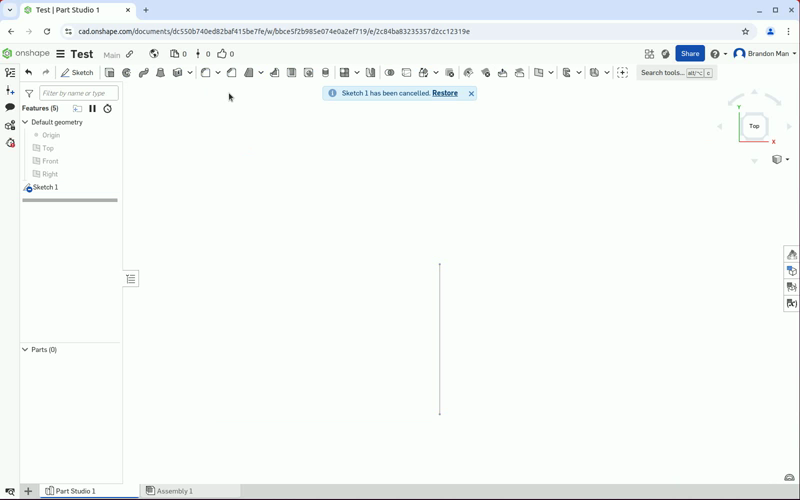
key(shift+h)
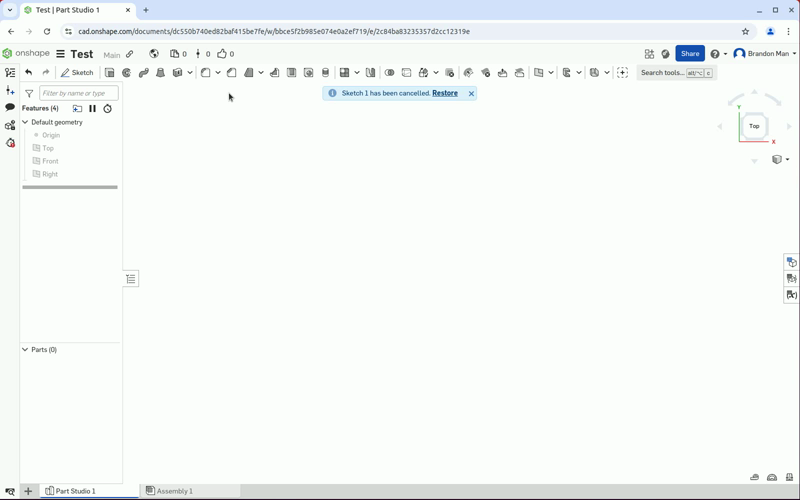
mouse_move(73, 352)
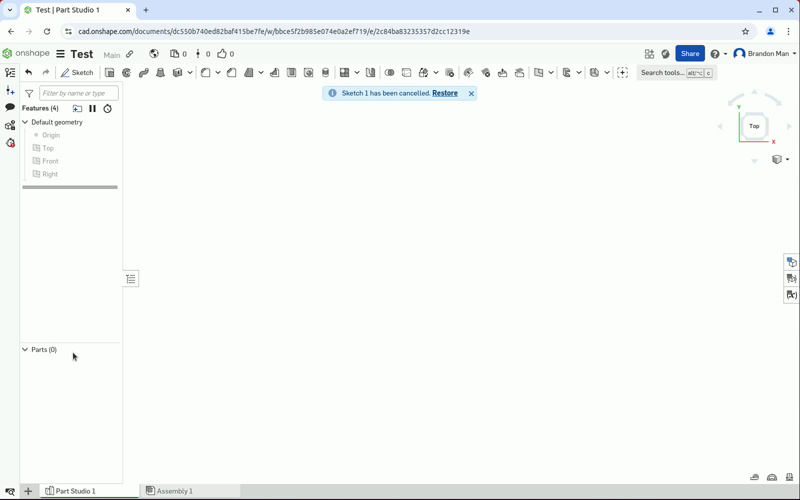
key(y)
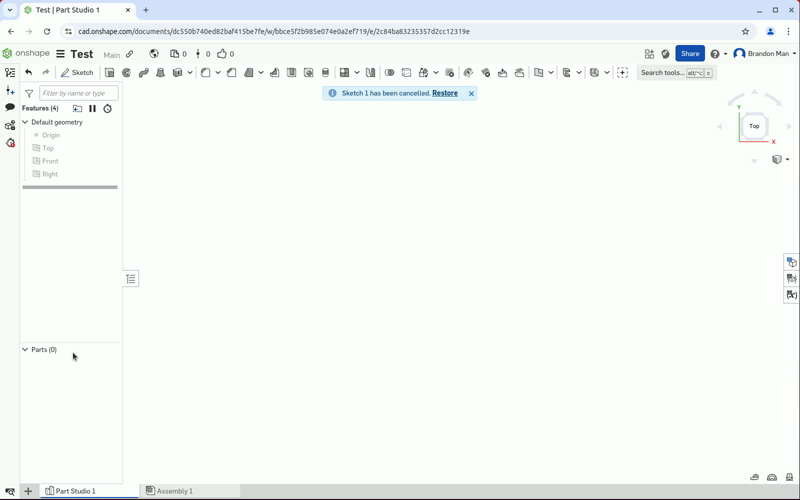
key(shift+p)
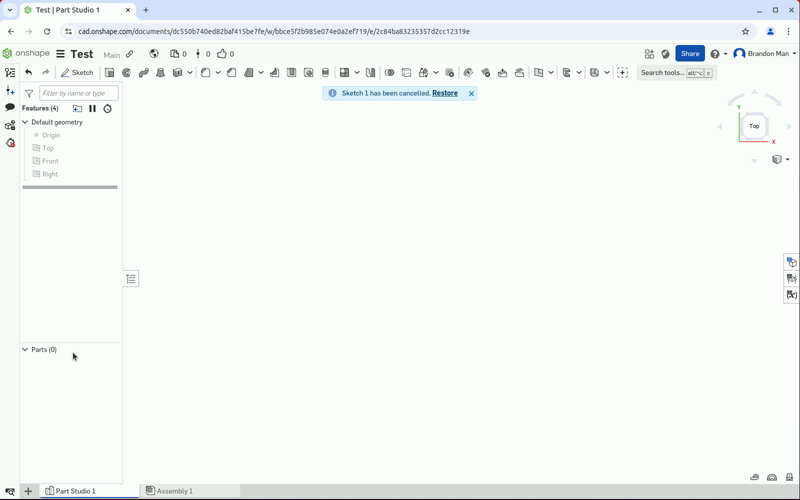
key(space)
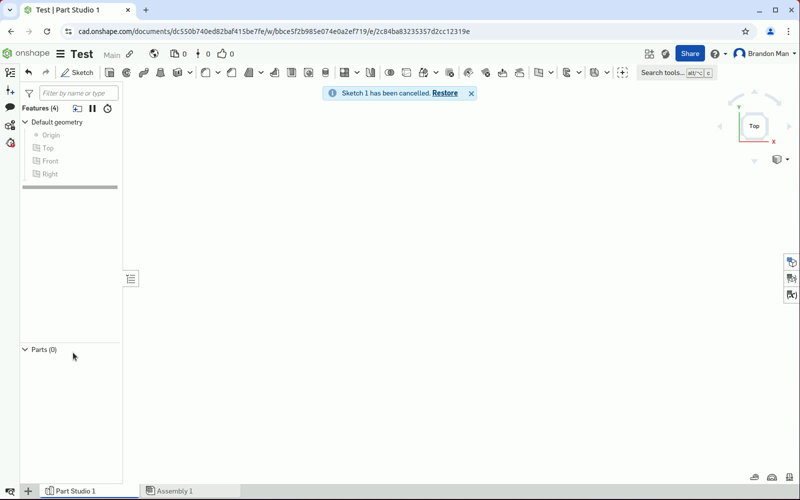
key_down(shift)
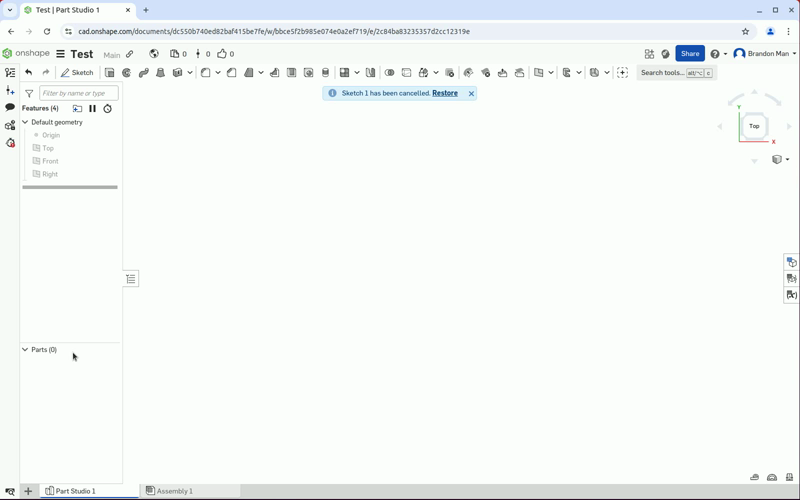
key(up)
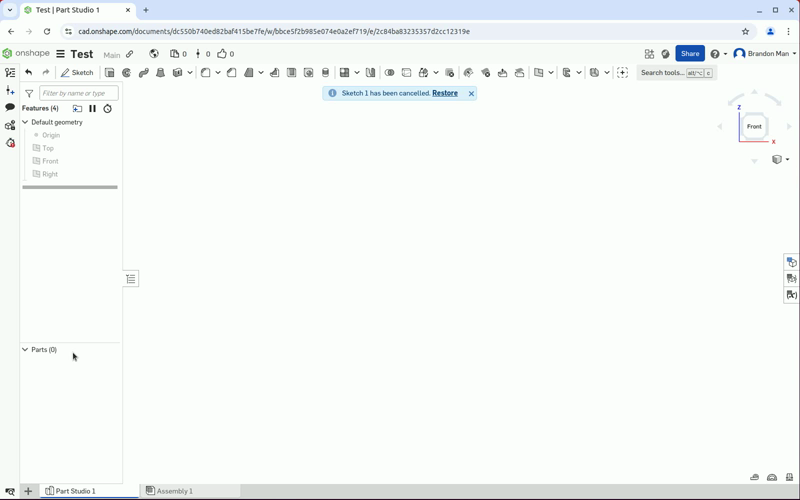
key_up(shift)
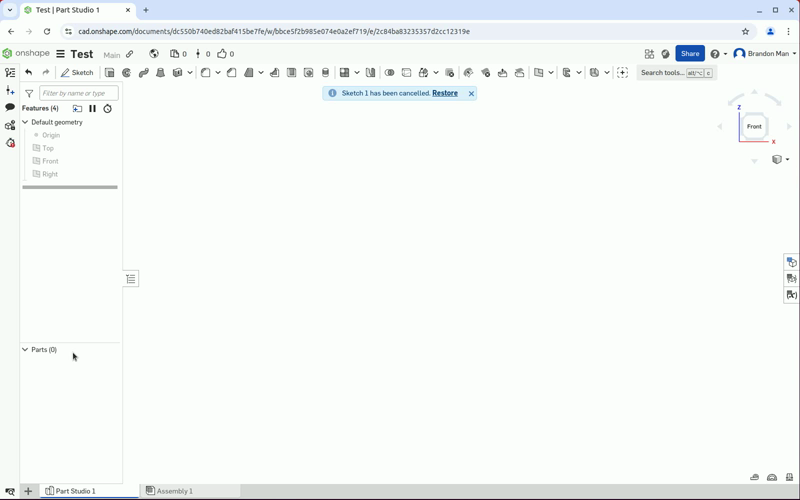
mouse_move(73, 352)
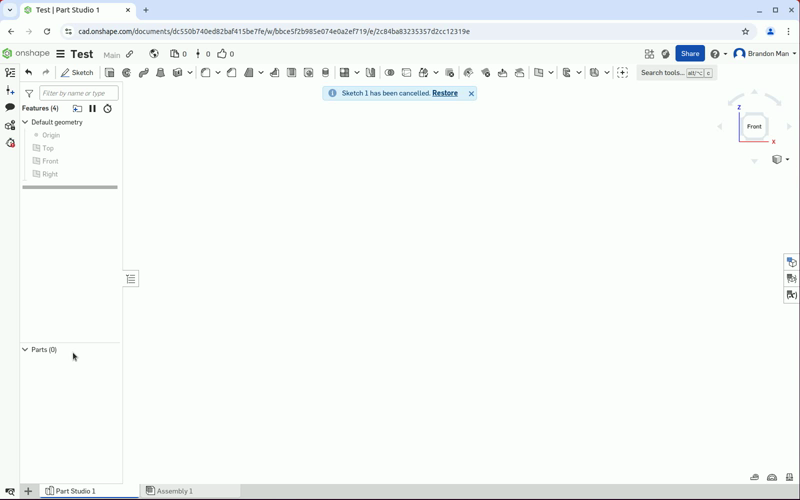
key(shift+y)
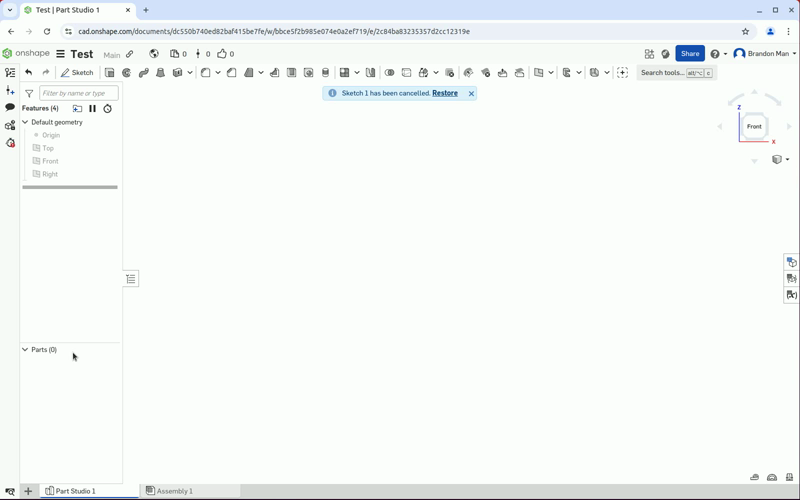
key(shift+s)
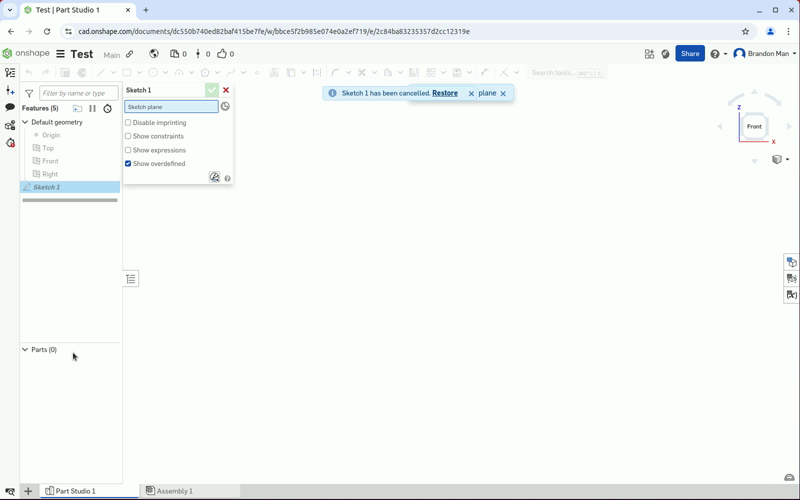
mouse_move(73, 163)
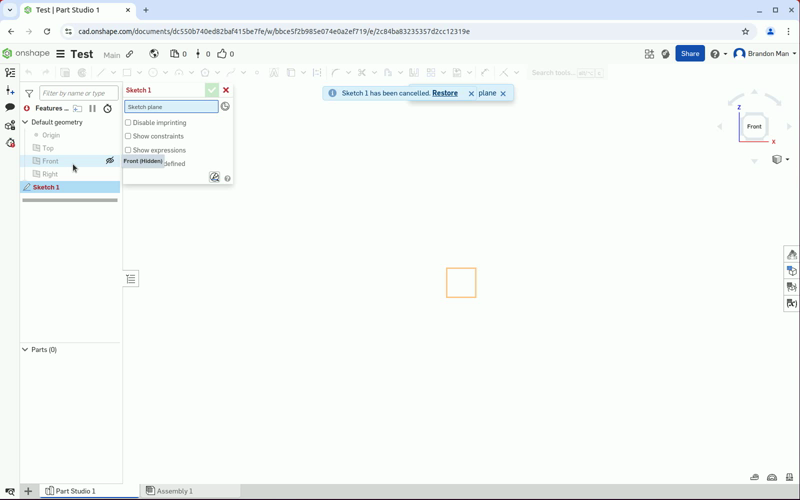
click(73, 163)
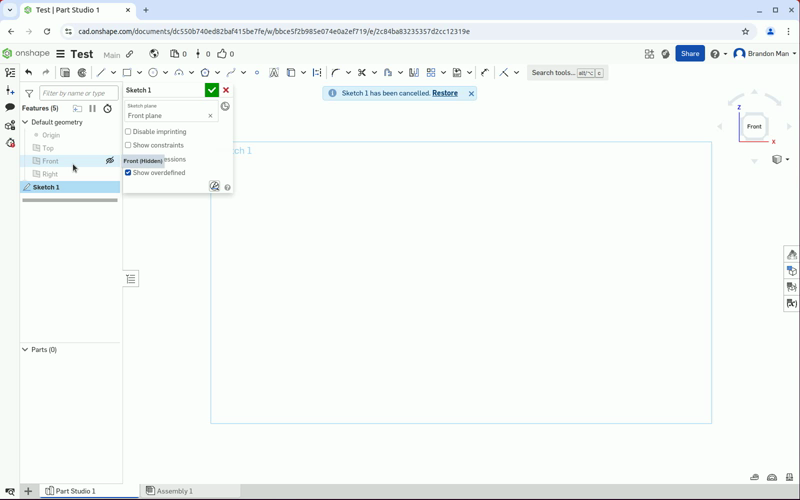
mouse_move(73, 352)
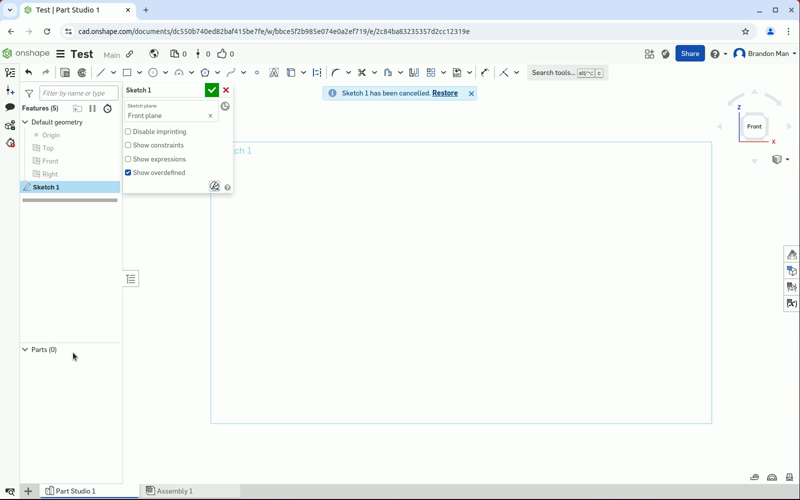
key(y)
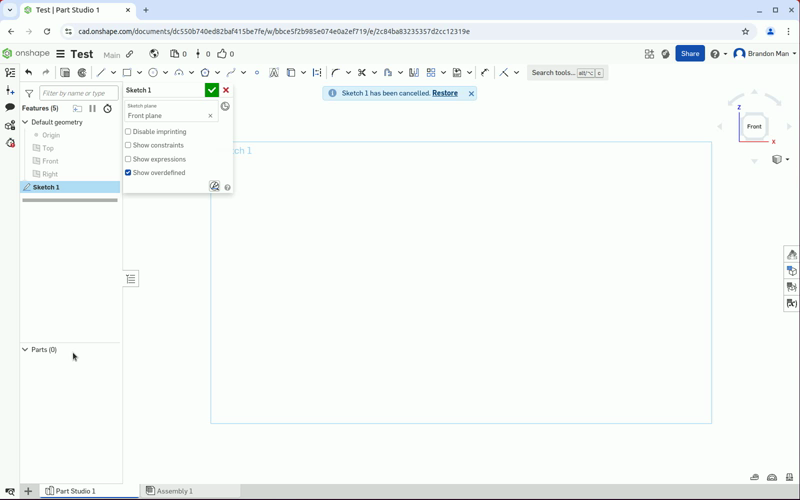
key(l)
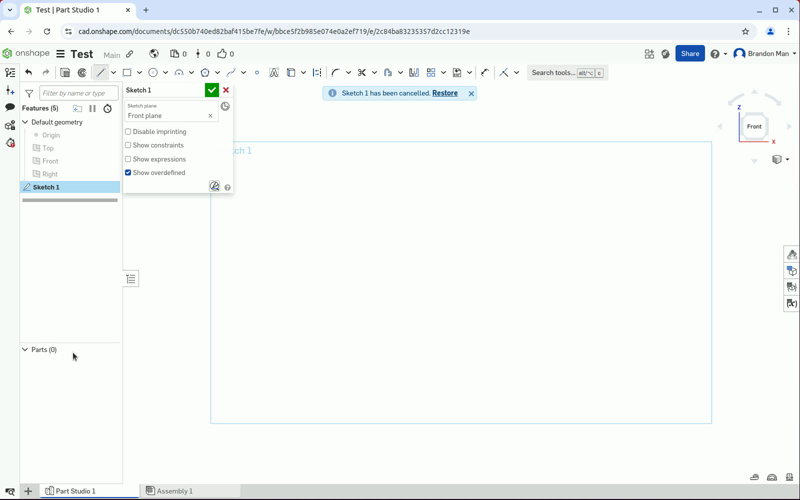
key_down(shift)
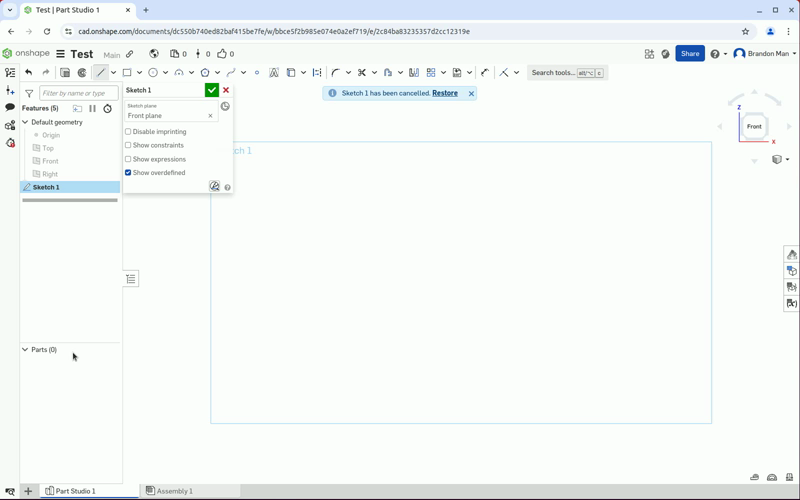
mouse_move(348, 339)
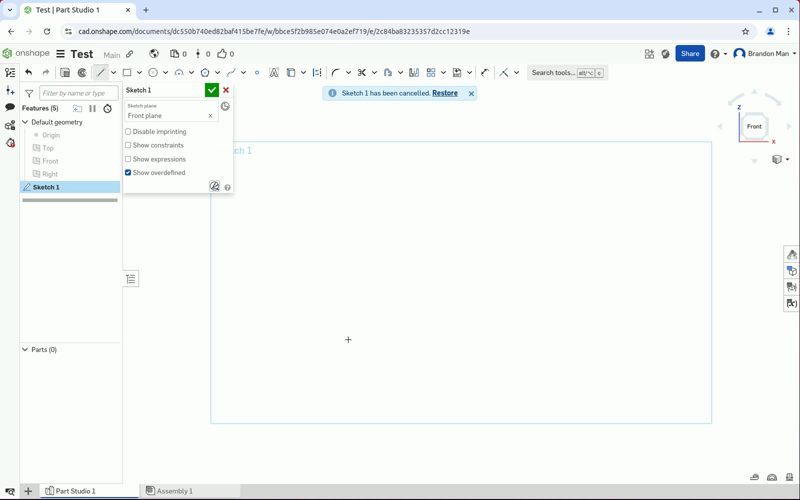
click(348, 339)
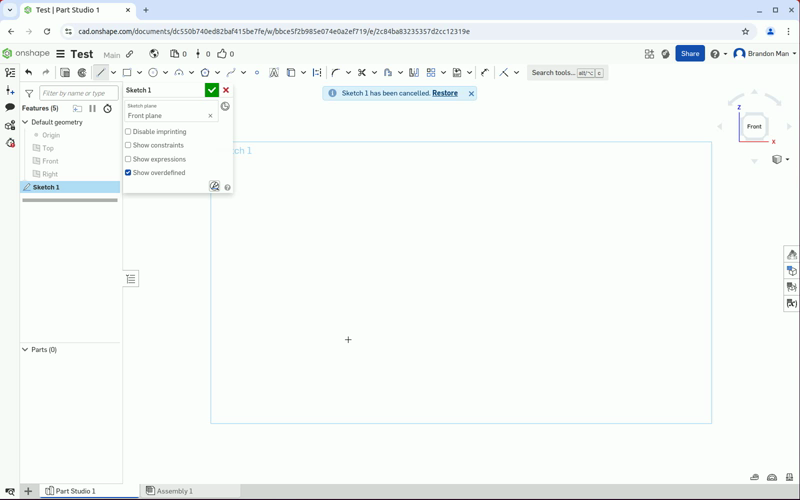
key_up(shift)
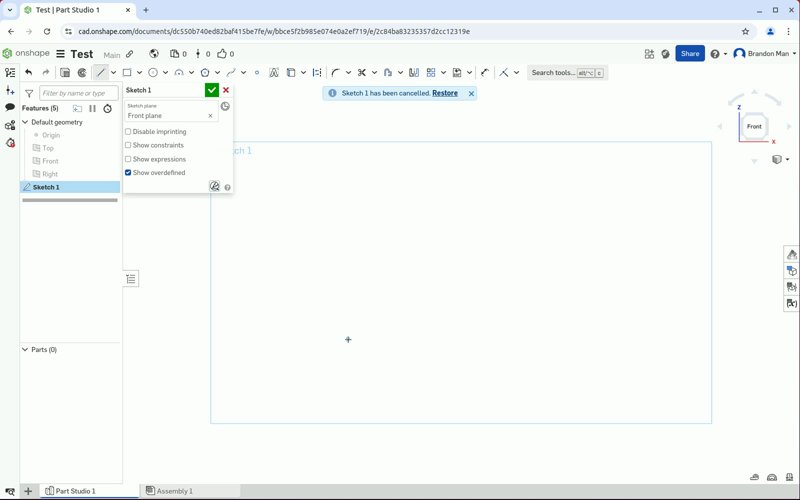
key_down(shift)
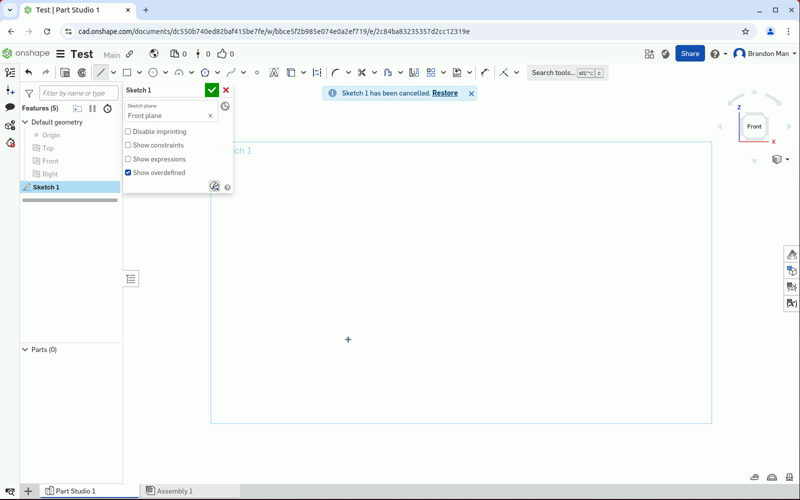
mouse_move(378, 339)
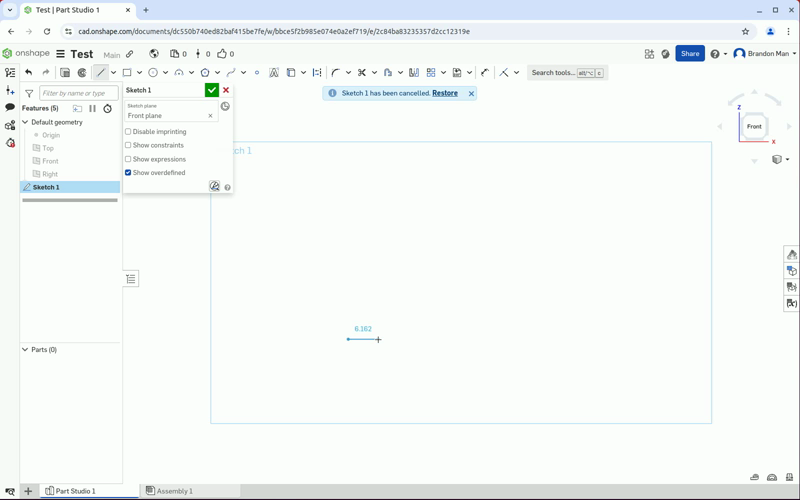
mouse_move(404, 339)
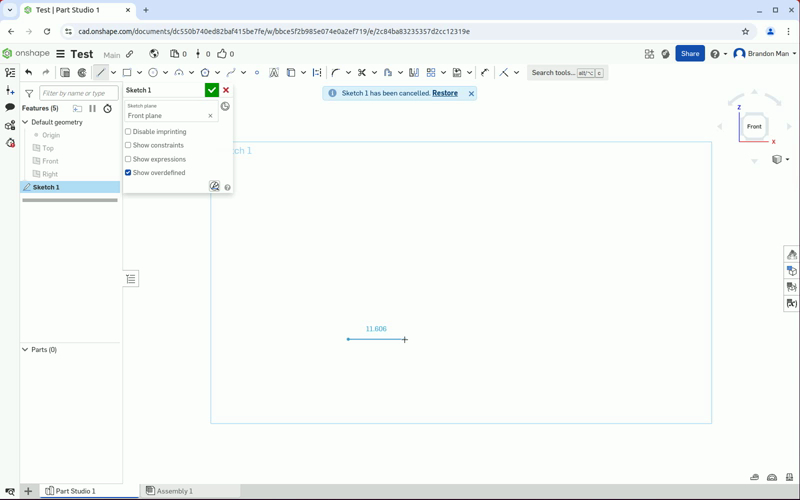
click(404, 339)
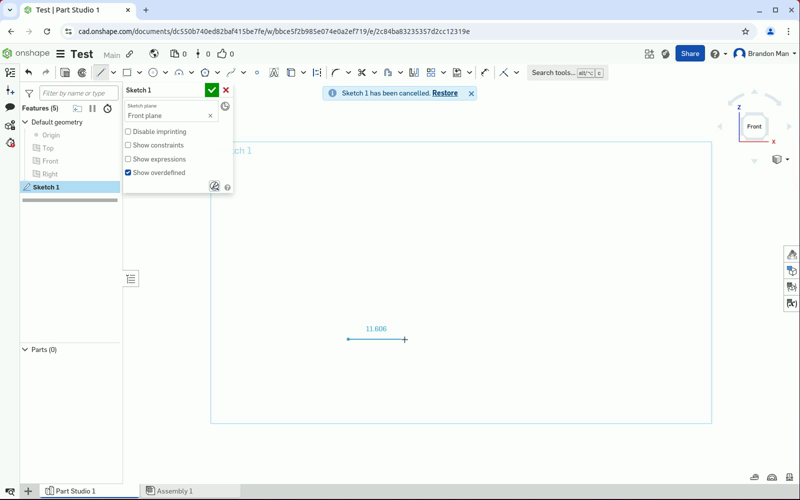
key_up(shift)
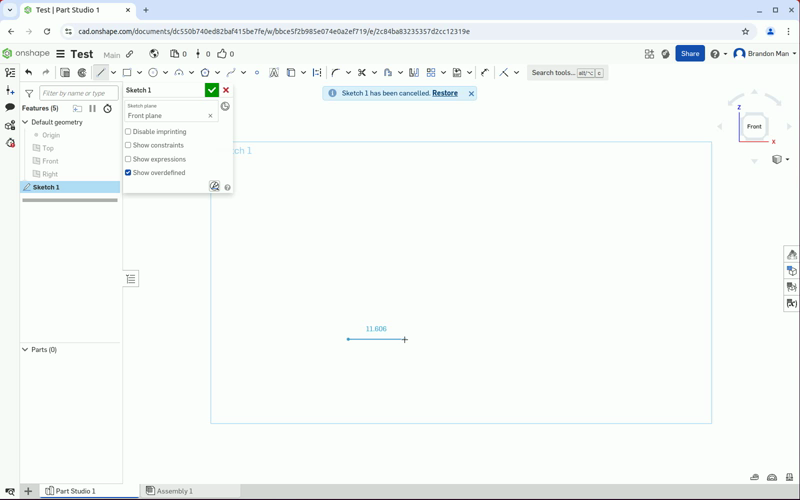
key_down(shift)
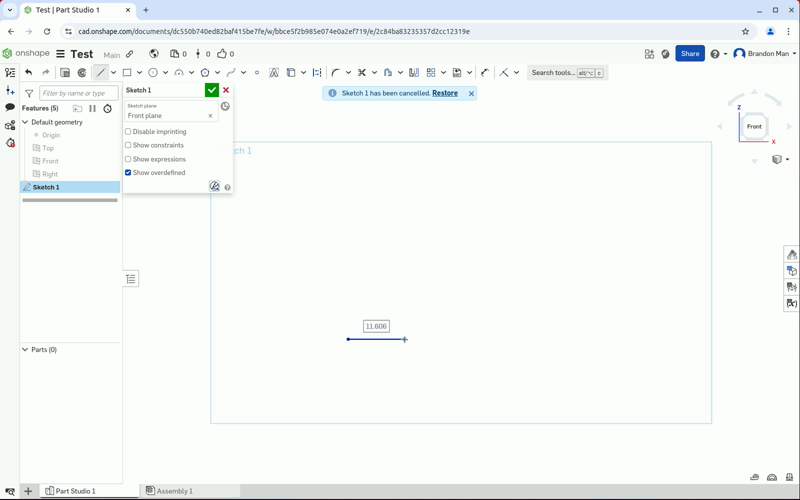
mouse_move(434, 339)
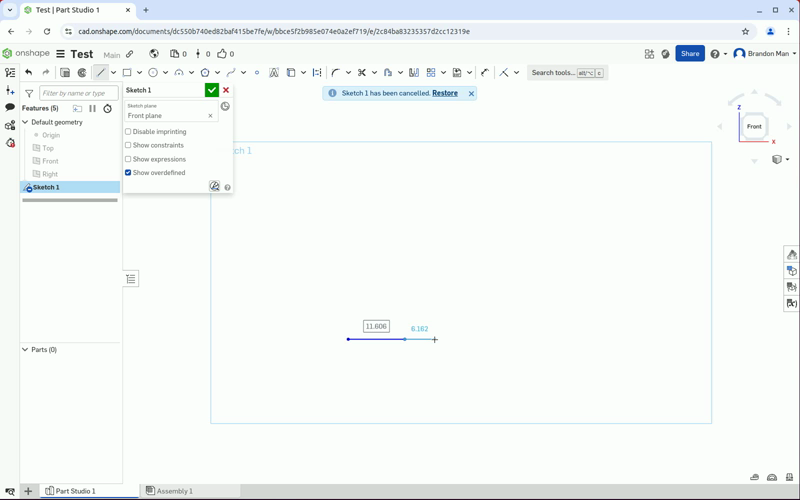
mouse_move(460, 339)
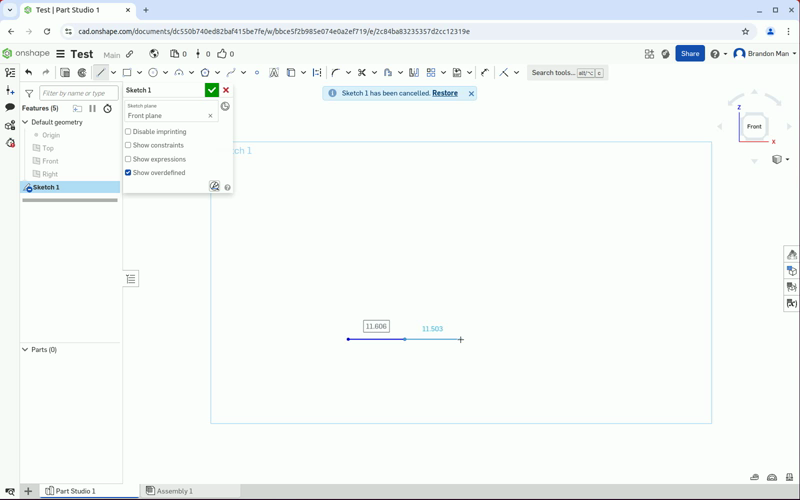
click(460, 339)
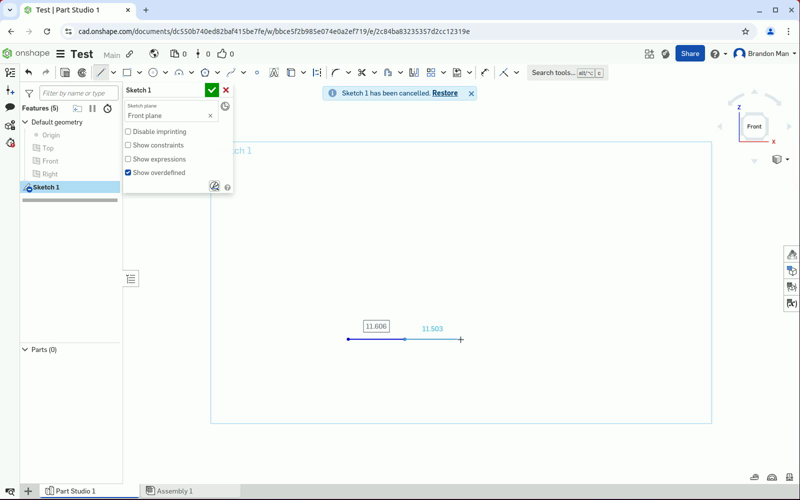
key_up(shift)
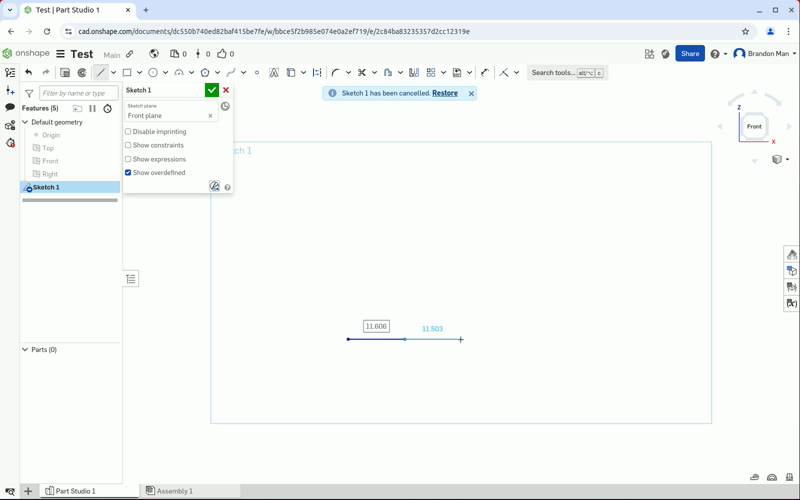
key_down(shift)
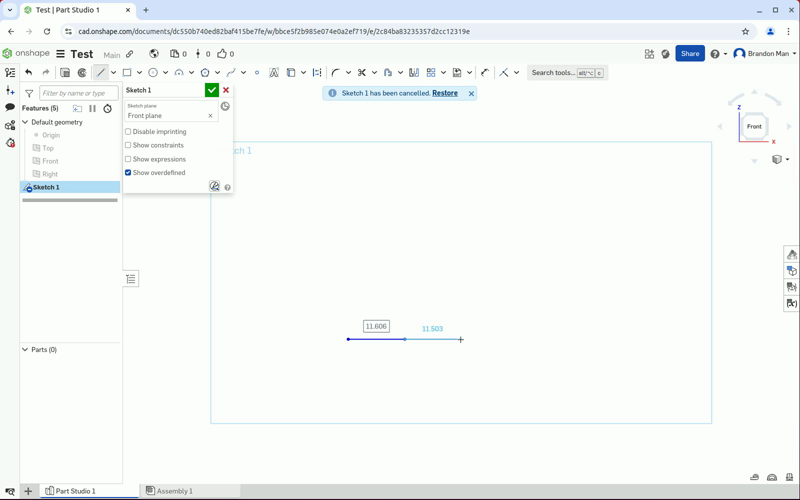
mouse_move(404, 282)
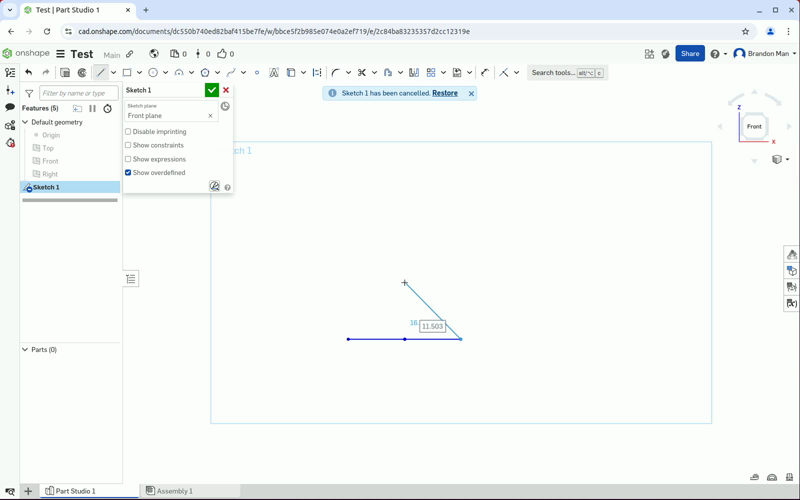
click(404, 282)
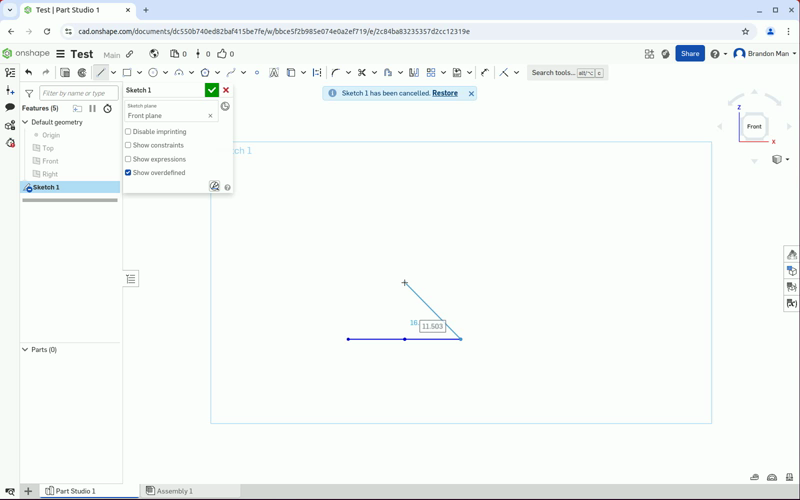
key_up(shift)
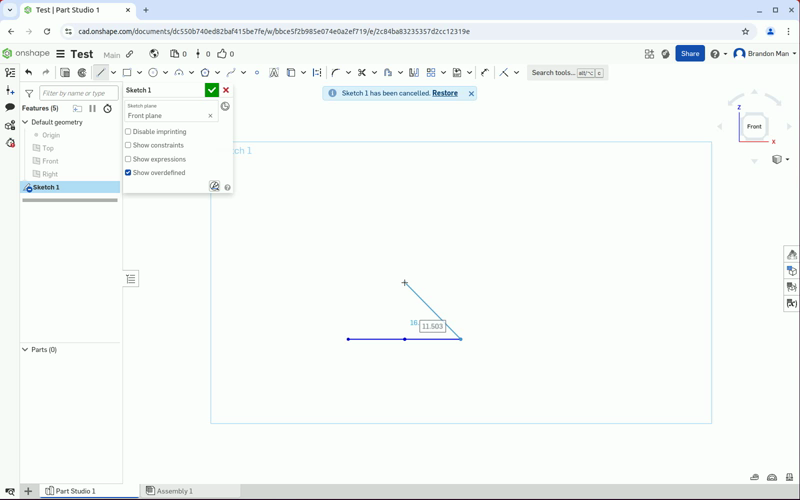
key_down(shift)
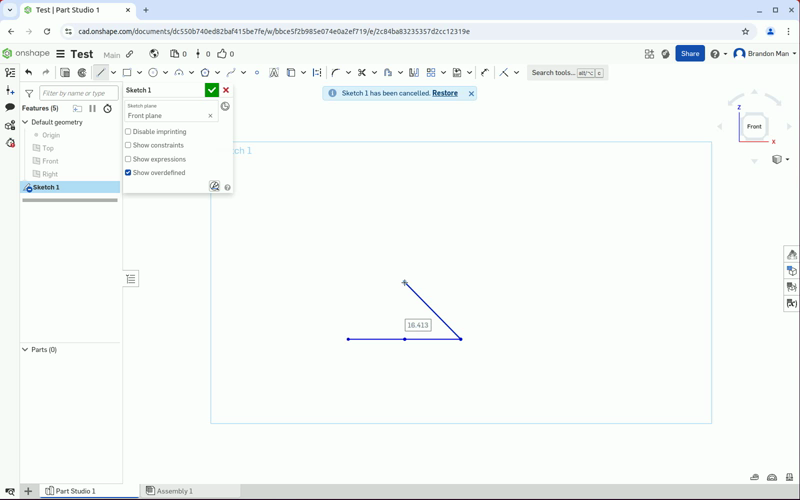
mouse_move(460, 226)
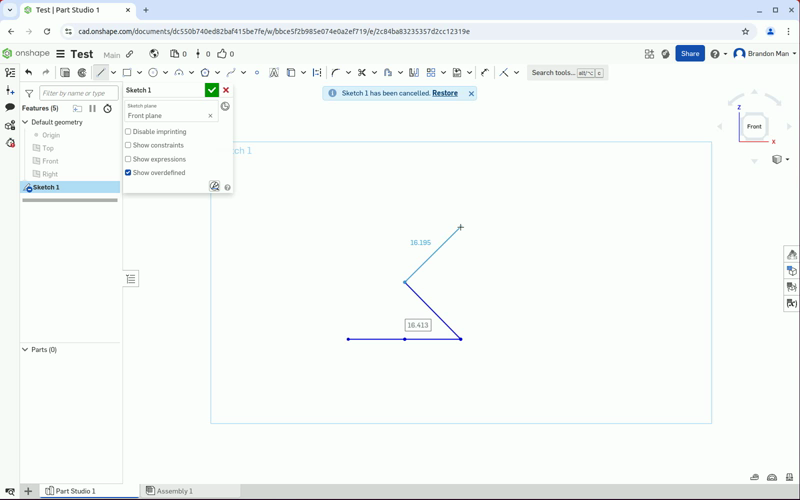
click(460, 226)
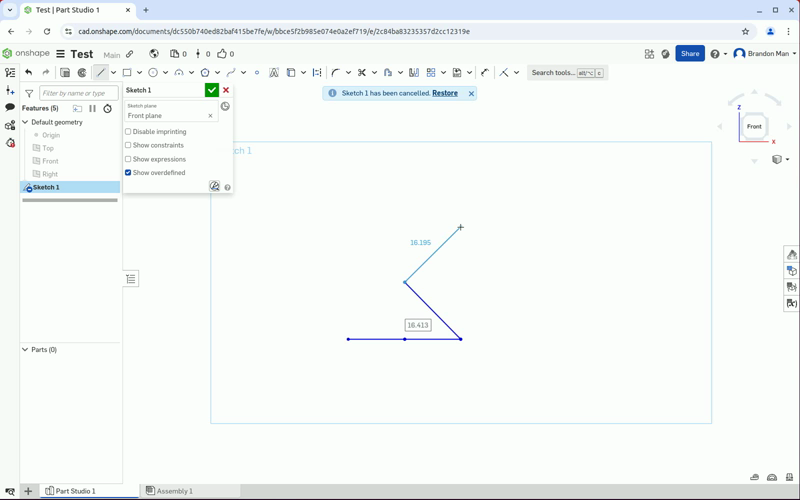
key_up(shift)
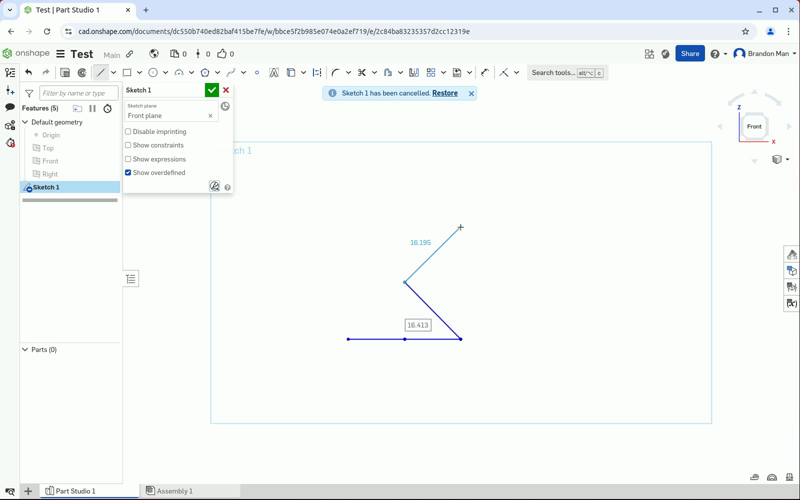
key_down(shift)
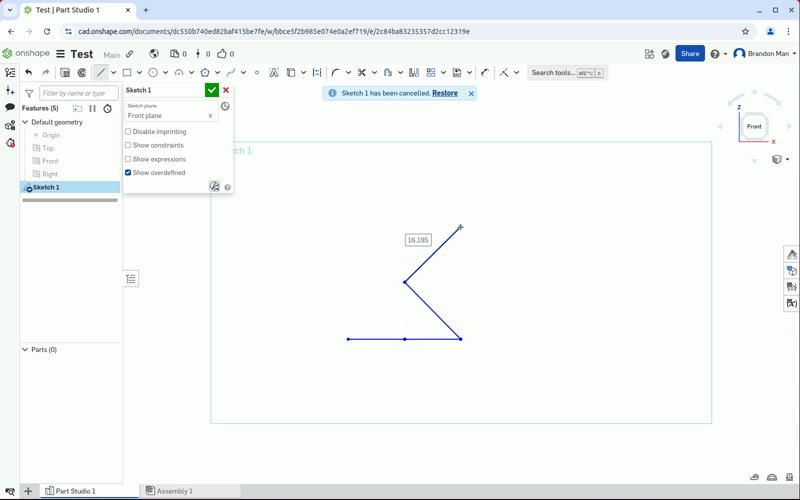
mouse_move(348, 226)
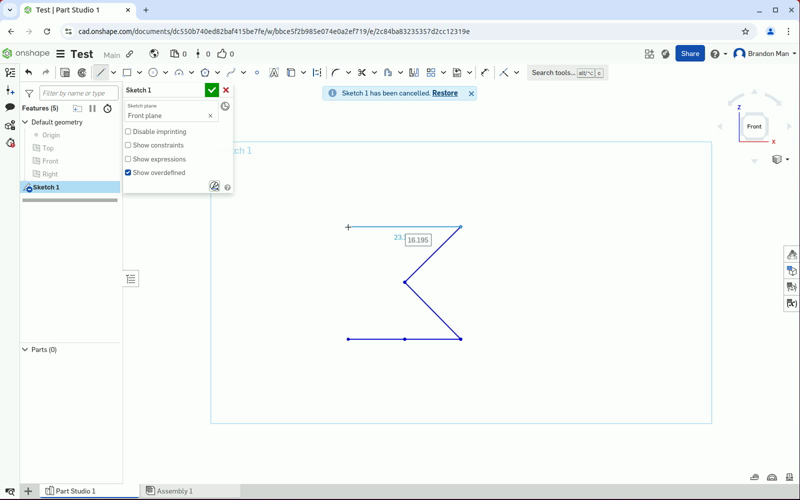
click(348, 226)
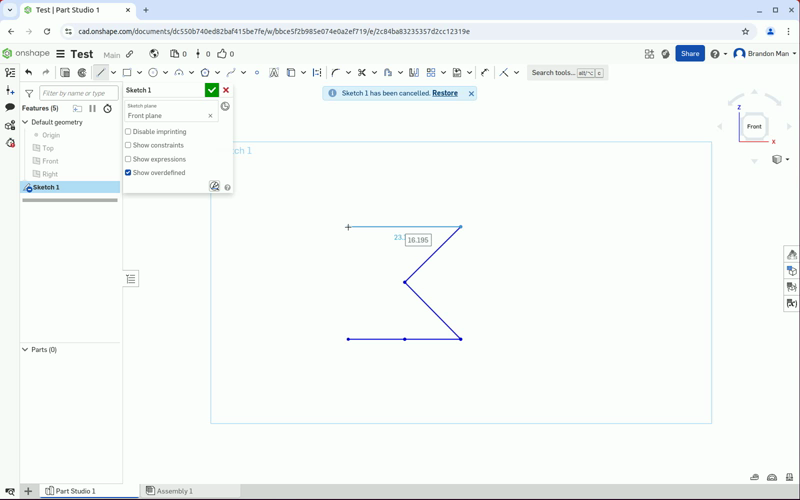
key_up(shift)
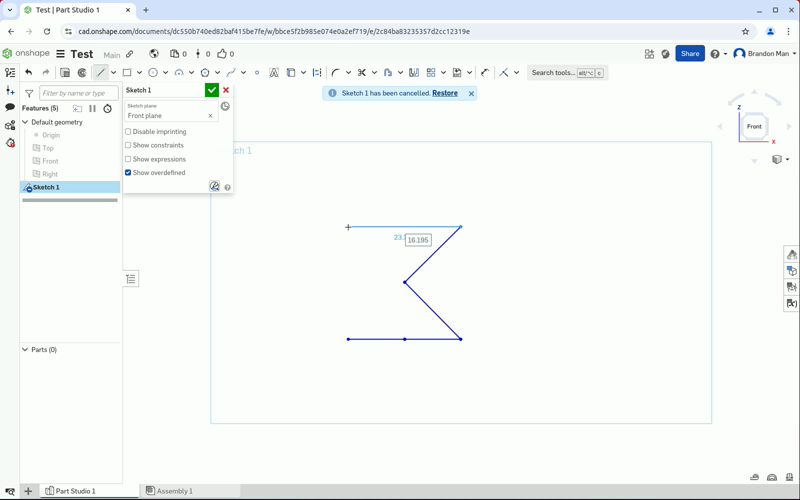
key_down(shift)
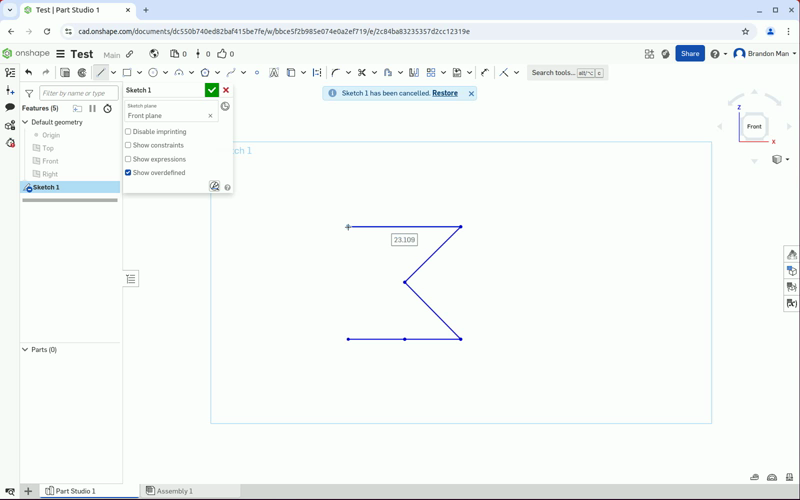
mouse_move(378, 226)
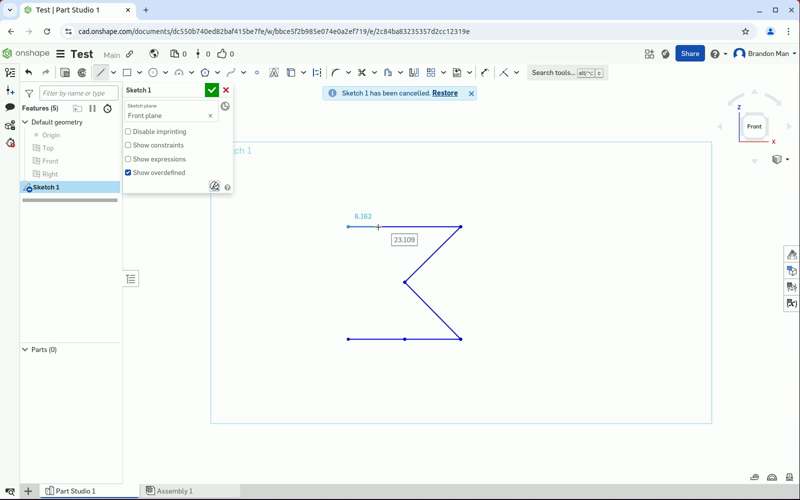
mouse_move(348, 258)
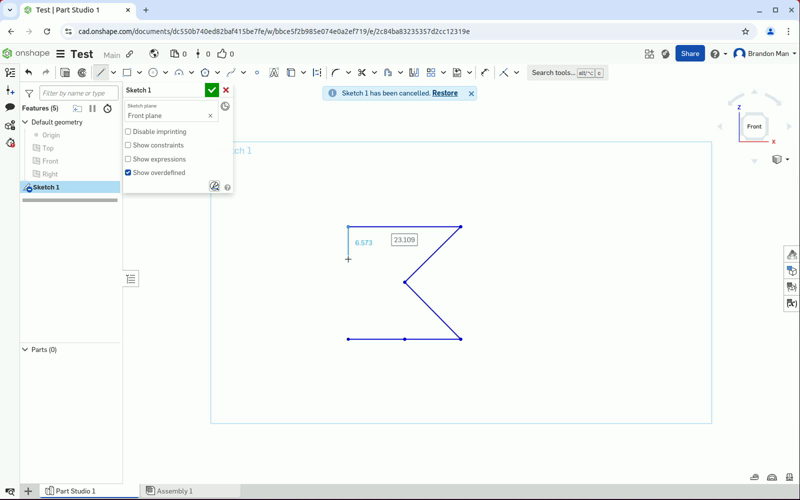
click(348, 258)
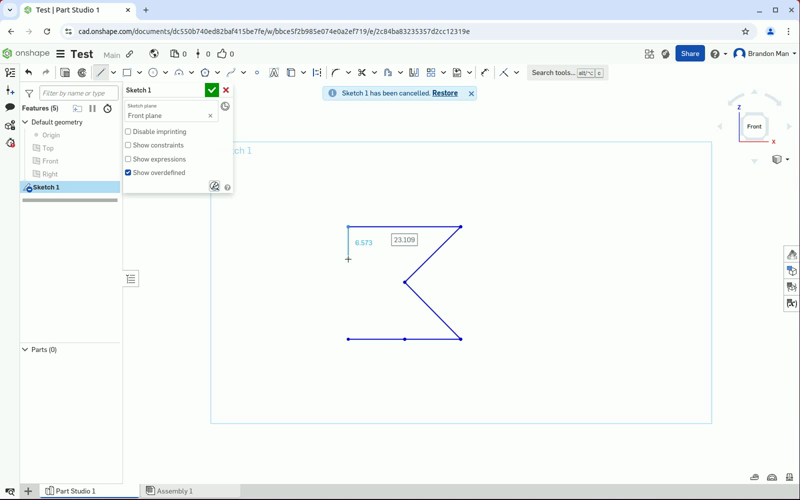
key_up(shift)
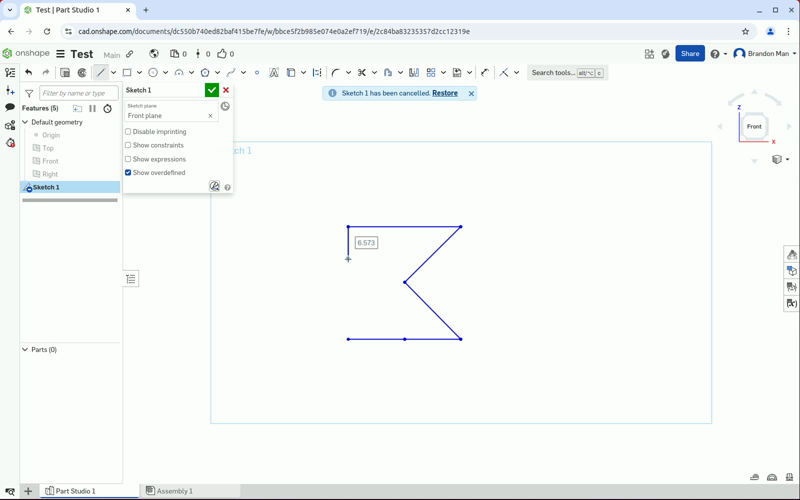
key_down(shift)
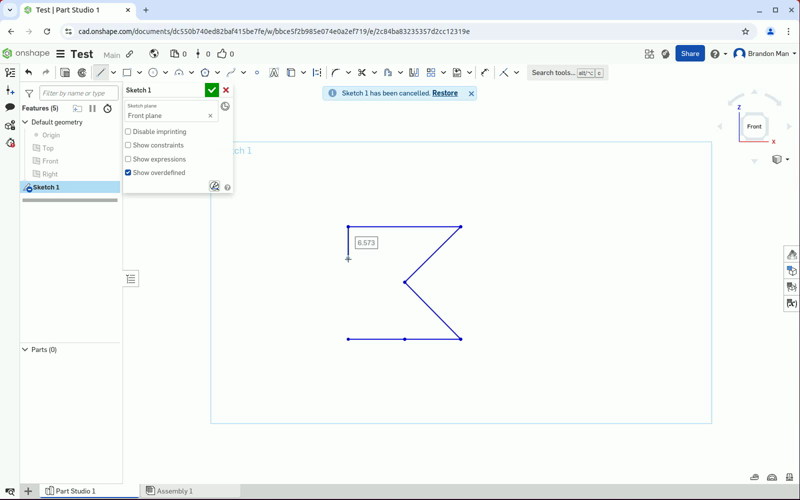
mouse_move(378, 258)
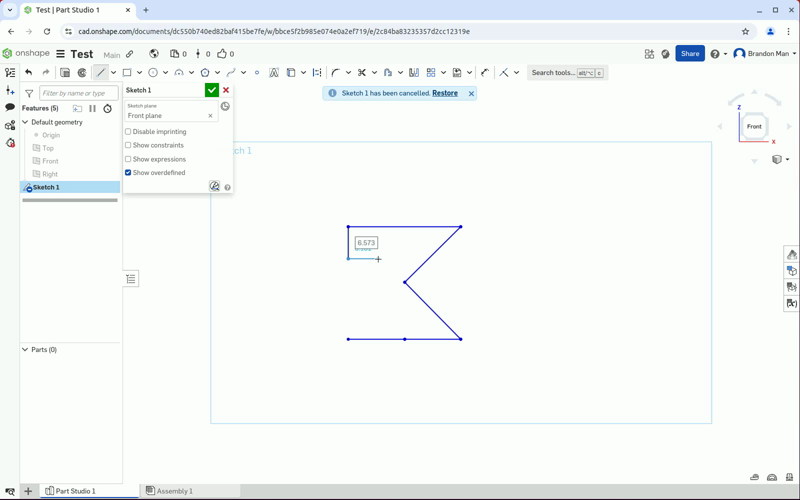
mouse_move(386, 258)
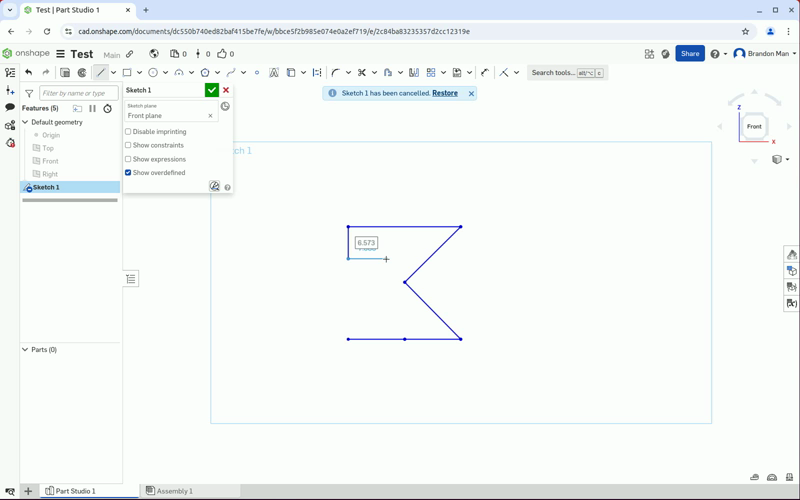
click(386, 258)
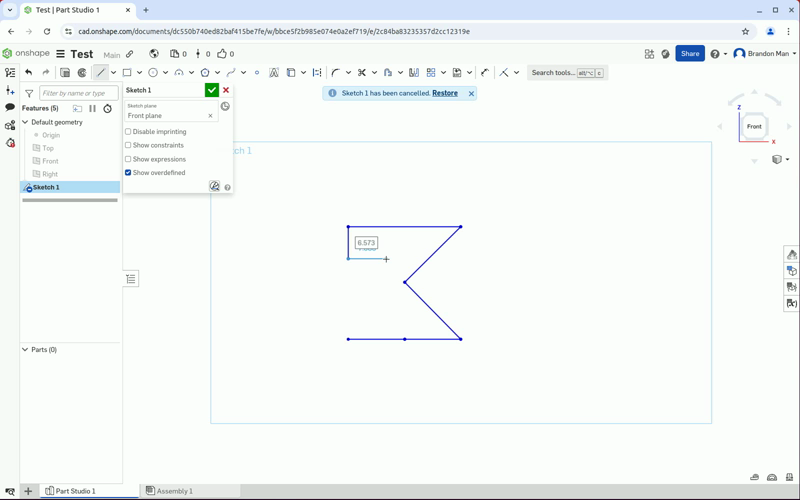
key_up(shift)
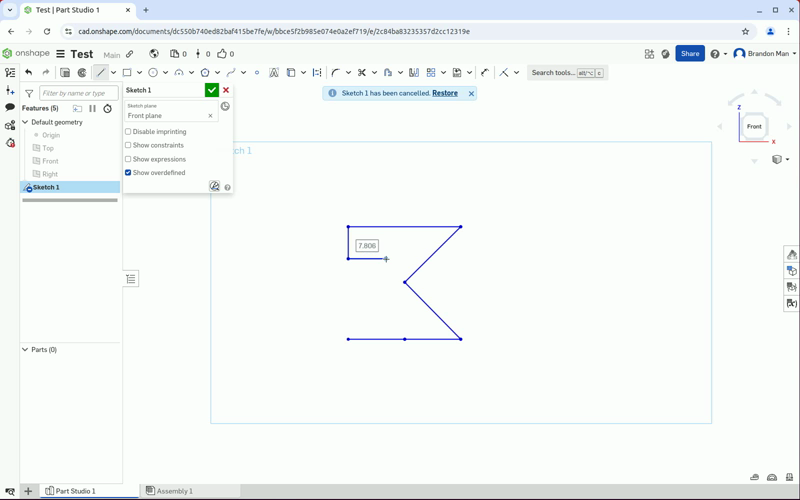
key_down(shift)
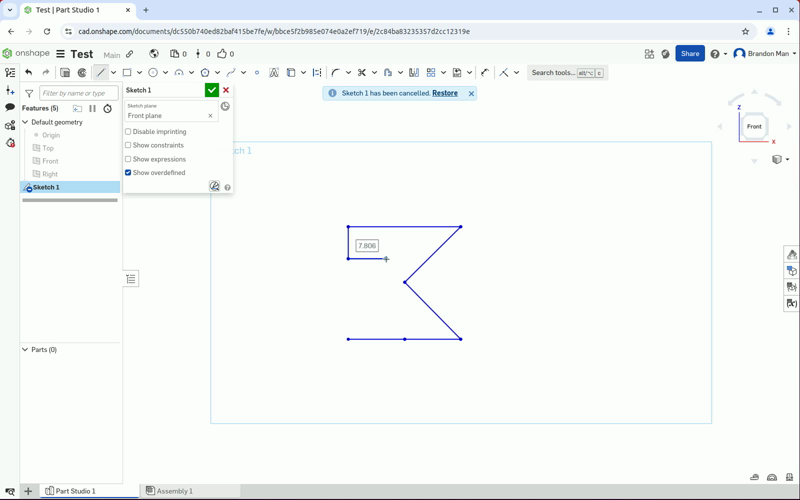
mouse_move(416, 258)
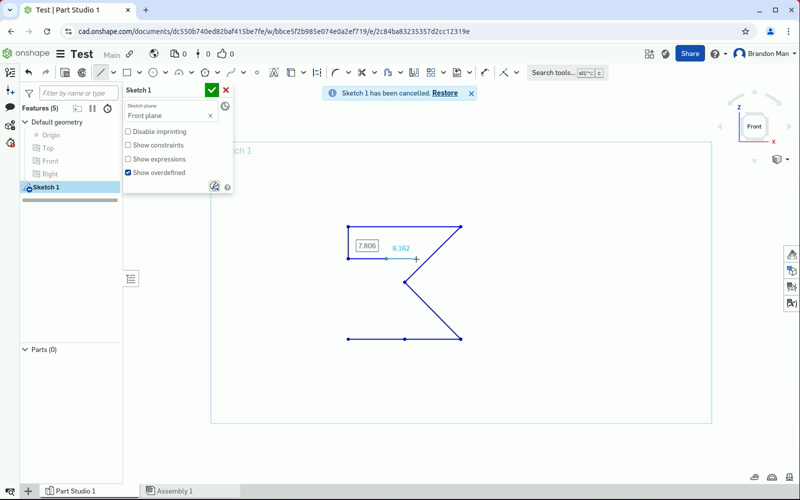
mouse_move(386, 307)
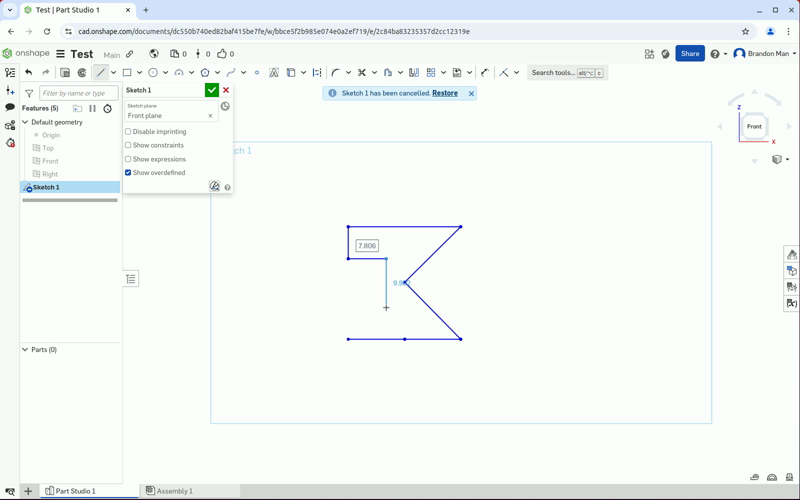
click(386, 307)
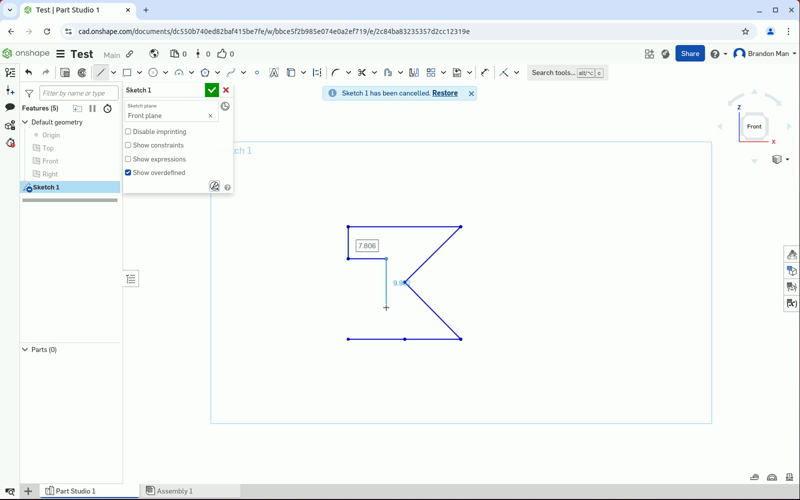
key_up(shift)
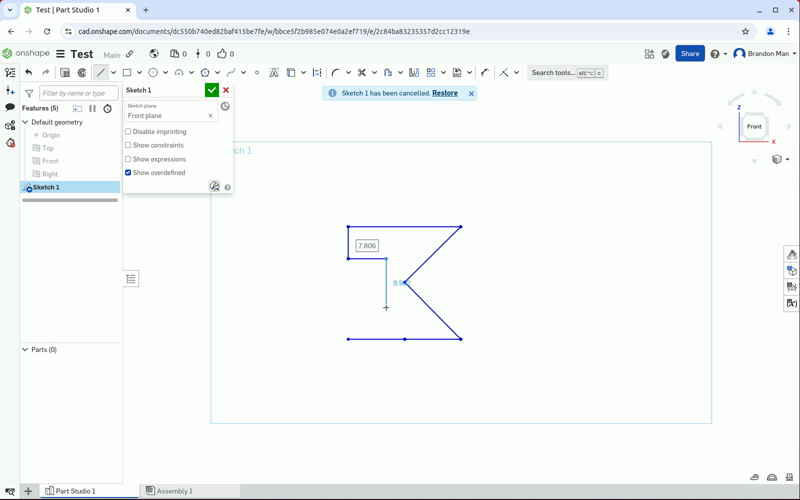
key_down(shift)
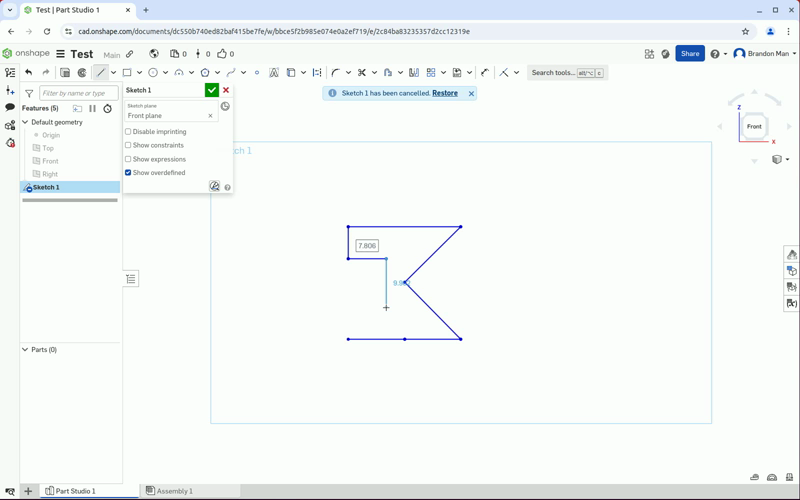
mouse_move(416, 307)
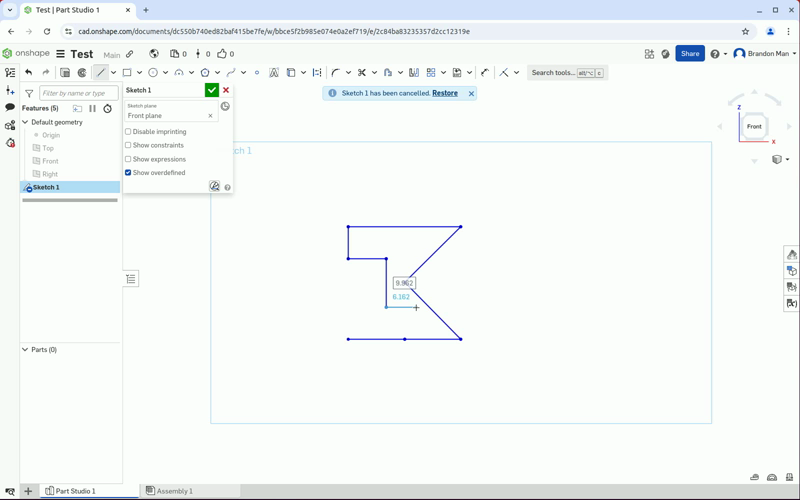
mouse_move(348, 307)
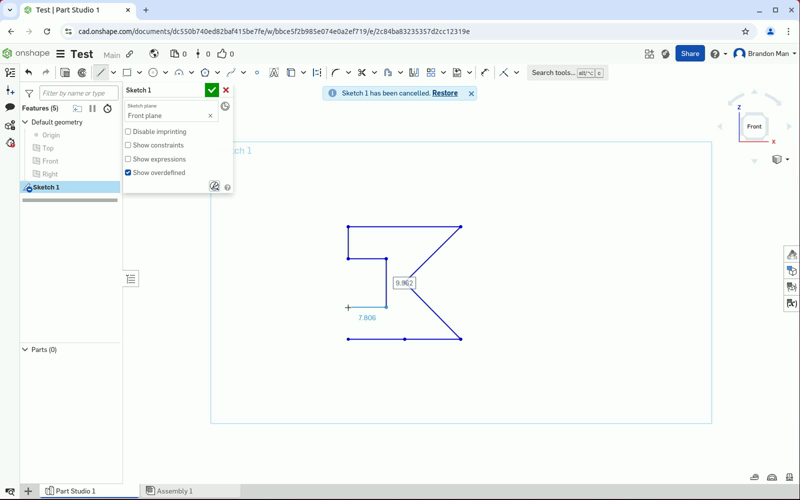
click(348, 307)
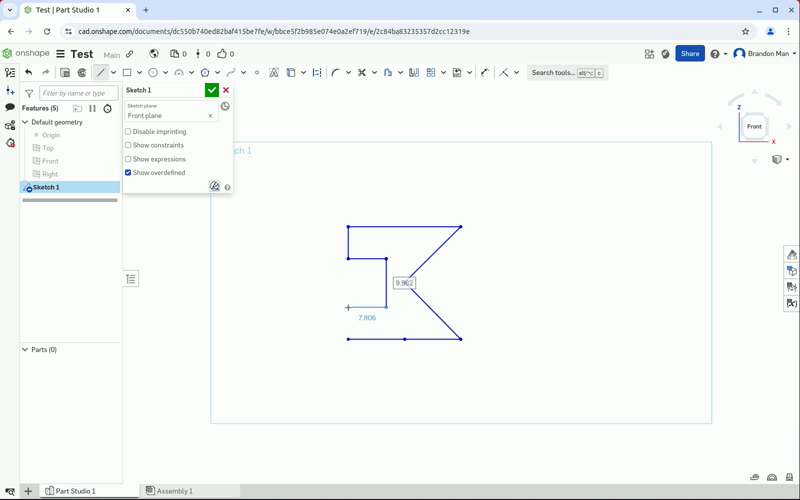
key_up(shift)
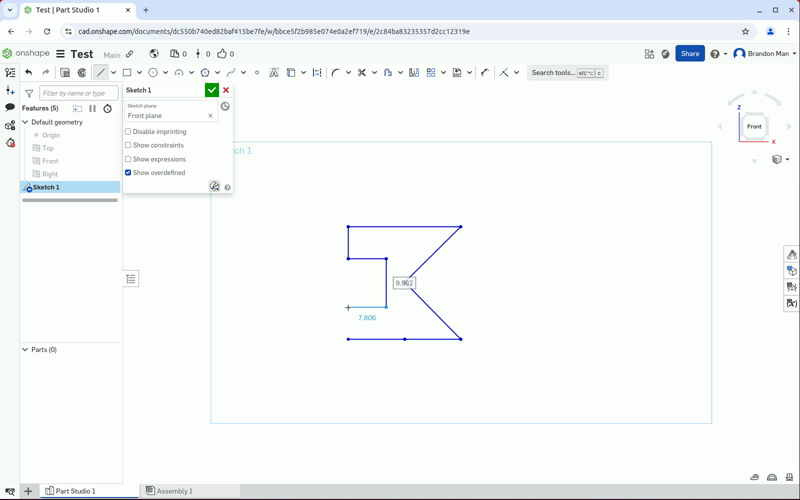
mouse_move(378, 307)
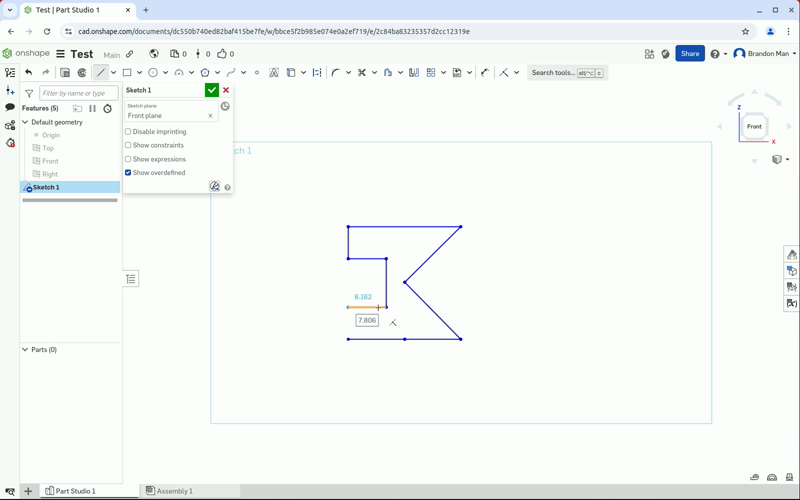
key_down(shift)
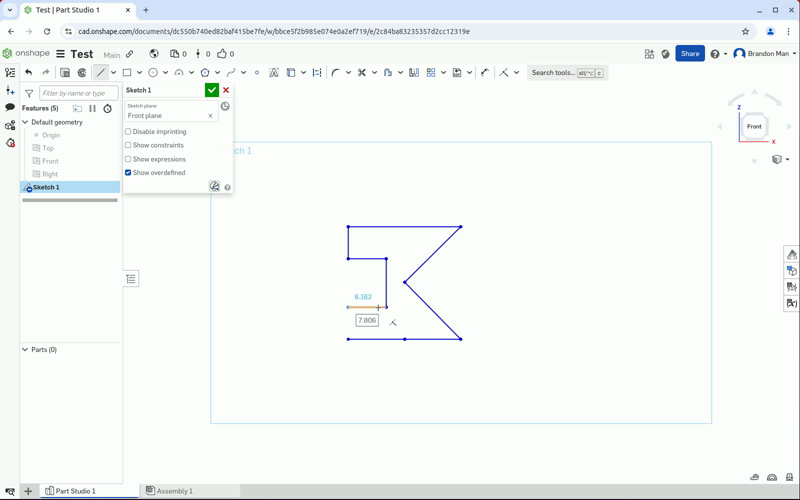
mouse_move(348, 339)
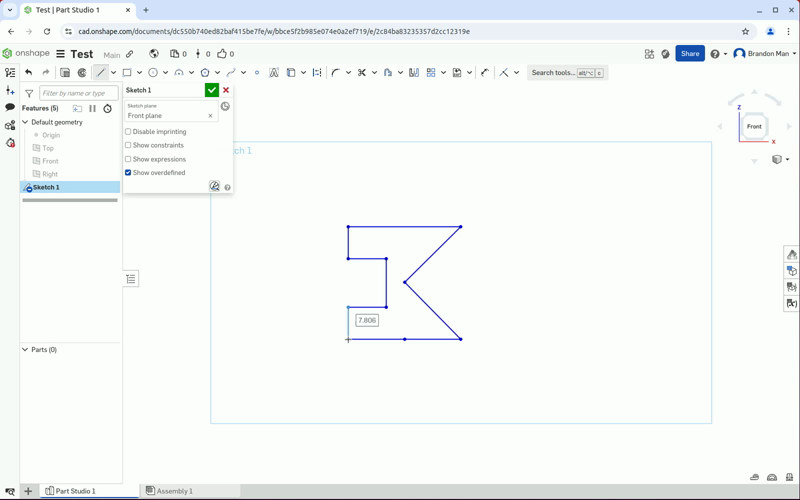
key_up(shift)
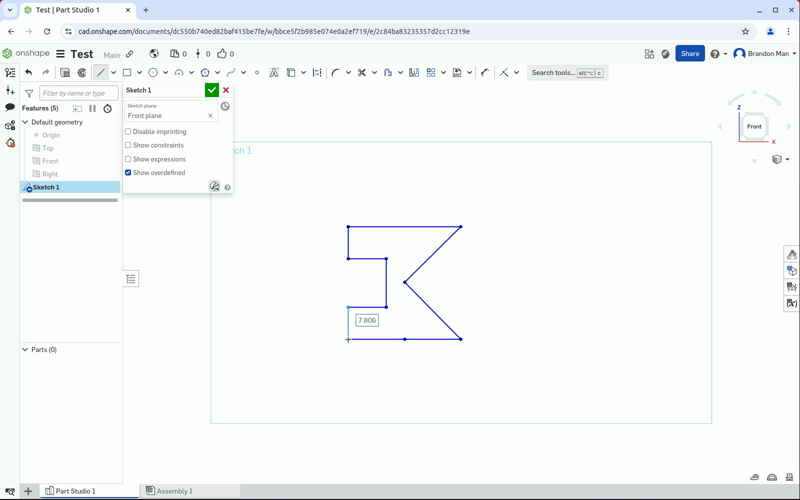
click(348, 339)
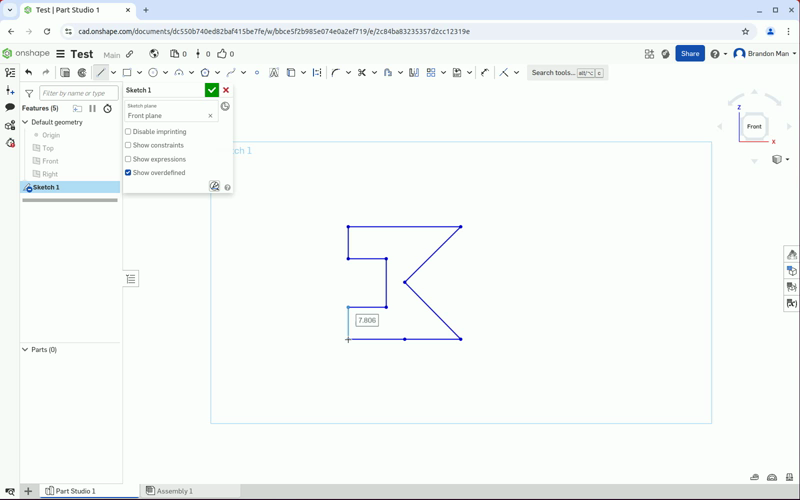
key(esc)
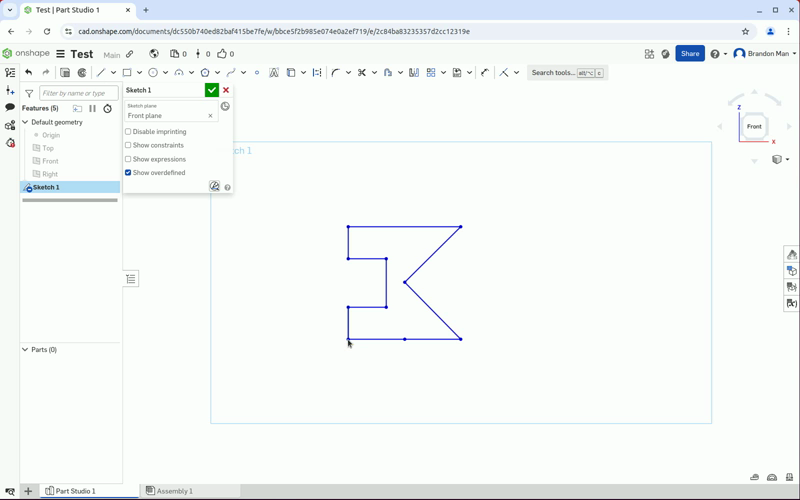
mouse_move(424, 235)
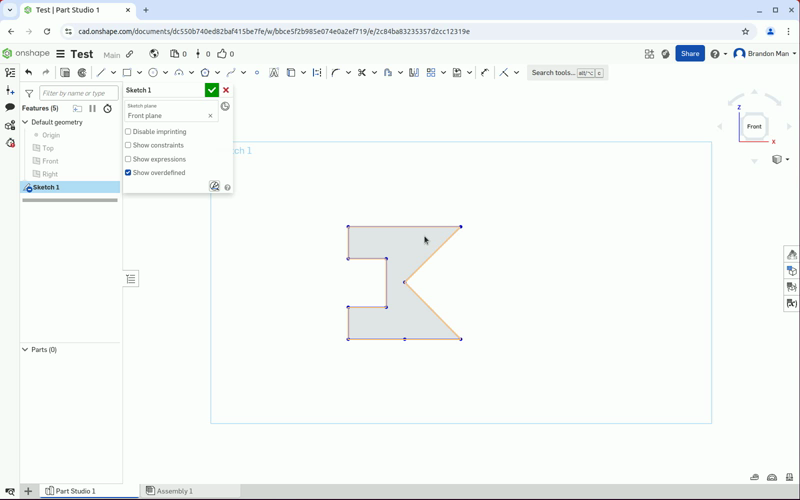
click(424, 235)
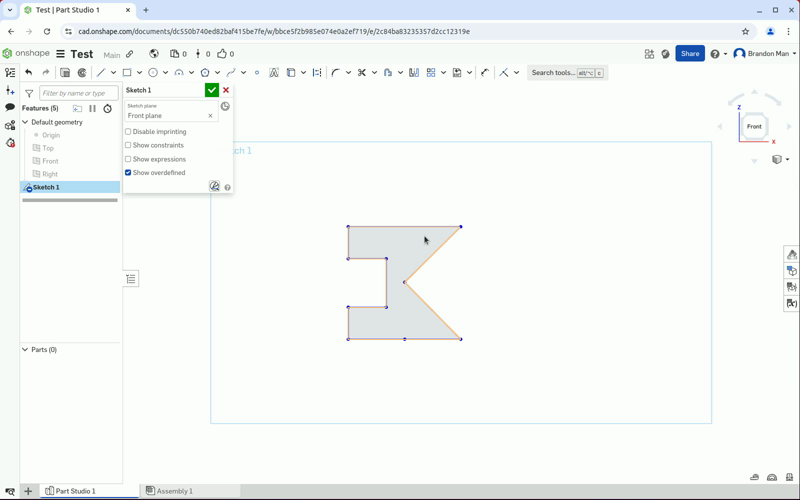
mouse_move(73, 352)
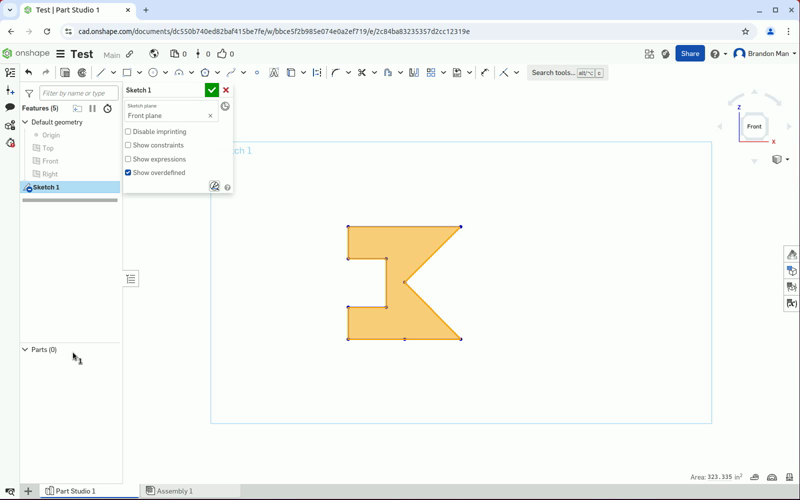
key(shift+y)
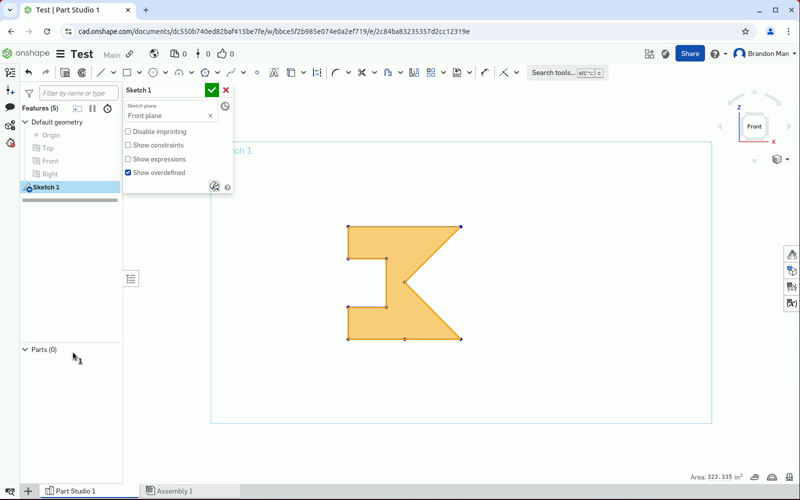
key(shift+e)
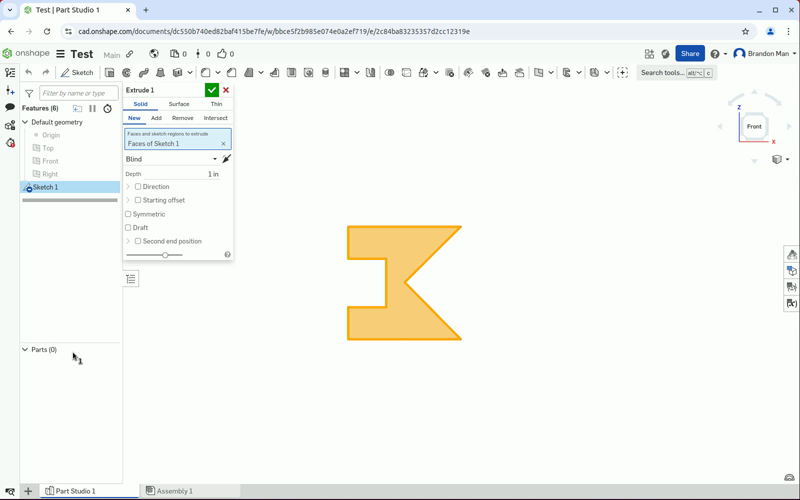
mouse_move(143, 106)
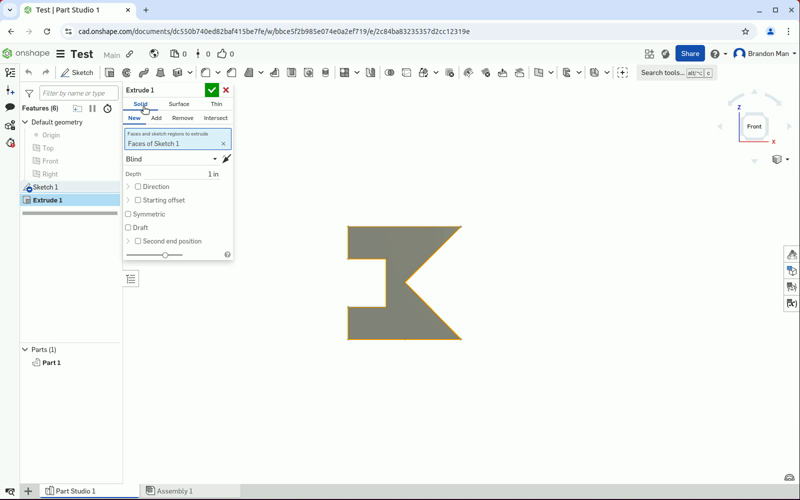
click(143, 106)
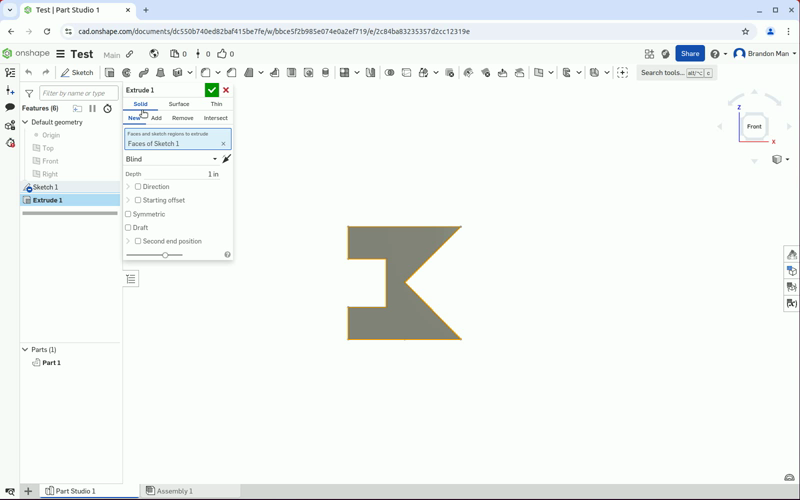
mouse_move(137, 120)
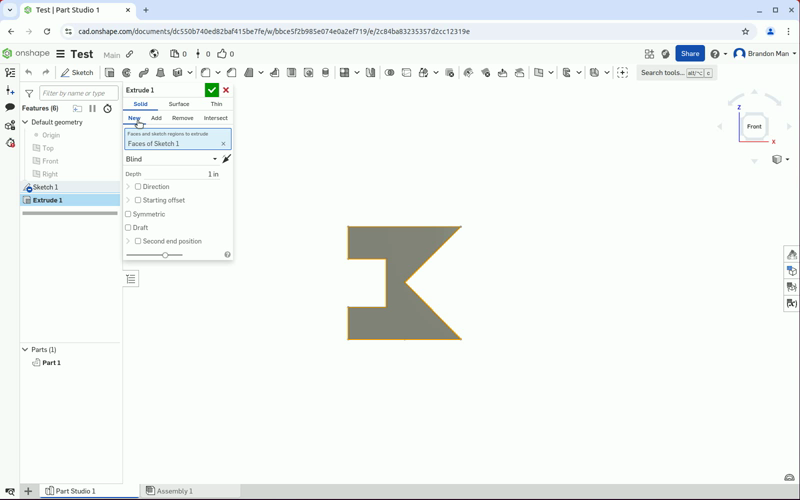
click(137, 120)
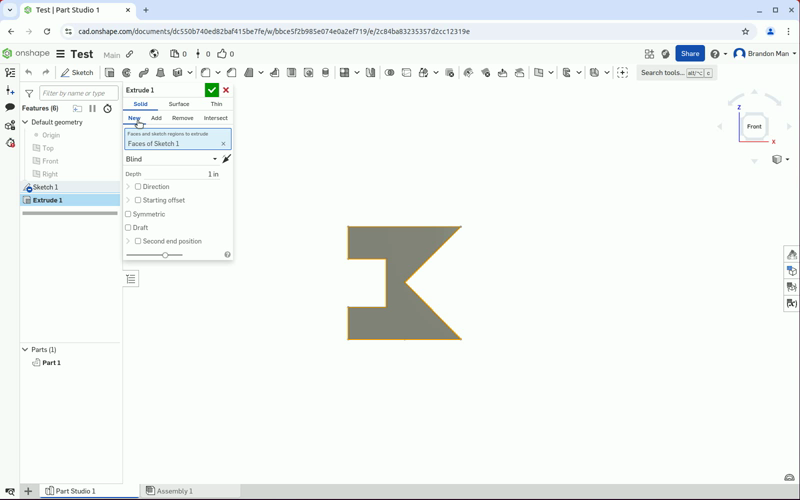
key(tab, 4)
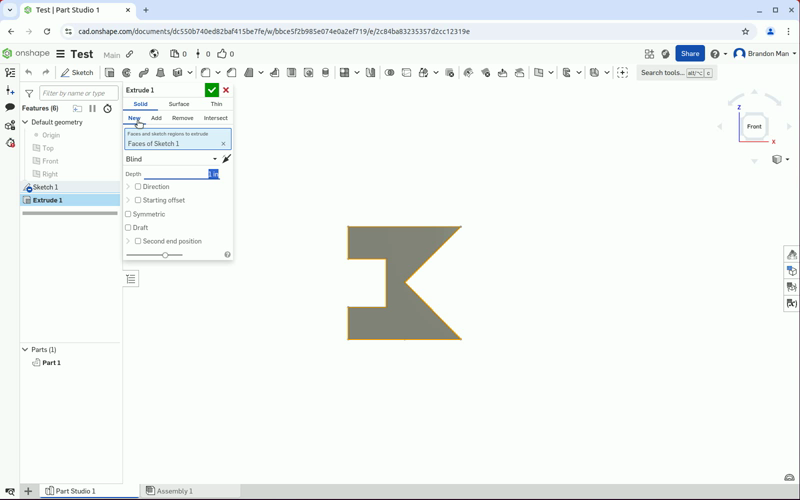
text(9.628)
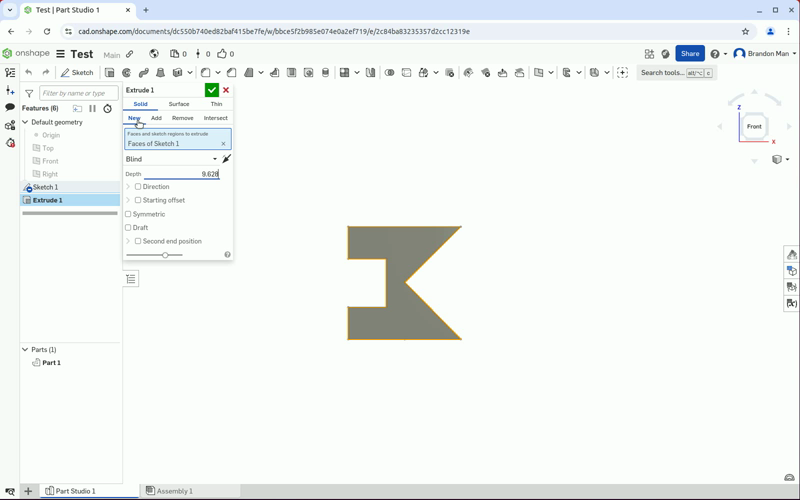
key(enter)
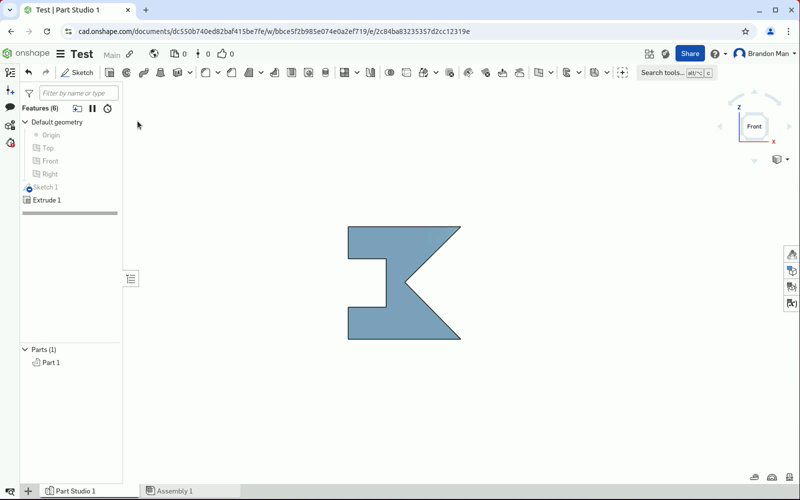
key(shift+h)
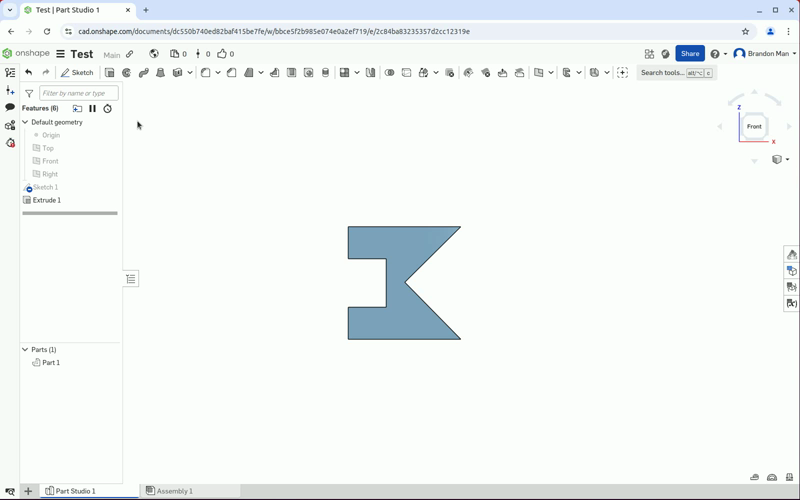
key(shift+h)
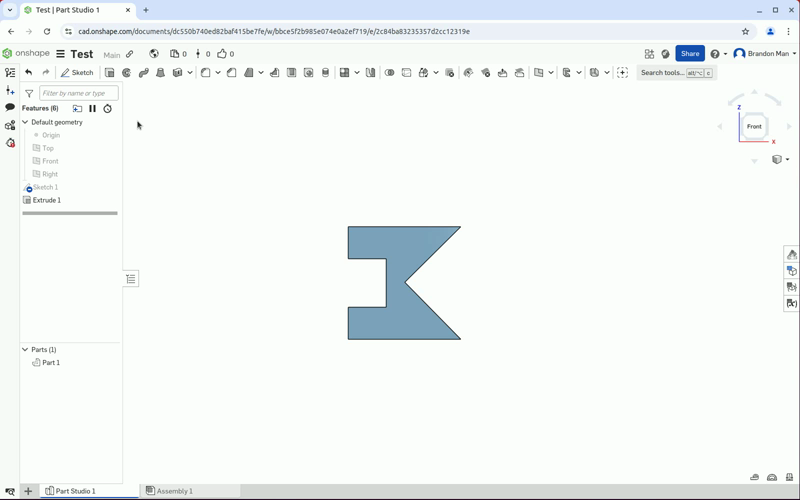
mouse_move(73, 189)
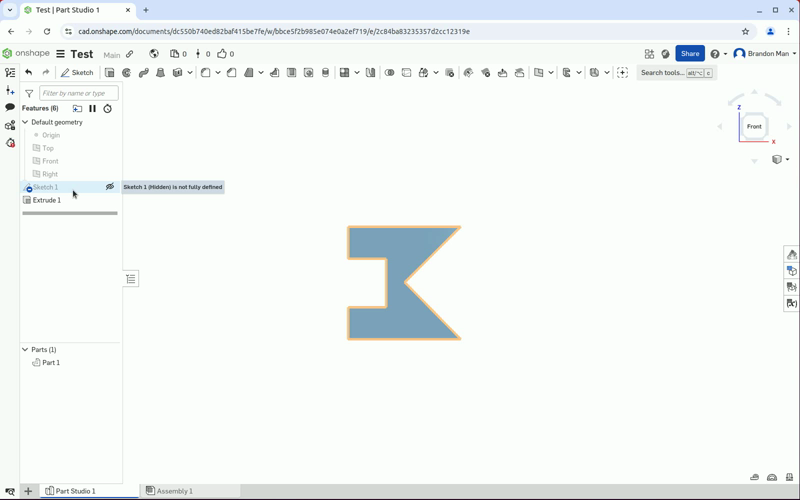
click(73, 189)
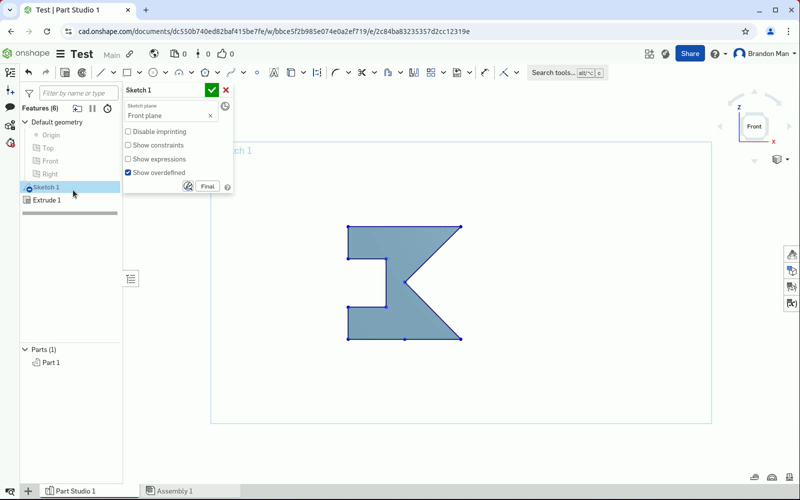
mouse_move(229, 92)
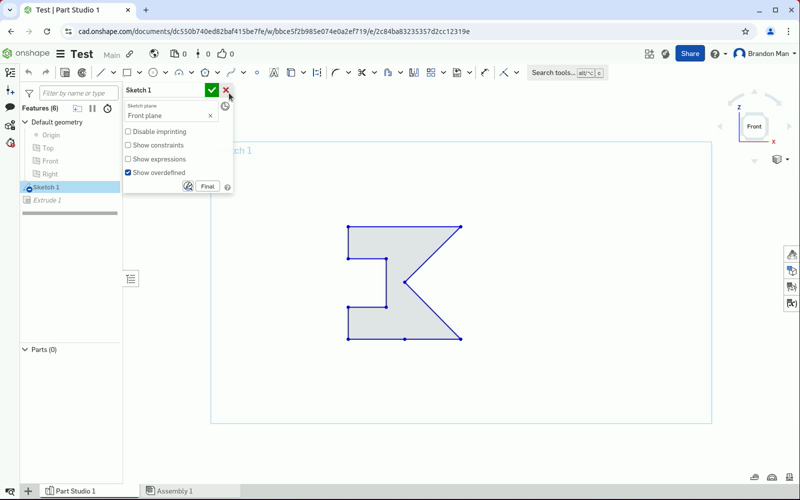
click(229, 92)
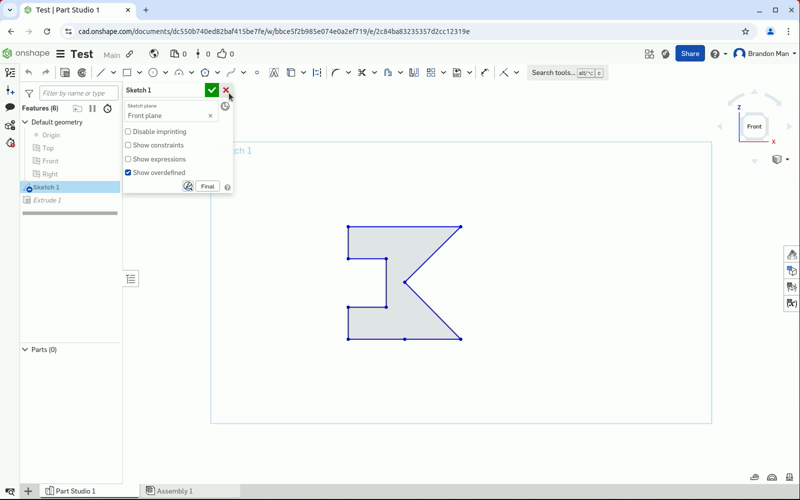
key(shift+s)
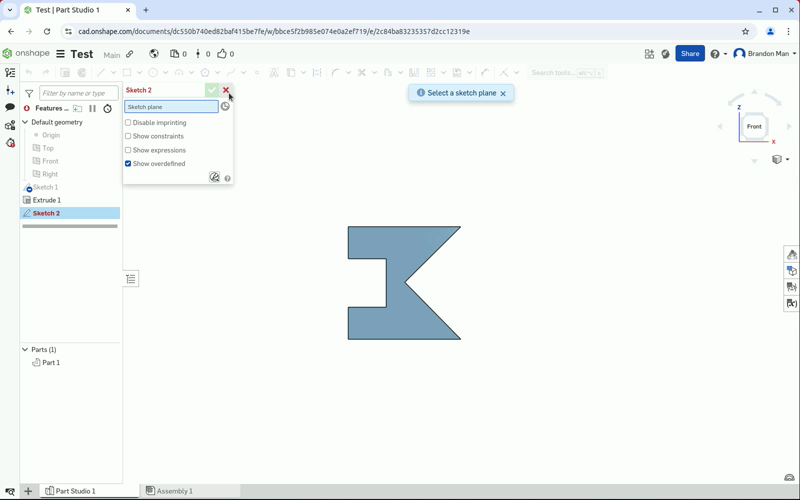
mouse_move(73, 163)
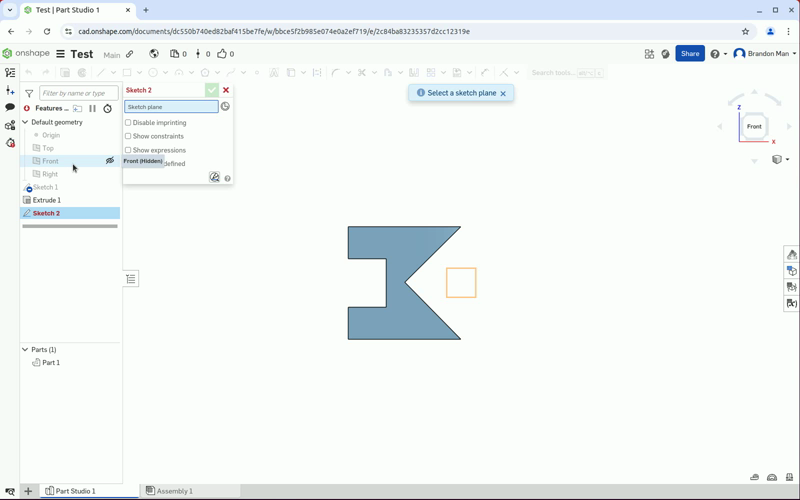
click(73, 163)
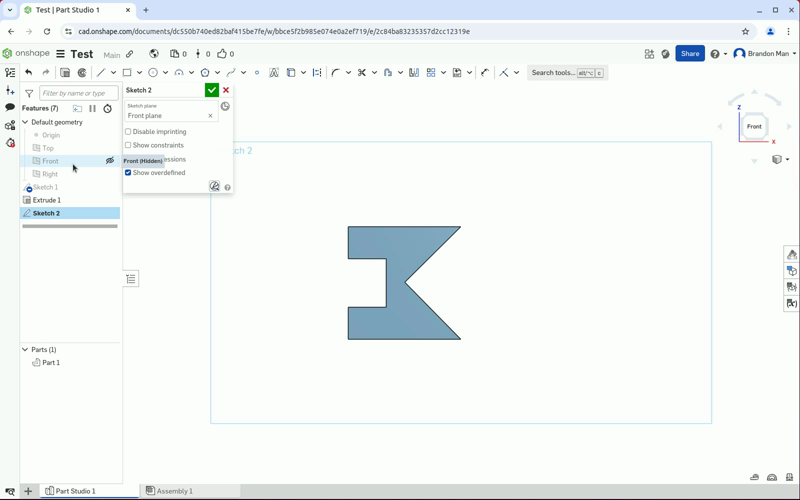
mouse_move(73, 352)
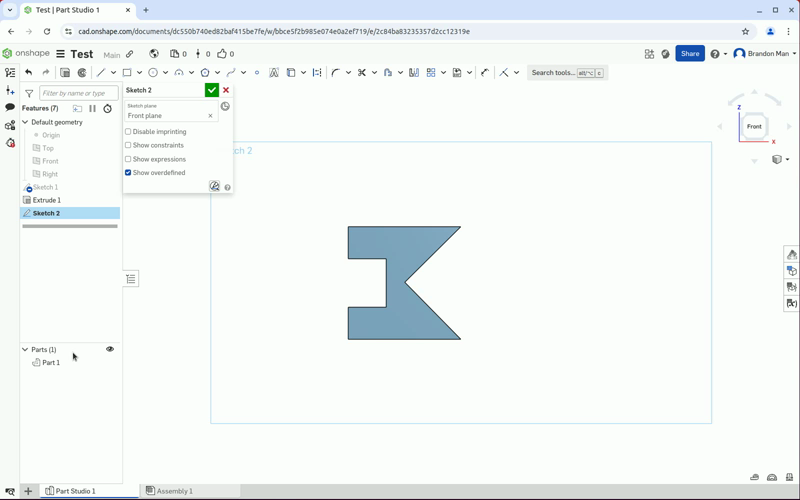
key(y)
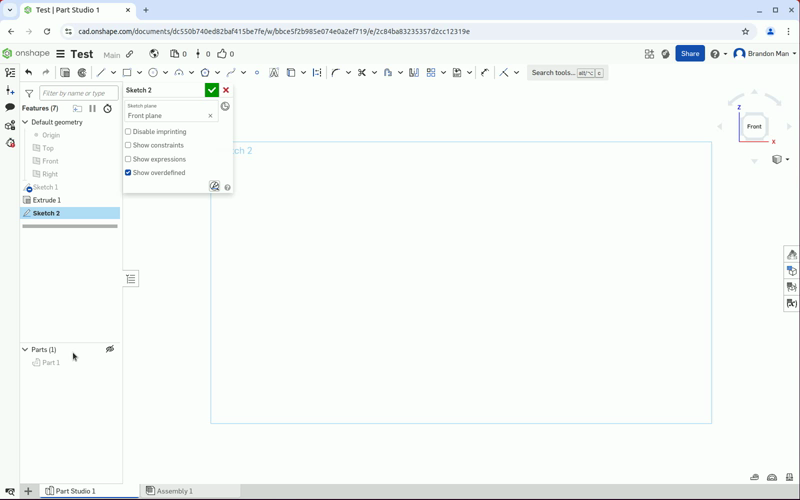
key(l)
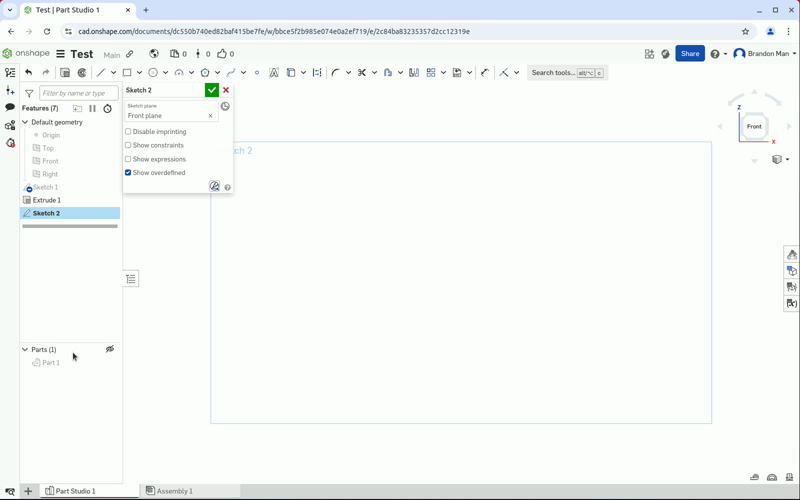
key_down(shift)
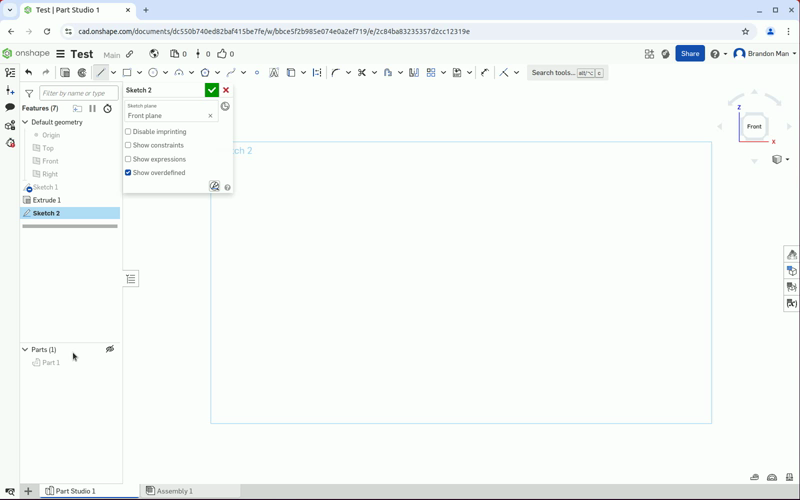
mouse_move(460, 339)
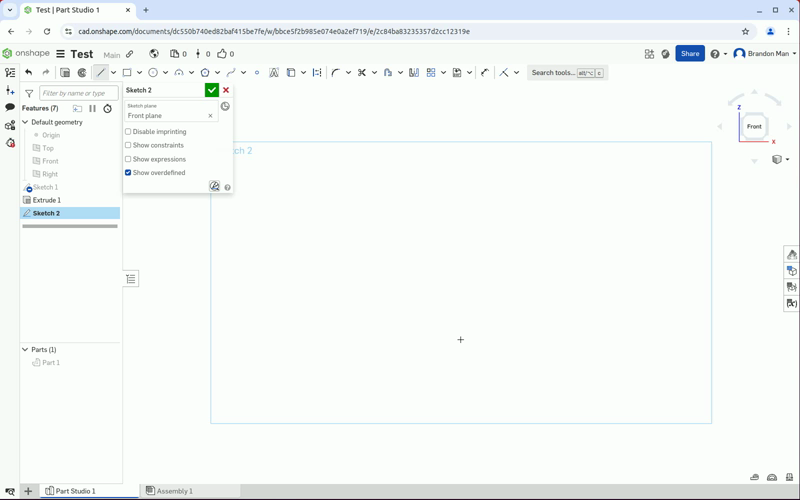
click(460, 339)
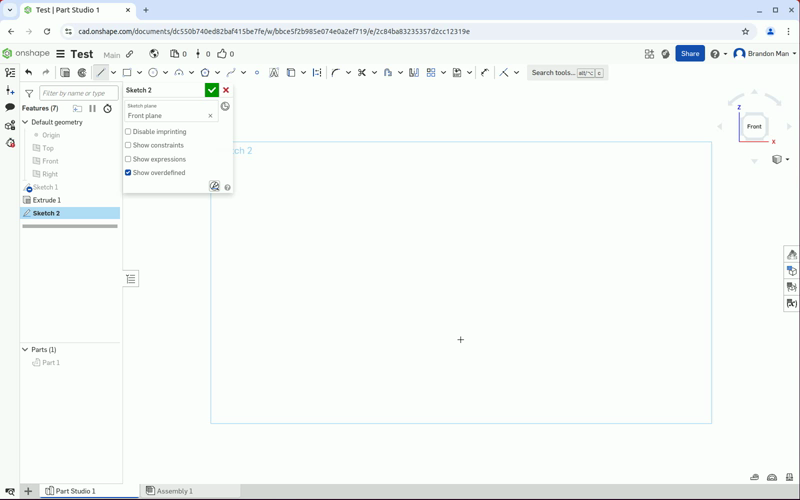
key_up(shift)
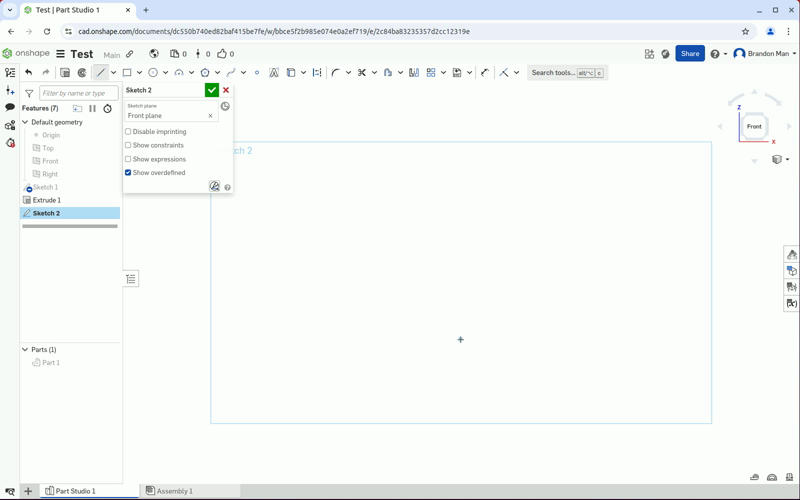
key_down(shift)
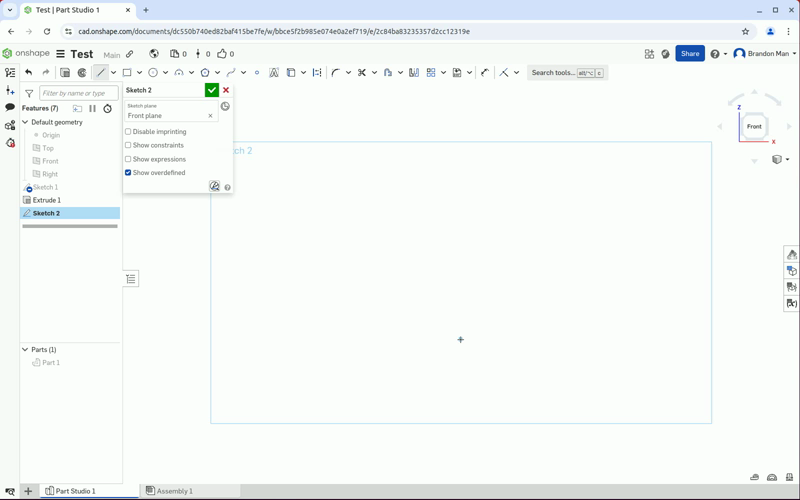
mouse_move(490, 339)
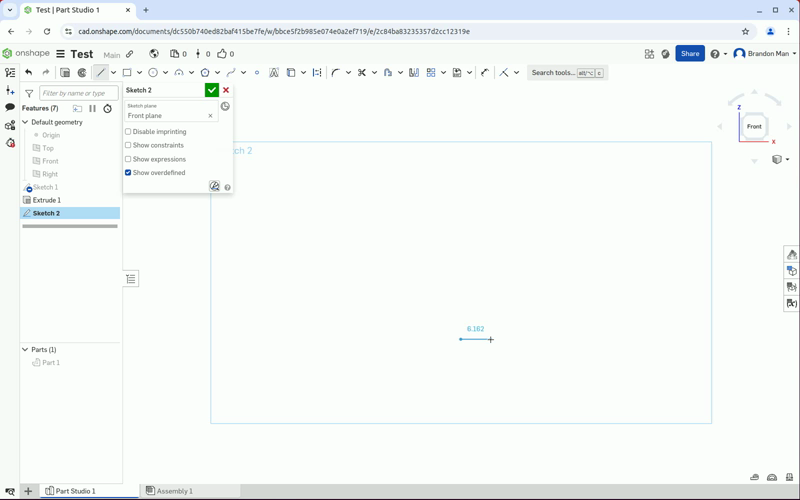
mouse_move(517, 339)
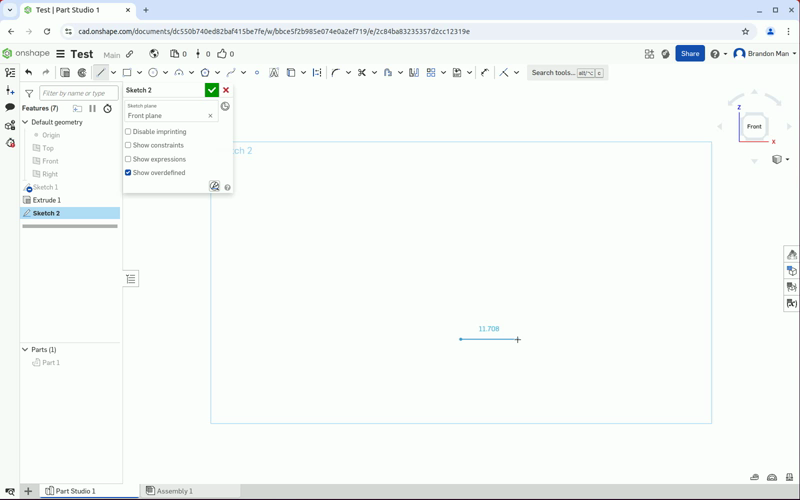
click(517, 339)
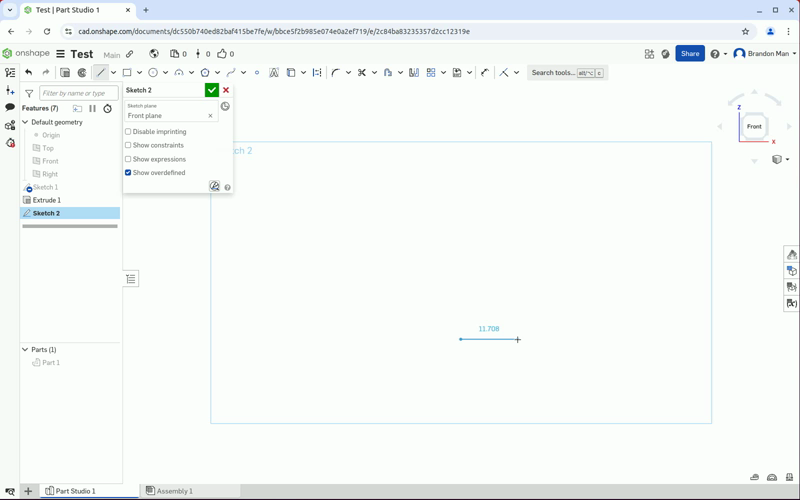
key_up(shift)
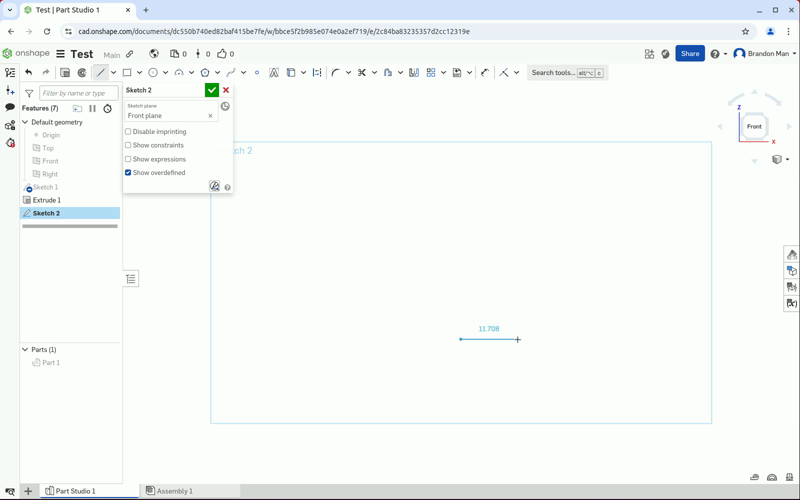
key_down(shift)
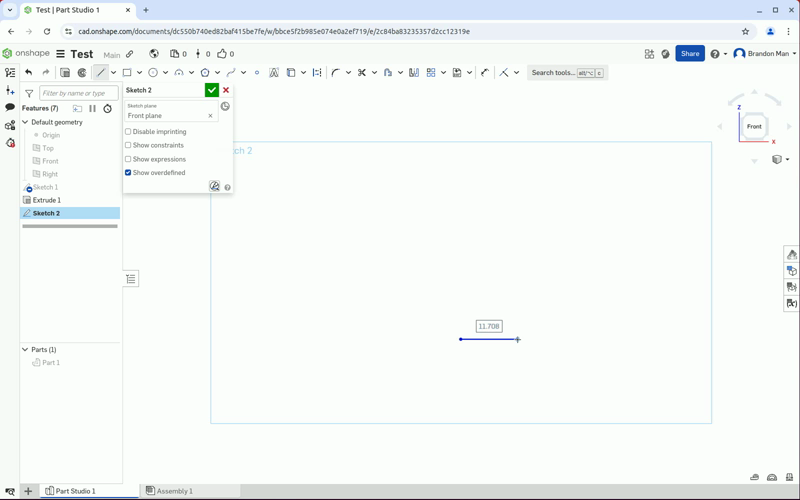
mouse_move(547, 339)
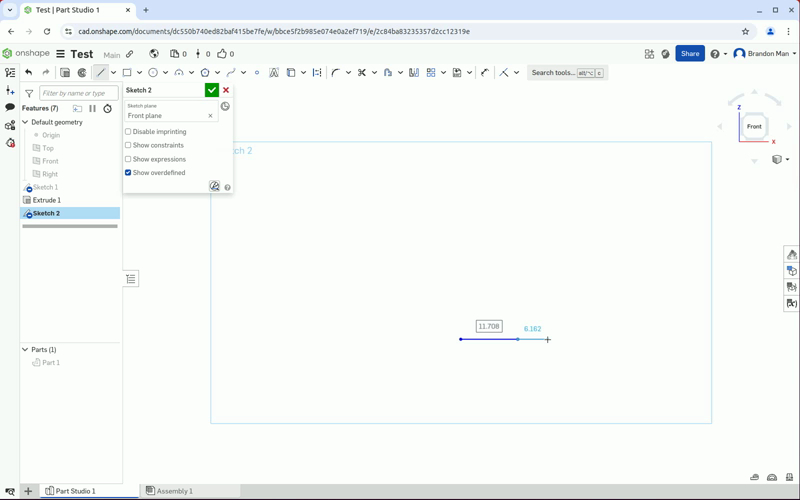
mouse_move(573, 339)
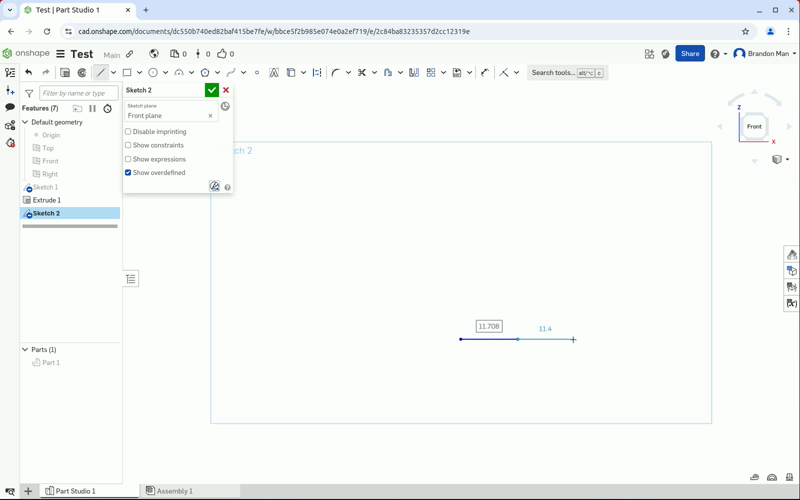
click(573, 339)
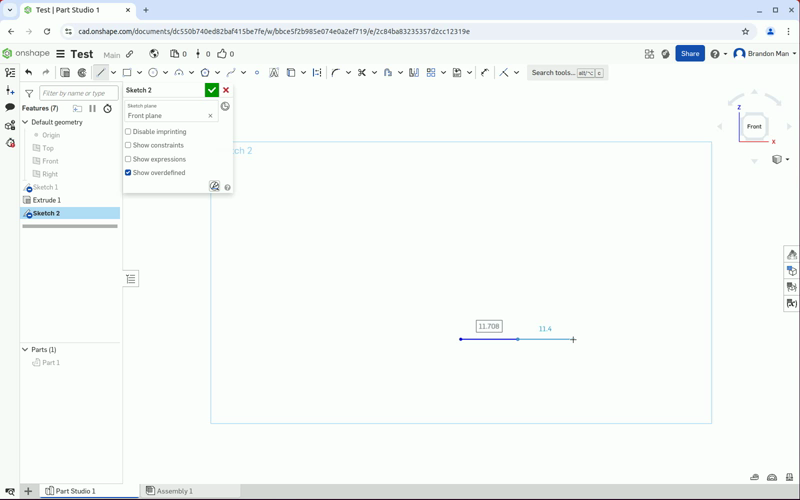
key_up(shift)
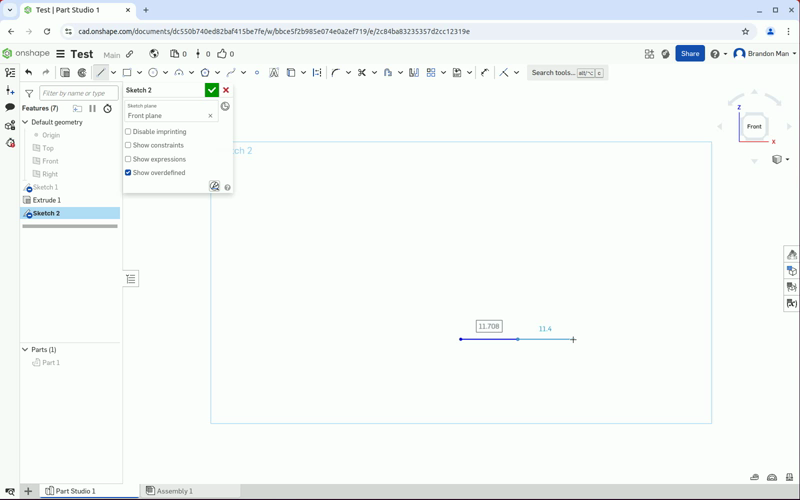
key_down(shift)
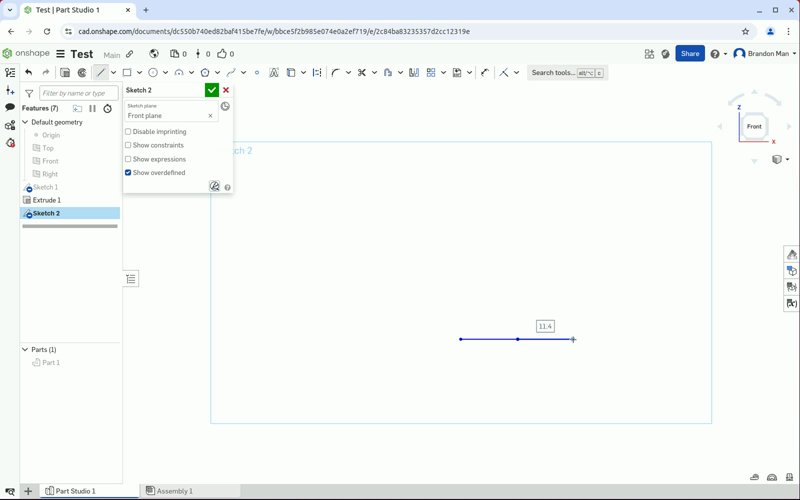
mouse_move(589, 339)
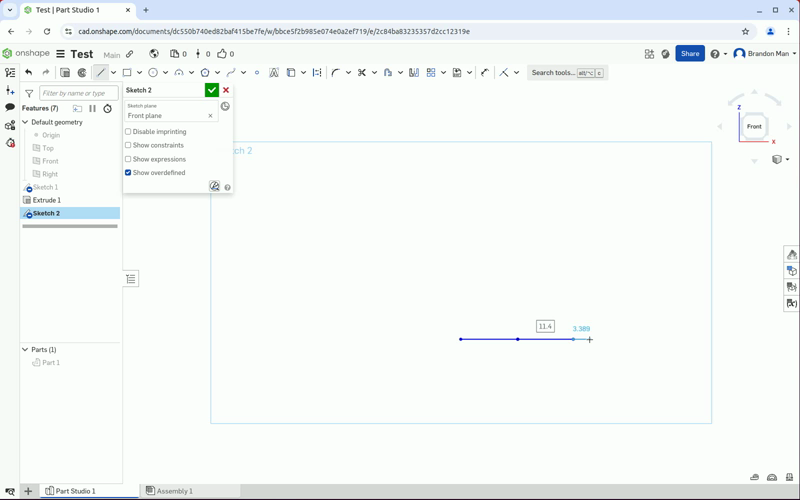
mouse_move(573, 307)
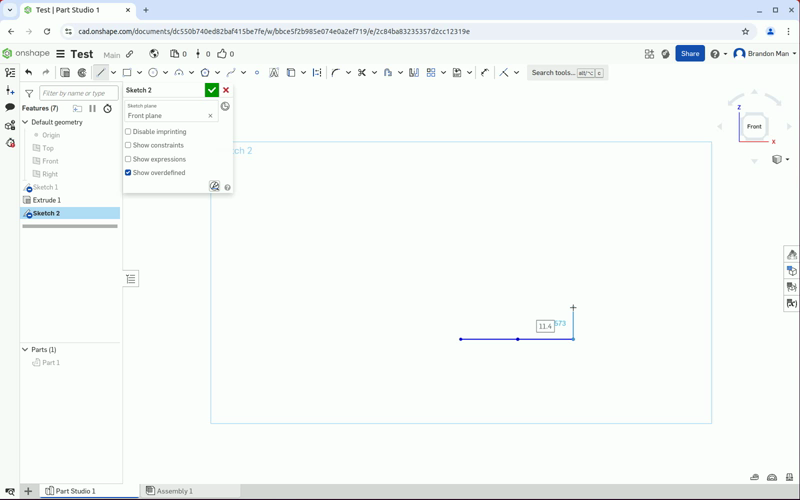
click(573, 307)
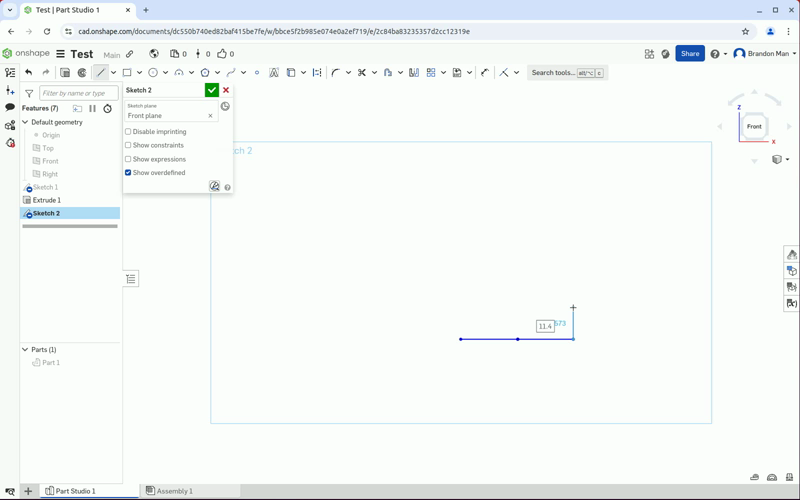
key_up(shift)
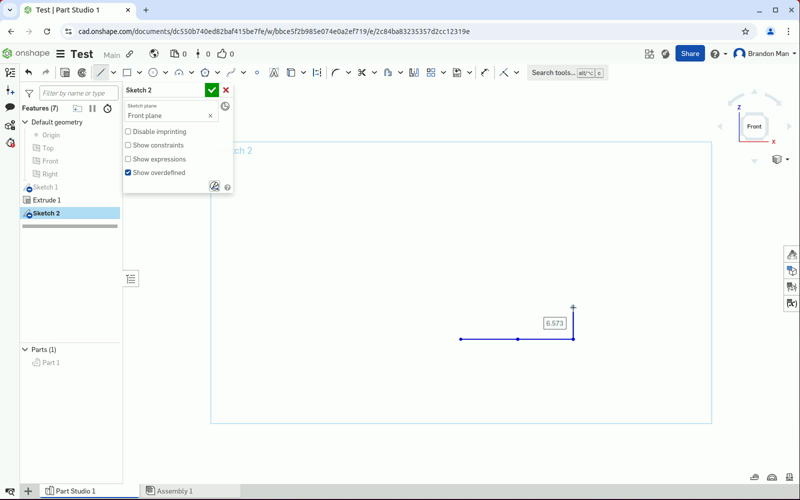
key_down(shift)
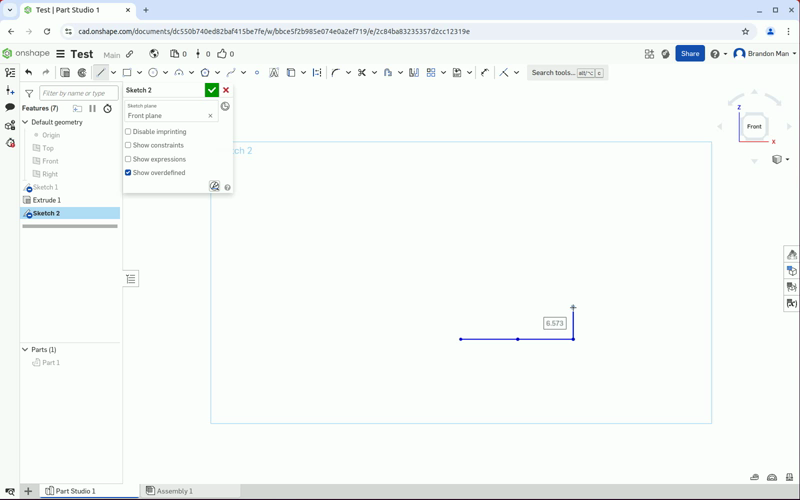
mouse_move(589, 307)
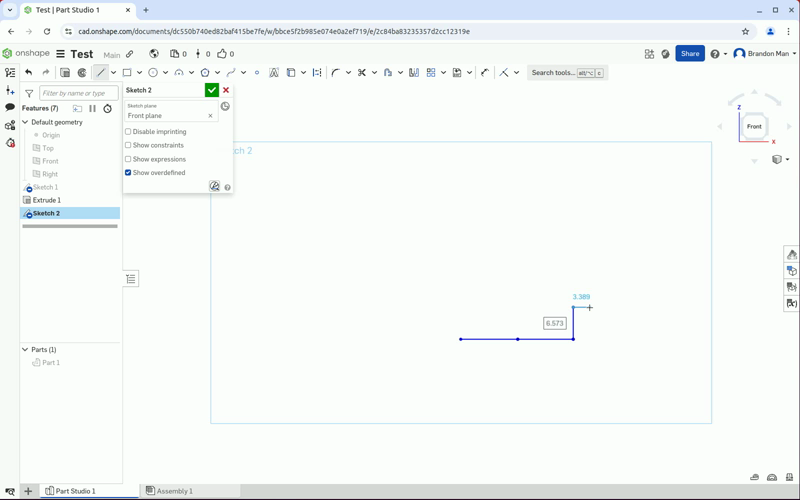
mouse_move(535, 307)
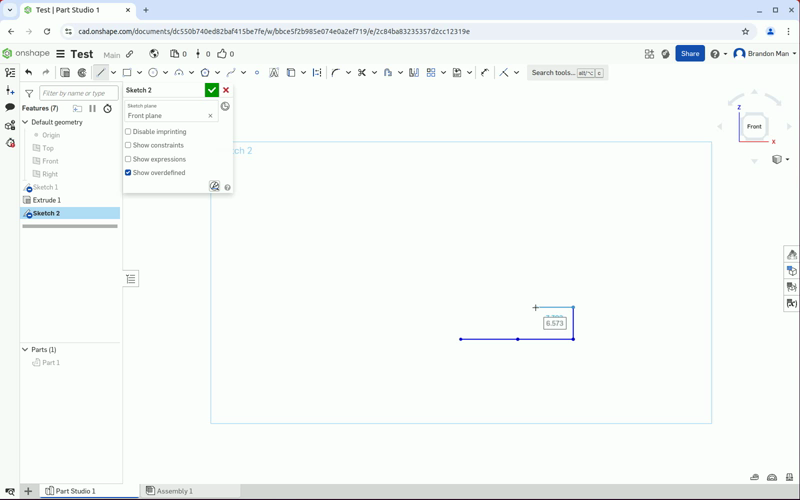
click(535, 307)
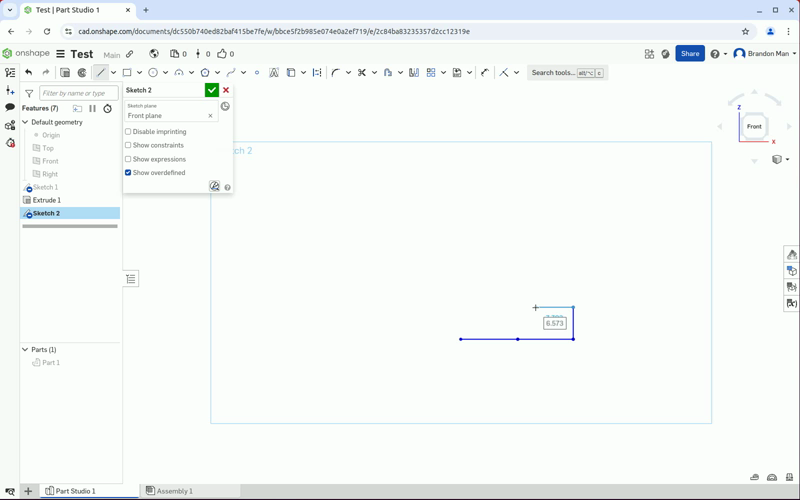
key_up(shift)
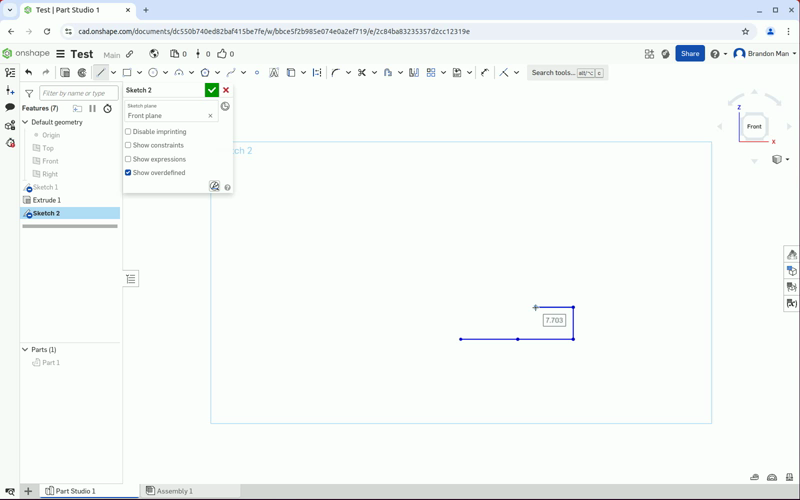
key_down(shift)
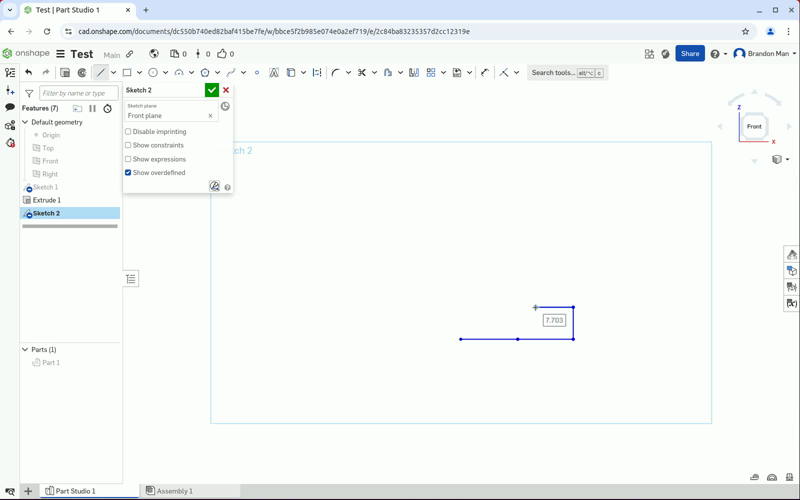
mouse_move(565, 307)
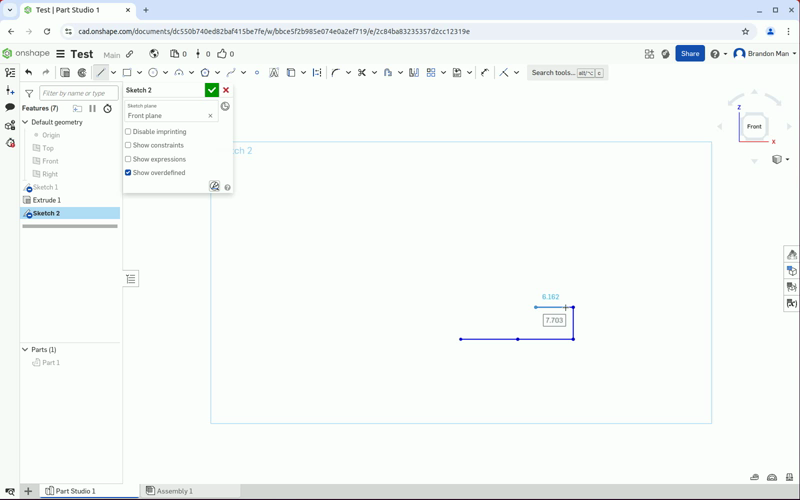
mouse_move(535, 258)
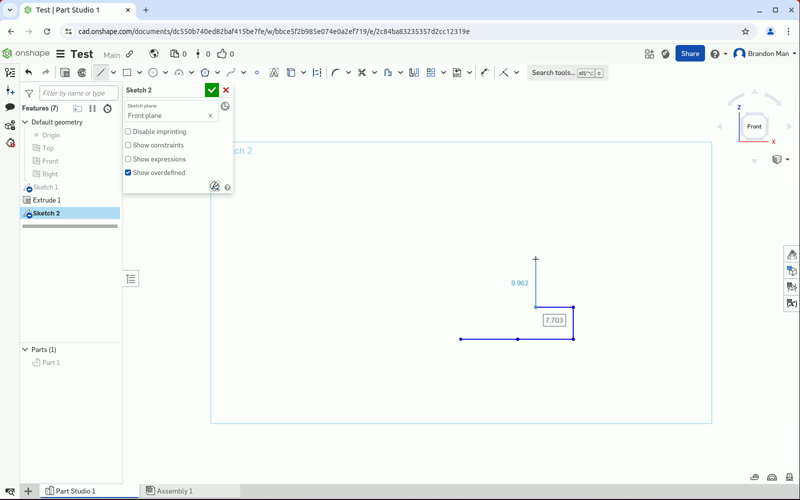
click(535, 258)
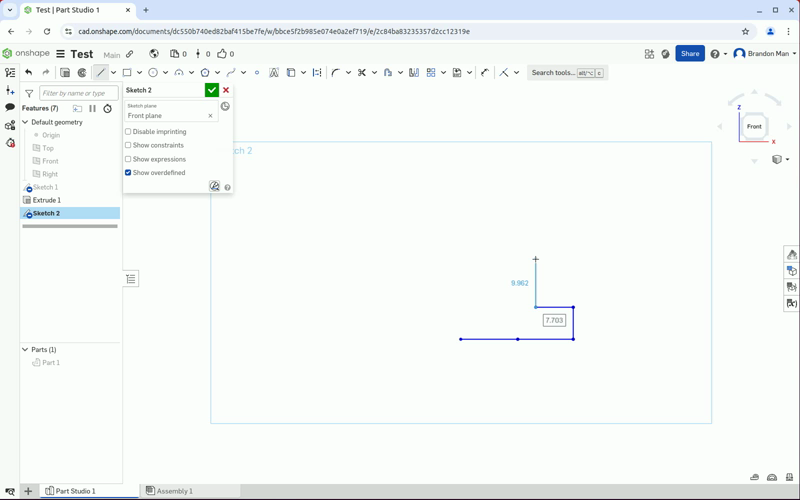
key_up(shift)
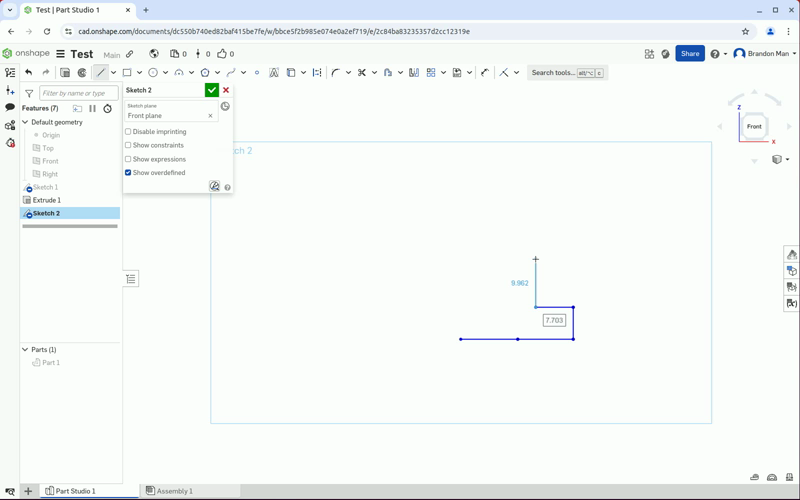
key_down(shift)
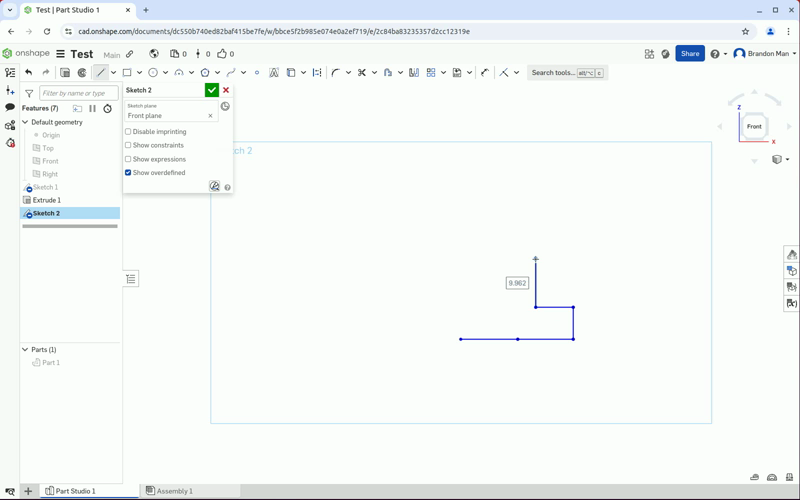
mouse_move(565, 258)
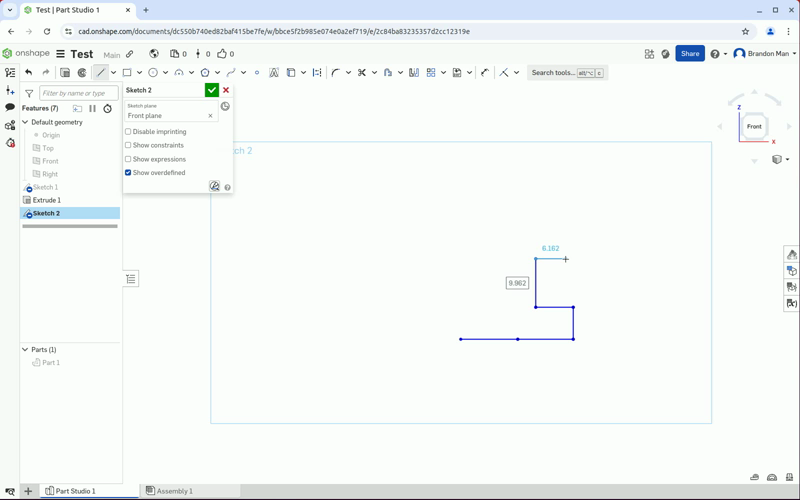
mouse_move(573, 258)
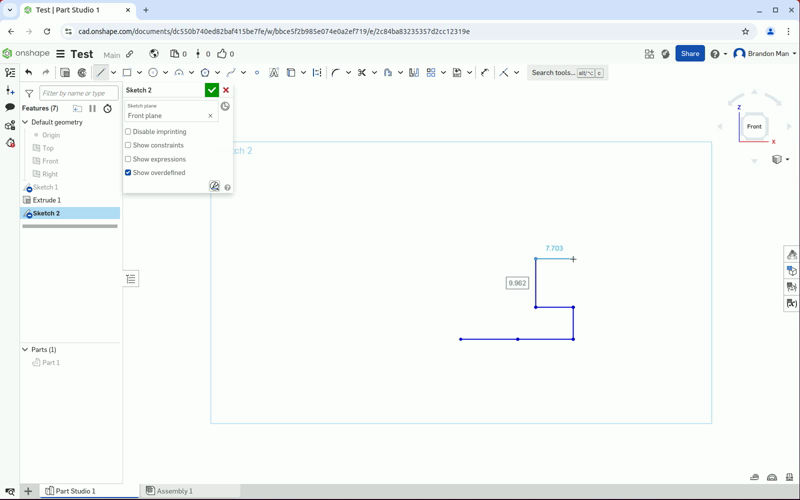
click(573, 258)
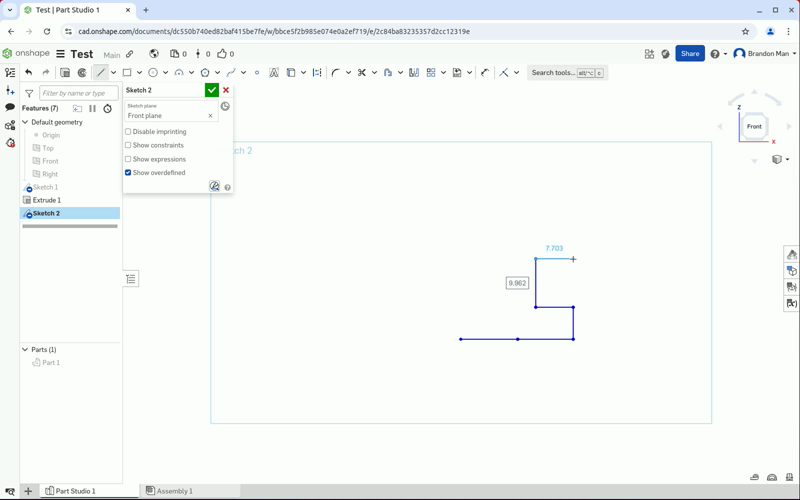
key_up(shift)
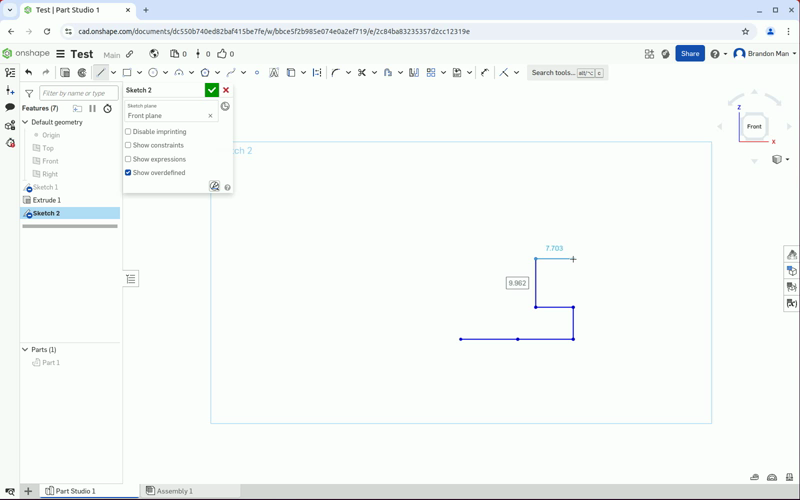
key_down(shift)
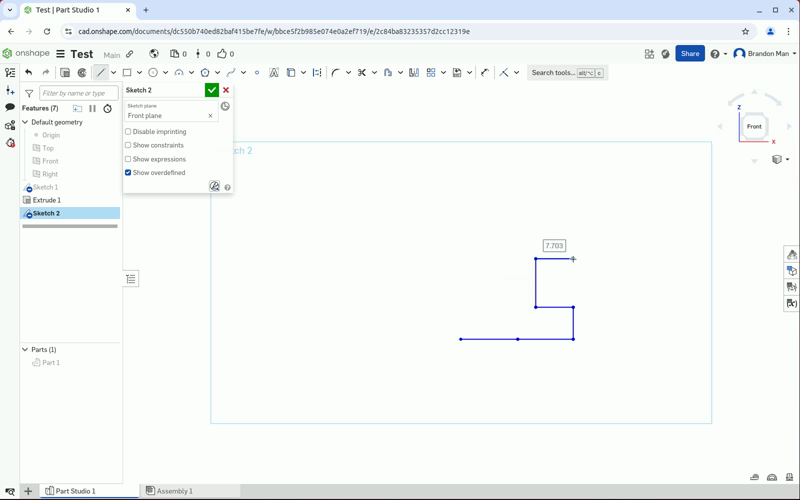
mouse_move(589, 258)
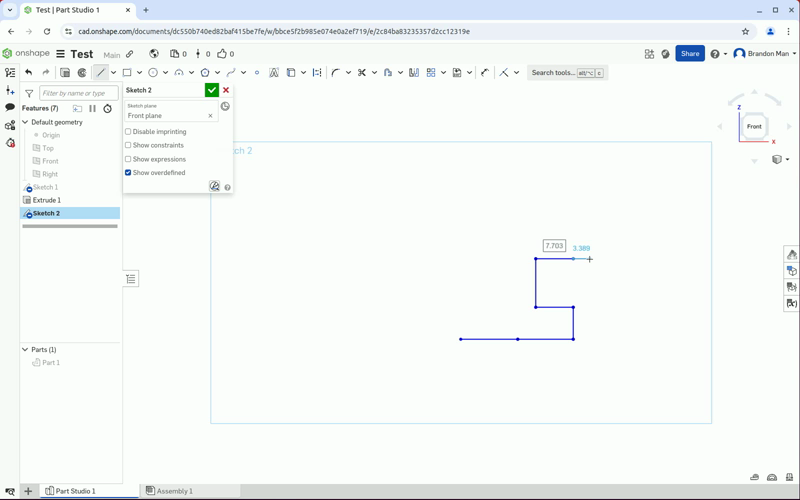
mouse_move(573, 226)
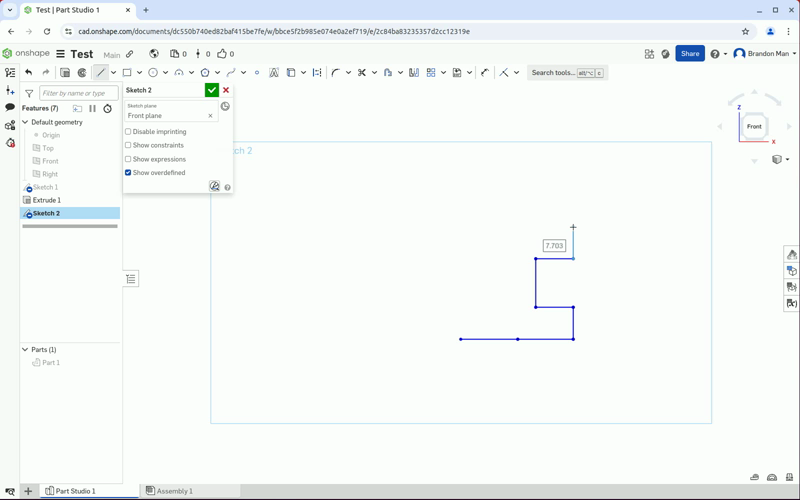
click(573, 226)
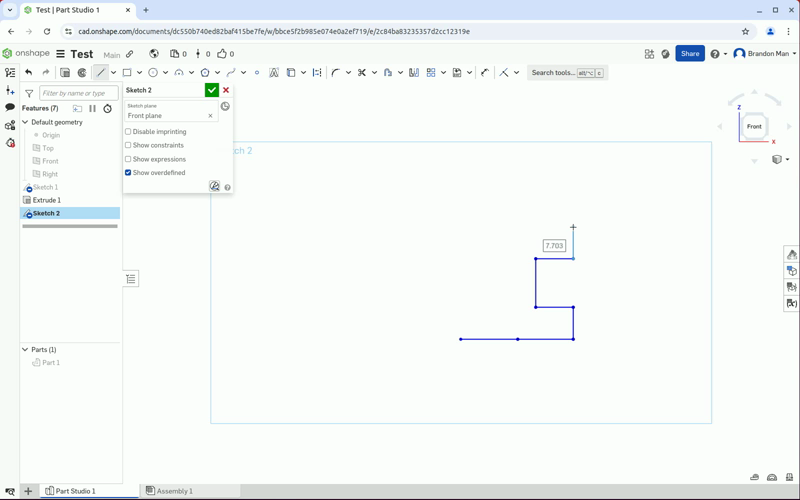
key_up(shift)
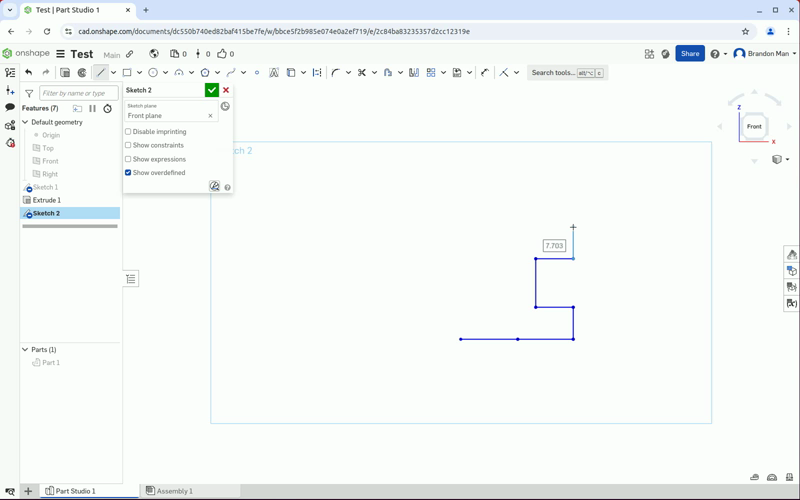
key_down(shift)
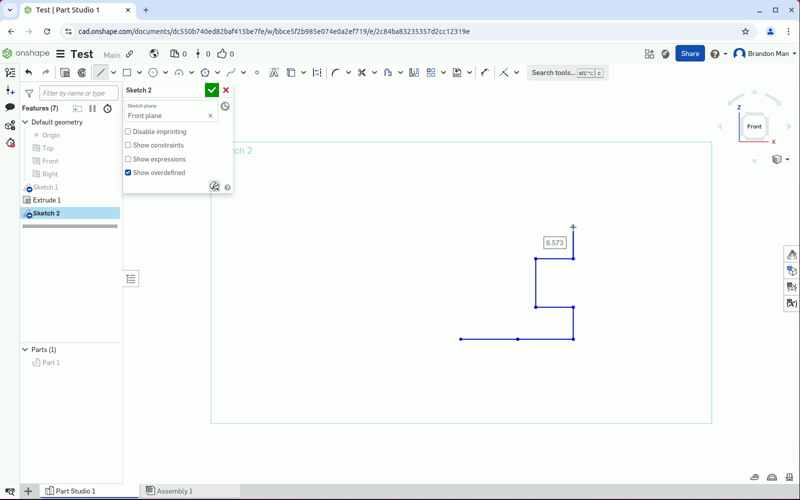
mouse_move(460, 226)
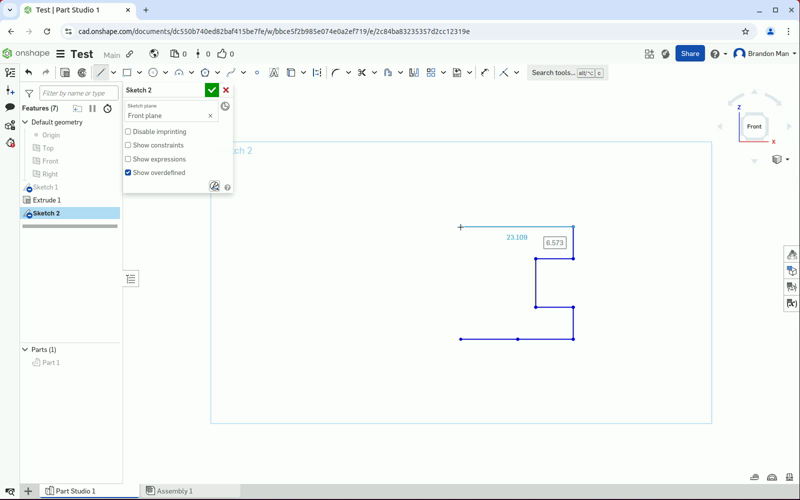
click(460, 226)
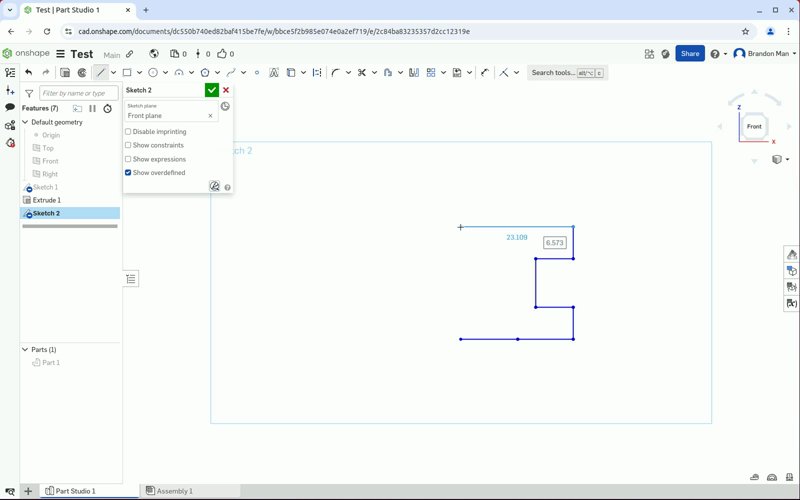
key_up(shift)
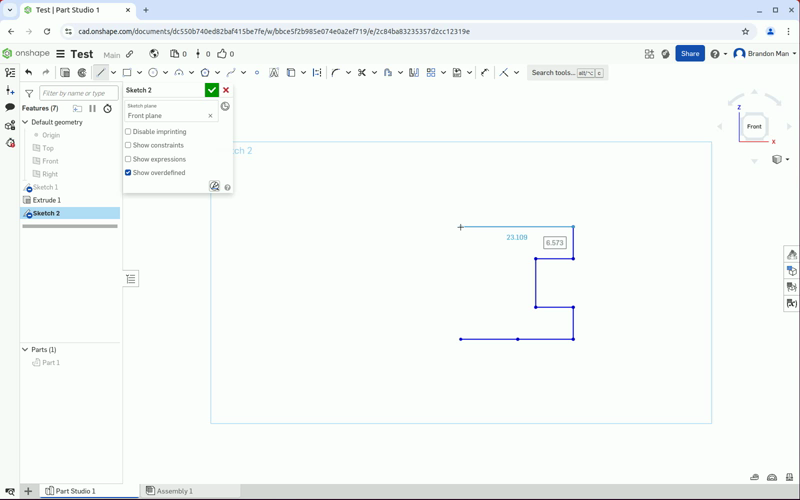
key_down(shift)
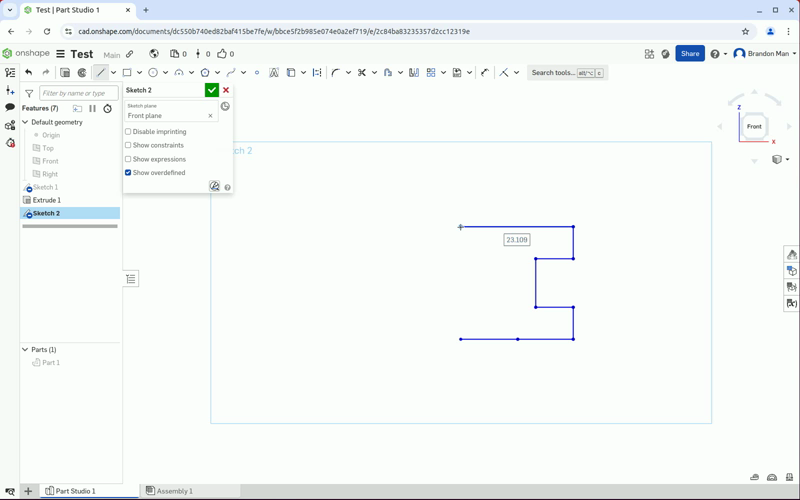
mouse_move(517, 282)
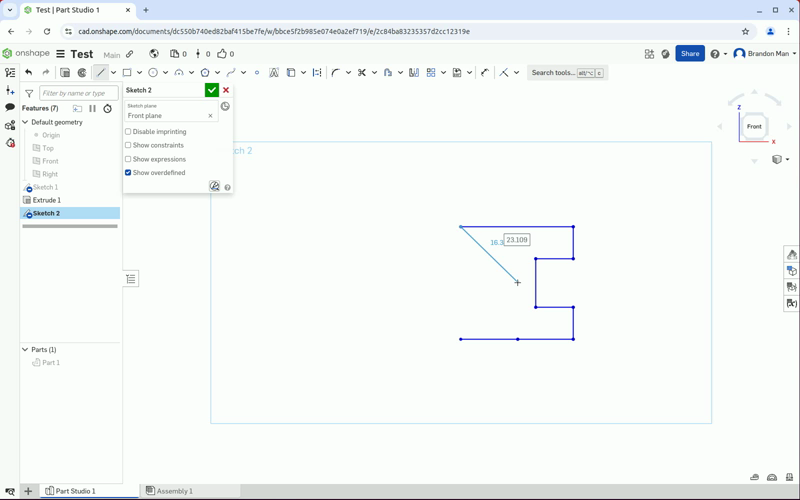
click(517, 282)
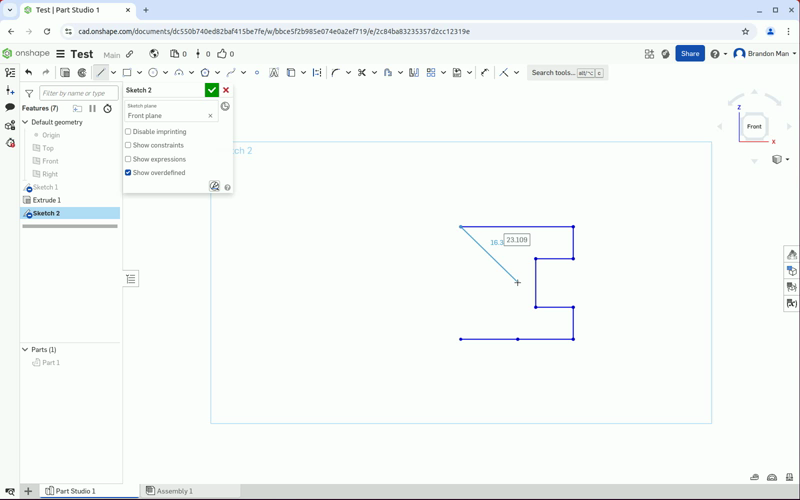
key_up(shift)
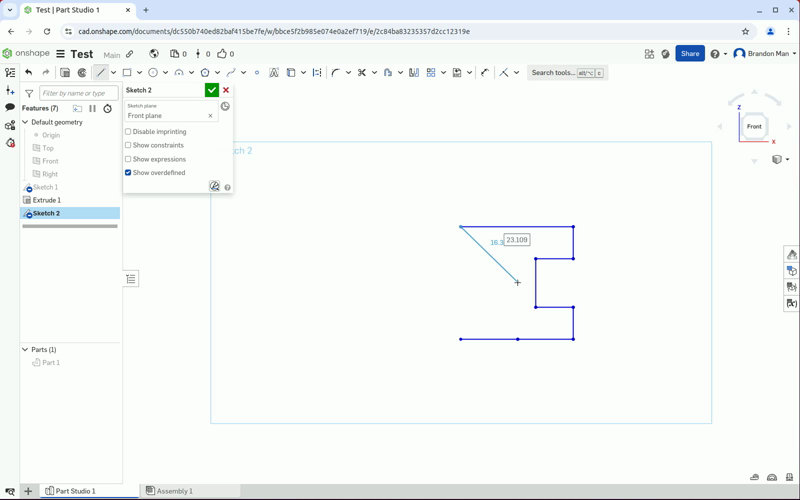
key_down(shift)
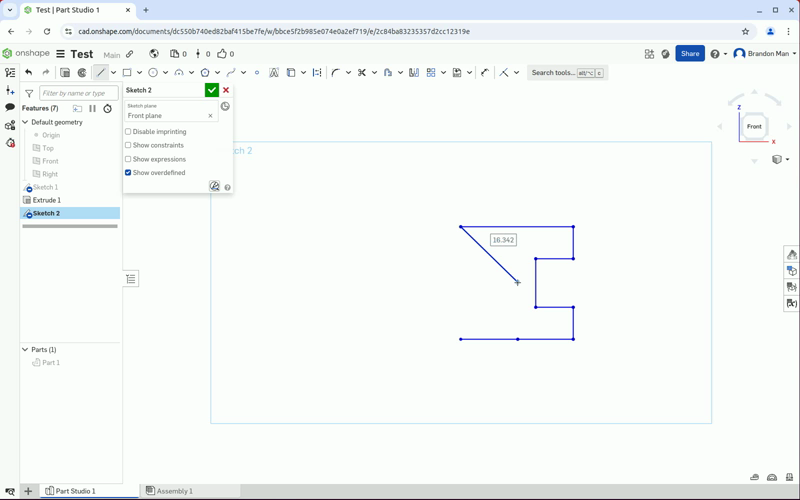
mouse_move(460, 339)
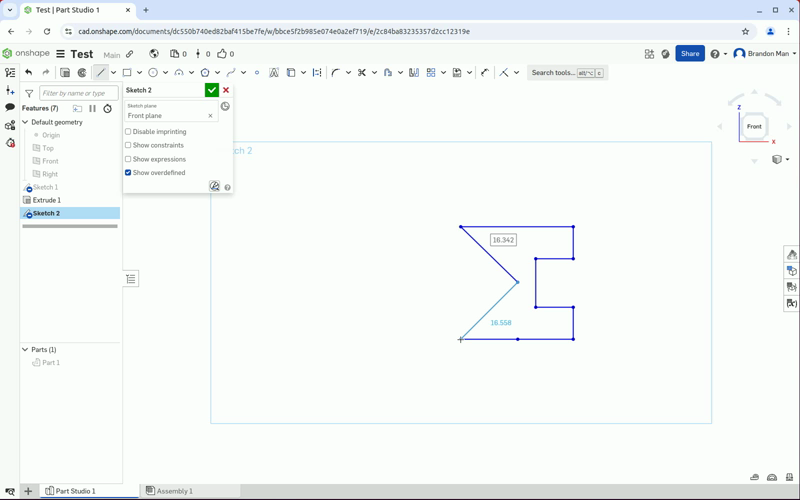
key_up(shift)
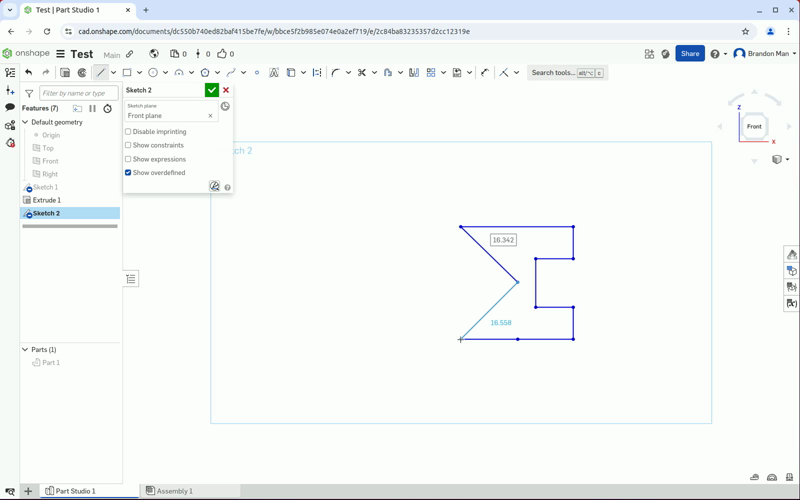
click(460, 339)
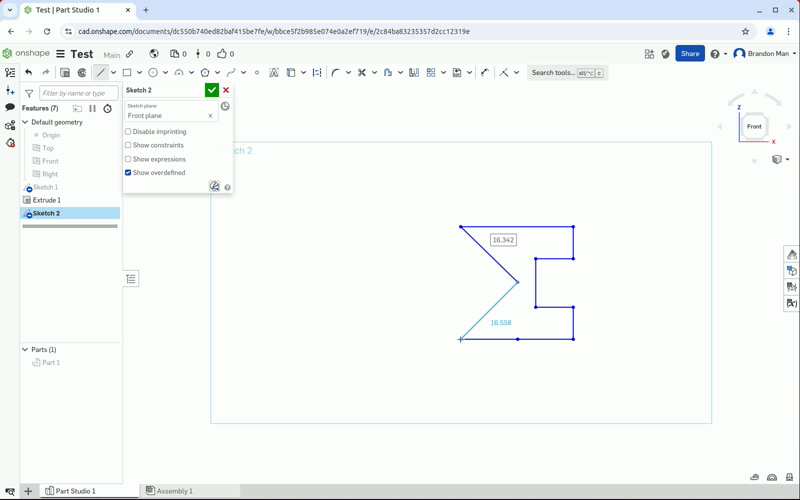
key(esc)
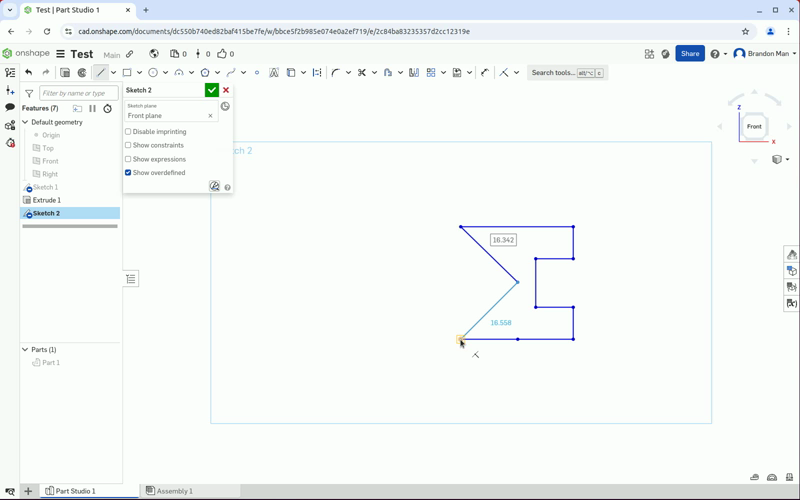
mouse_move(529, 322)
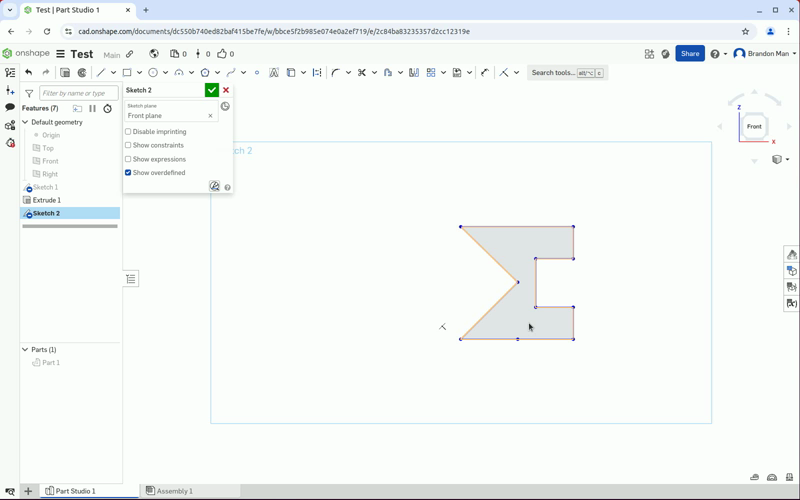
click(529, 322)
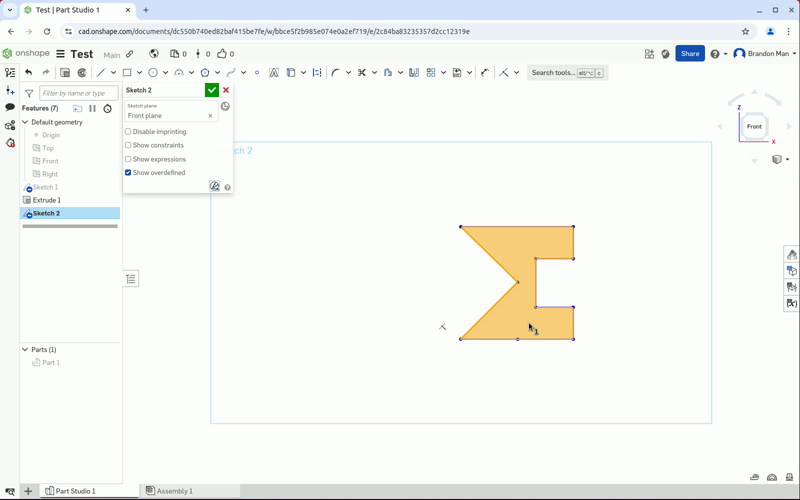
mouse_move(73, 352)
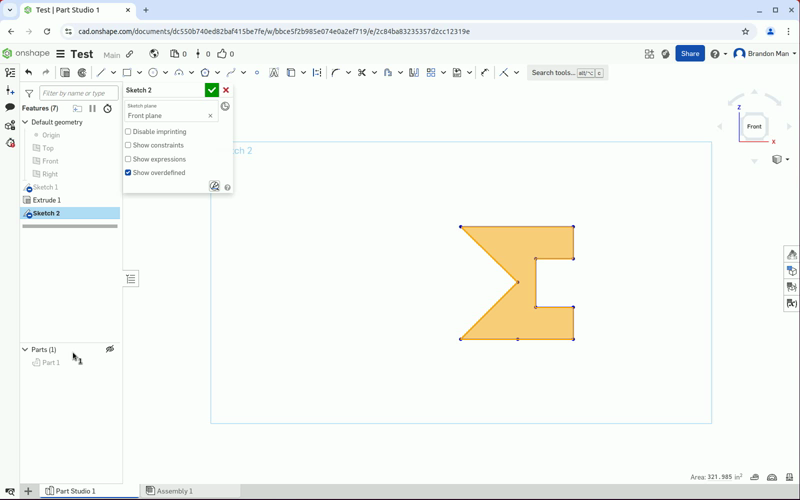
key(shift+y)
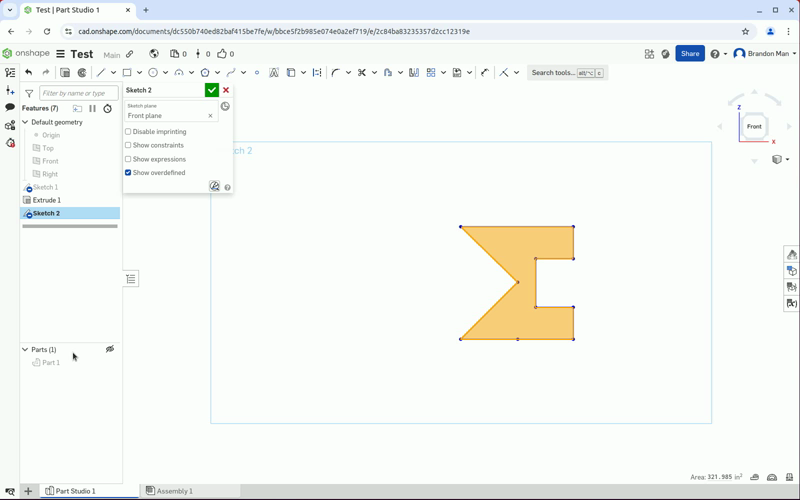
key(shift+e)
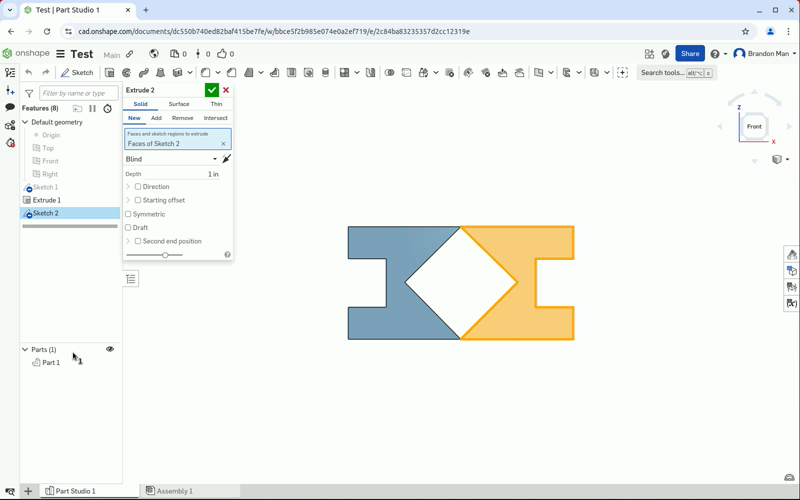
mouse_move(143, 106)
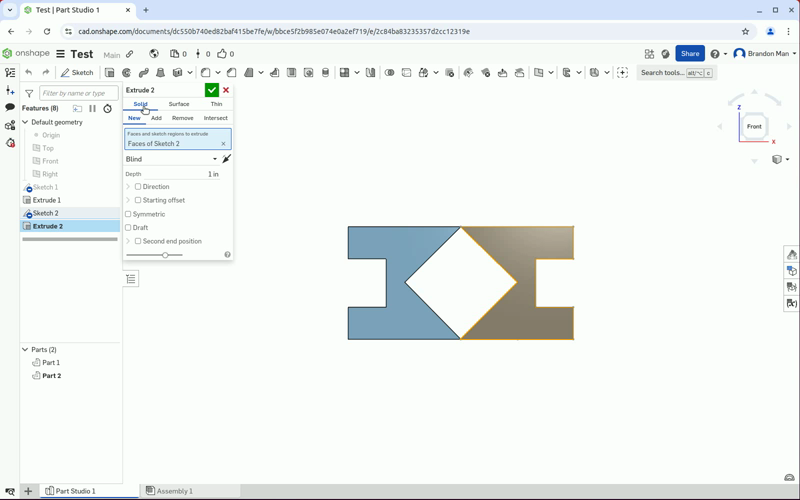
click(143, 106)
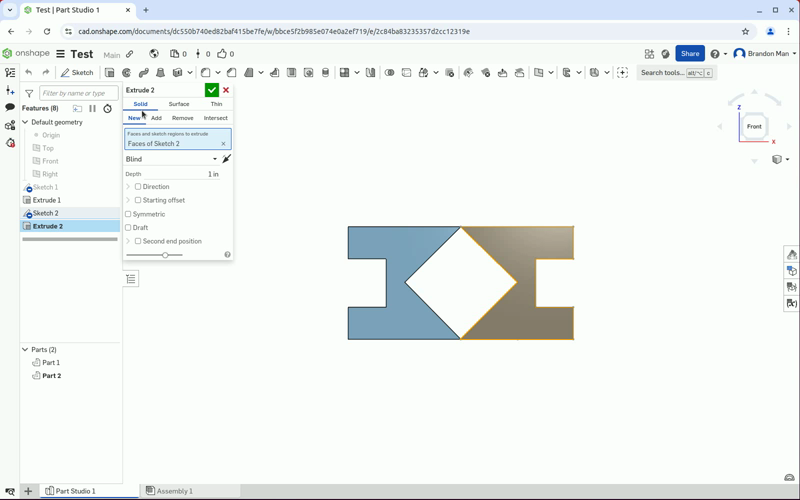
mouse_move(137, 120)
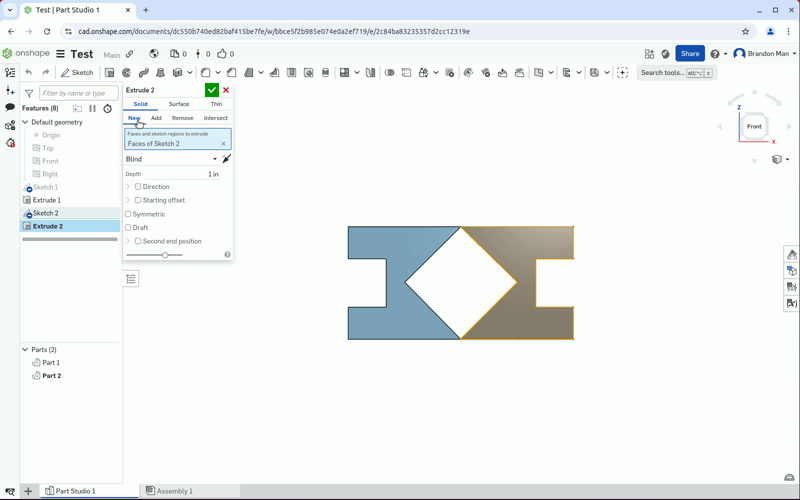
click(137, 120)
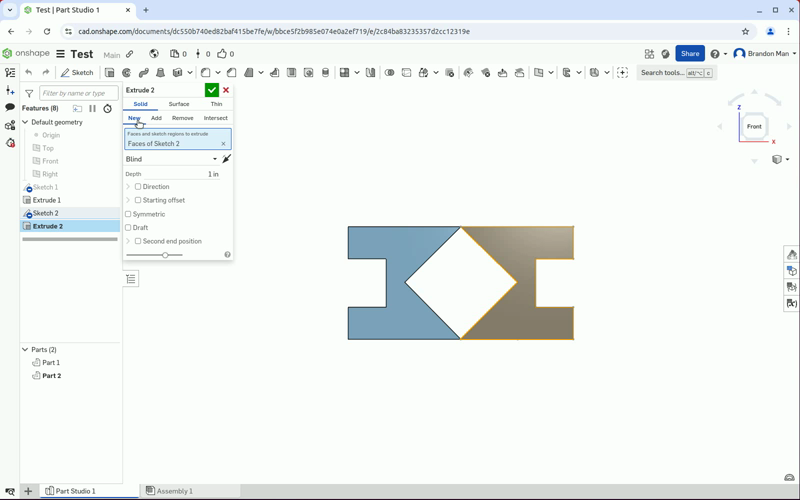
key(tab, 4)
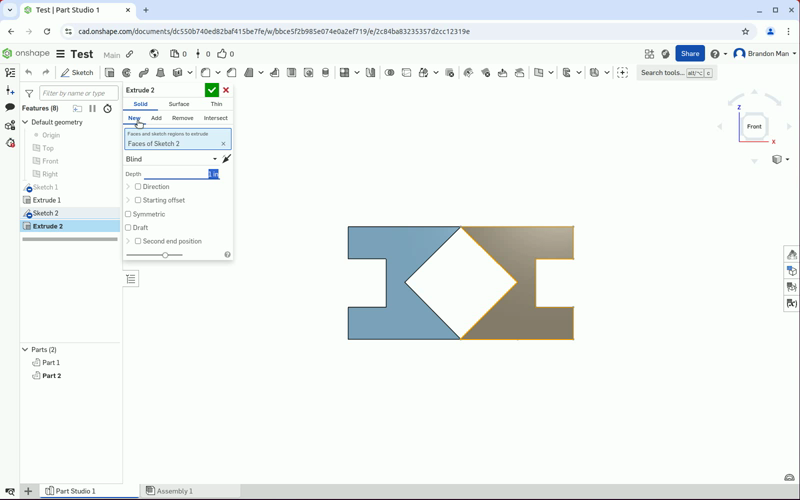
text(9.628)
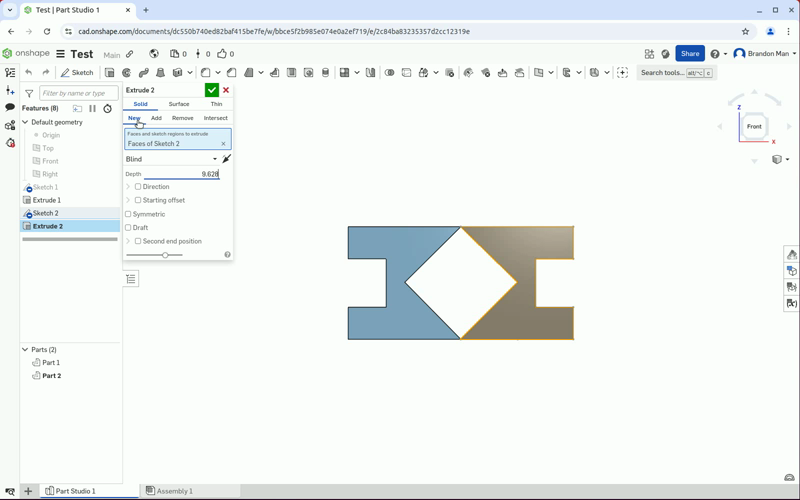
key(enter)
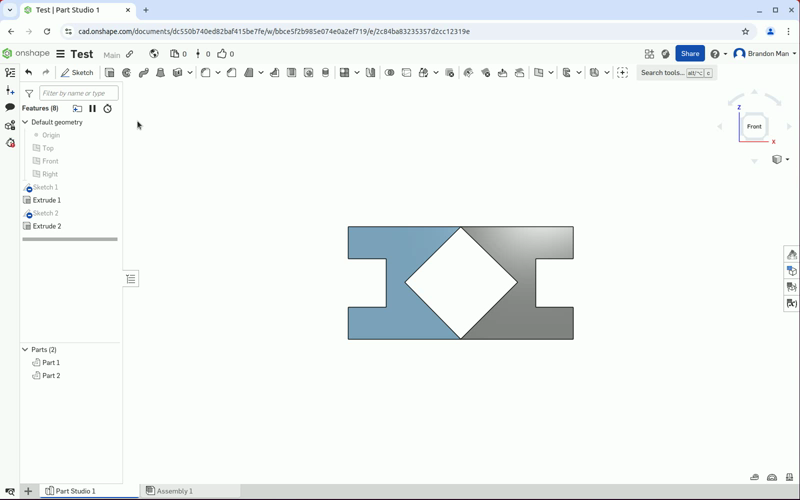
key(shift+h)
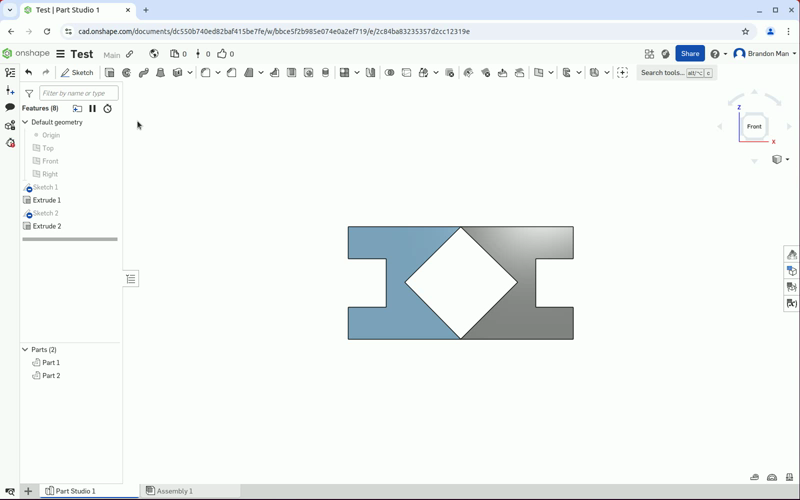
key(shift+h)
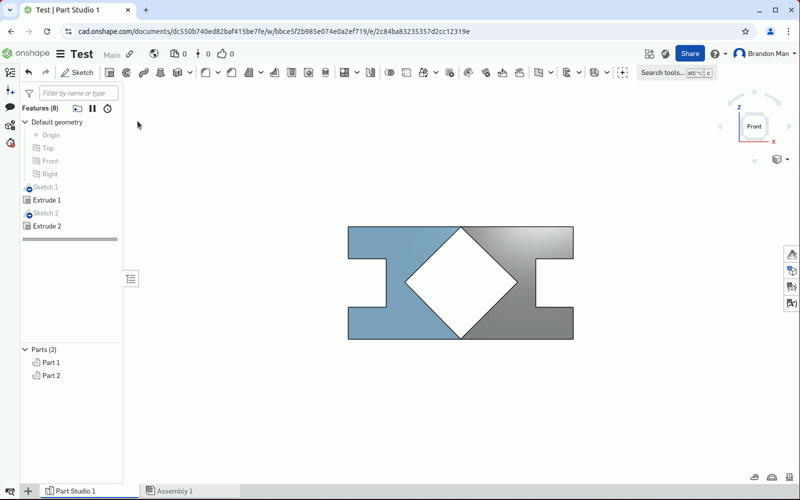
mouse_move(73, 189)
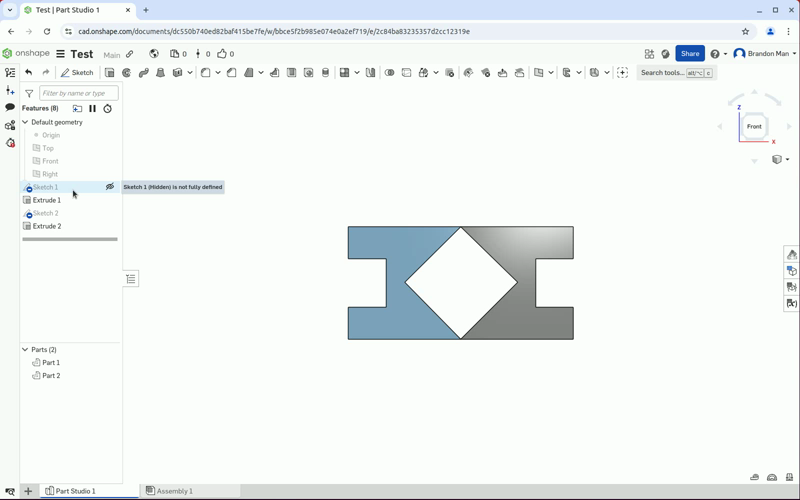
click(73, 189)
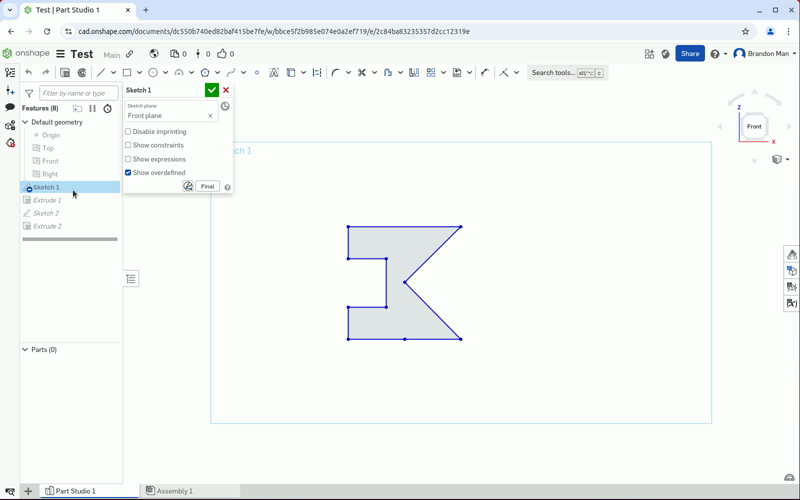
mouse_move(229, 92)
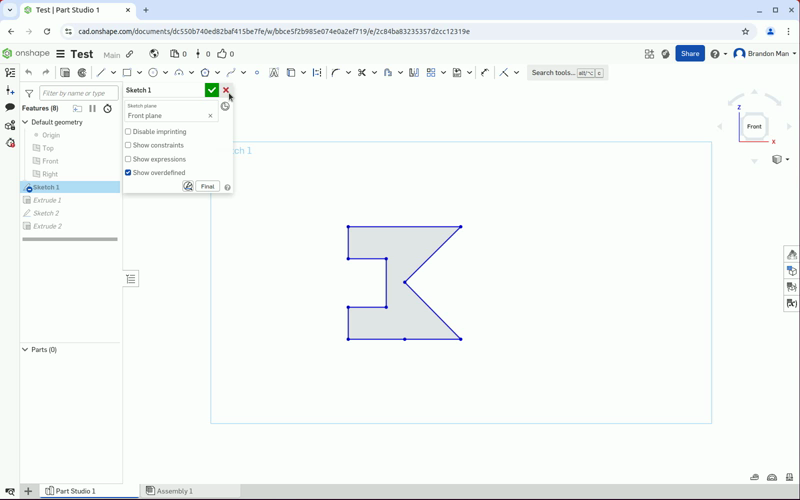
click(229, 92)
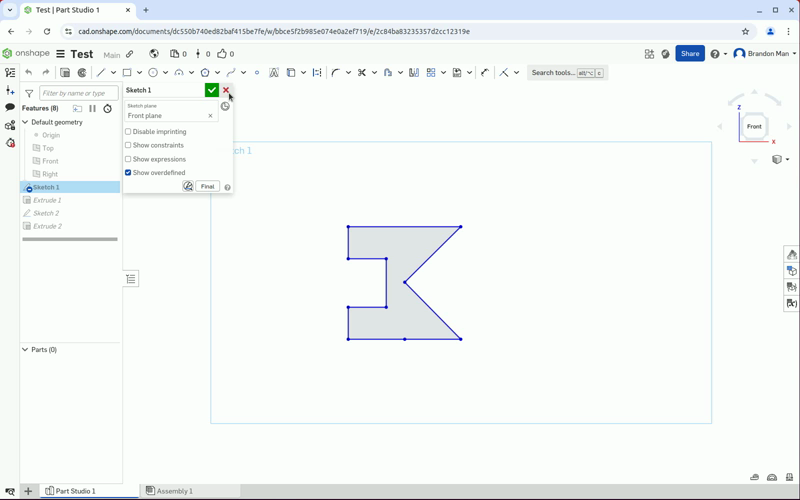
key(shift+s)
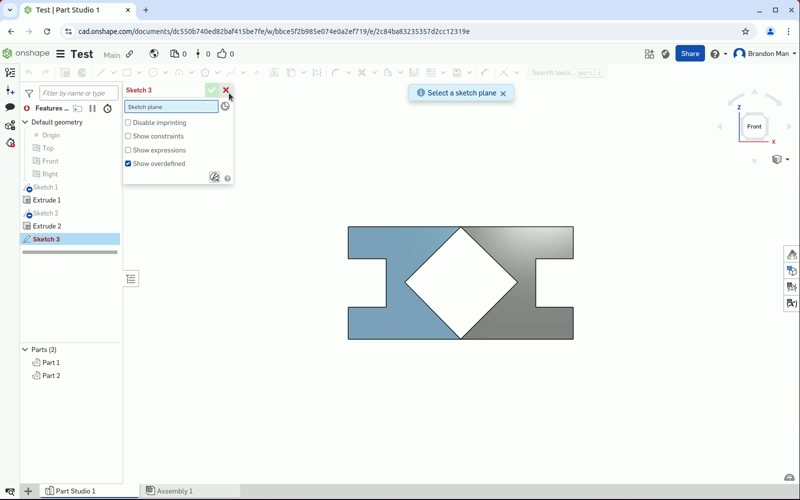
mouse_move(73, 163)
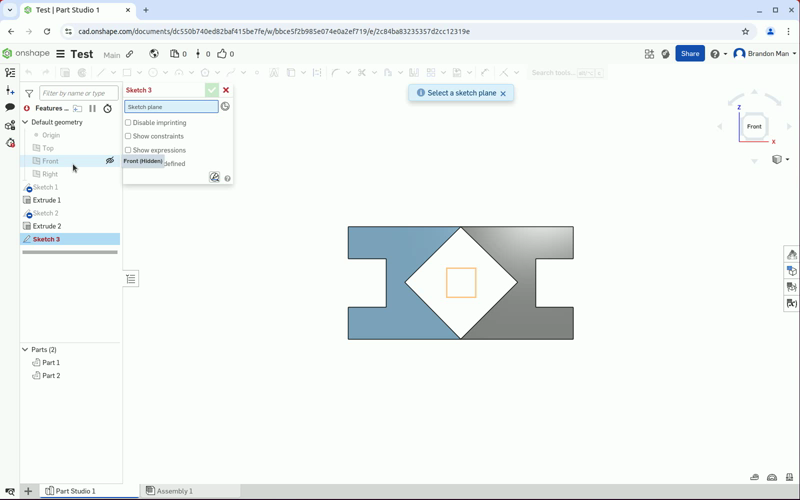
click(73, 163)
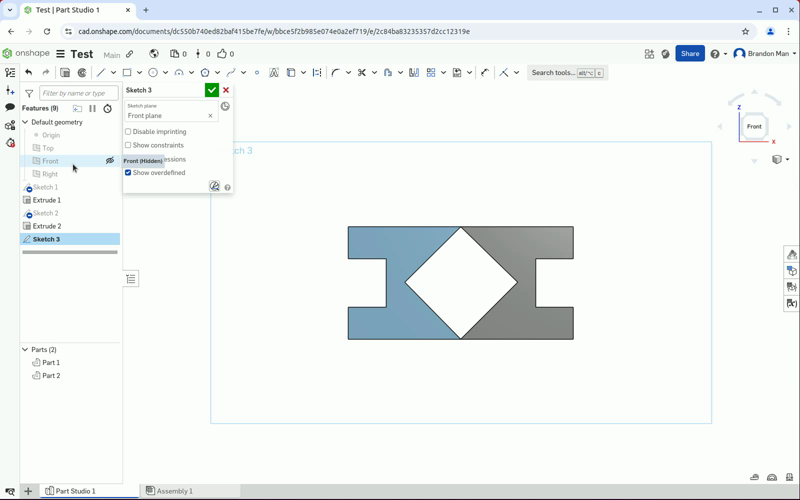
mouse_move(73, 352)
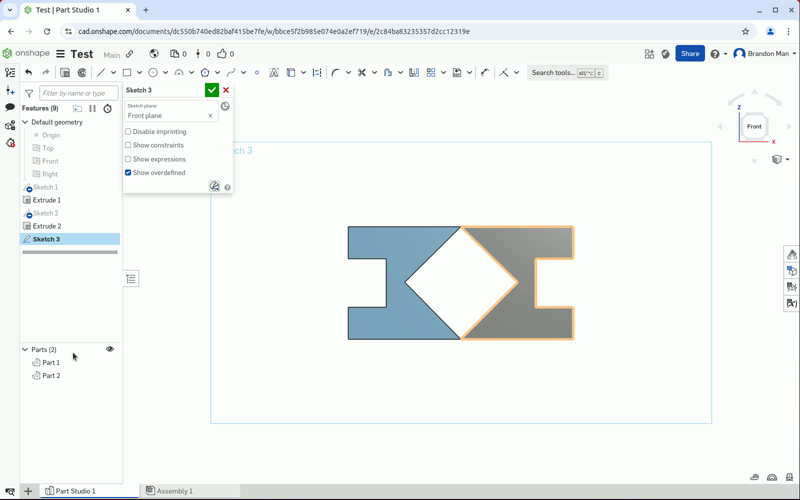
key(y)
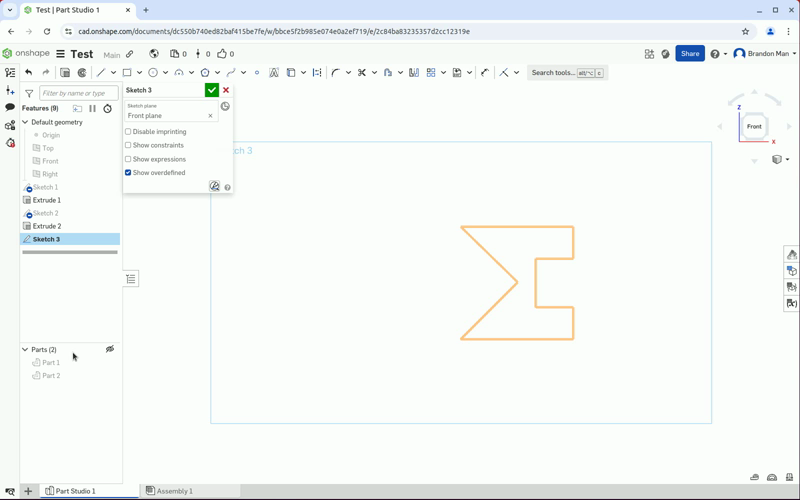
key(l)
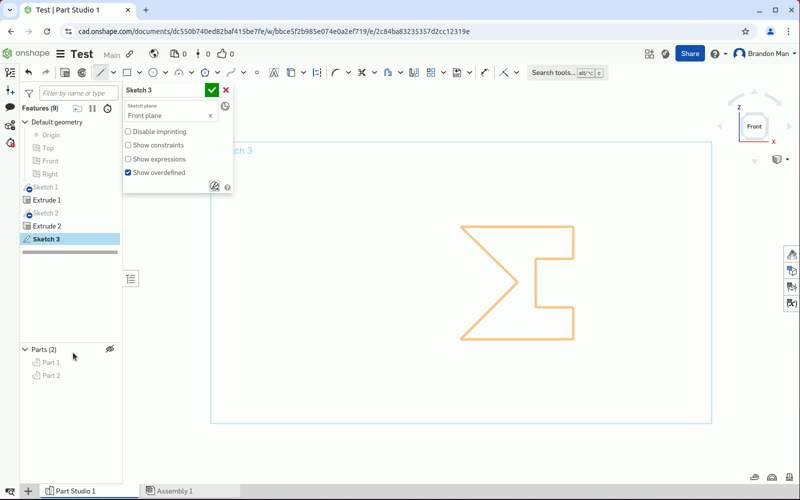
key_down(shift)
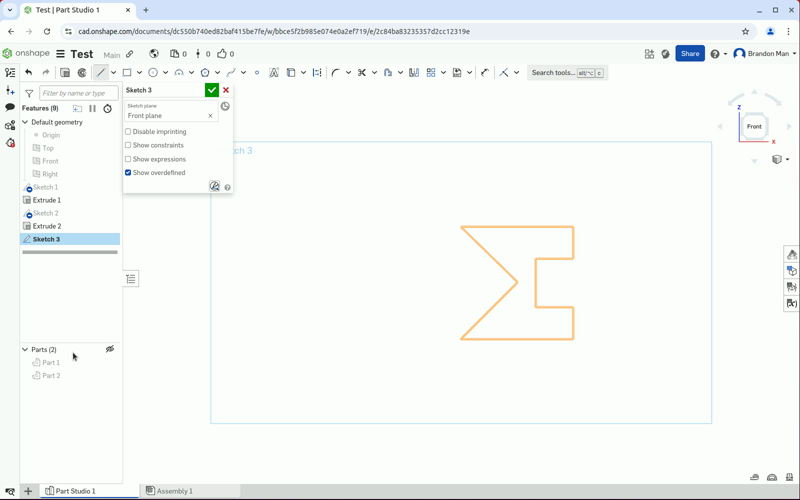
mouse_move(404, 282)
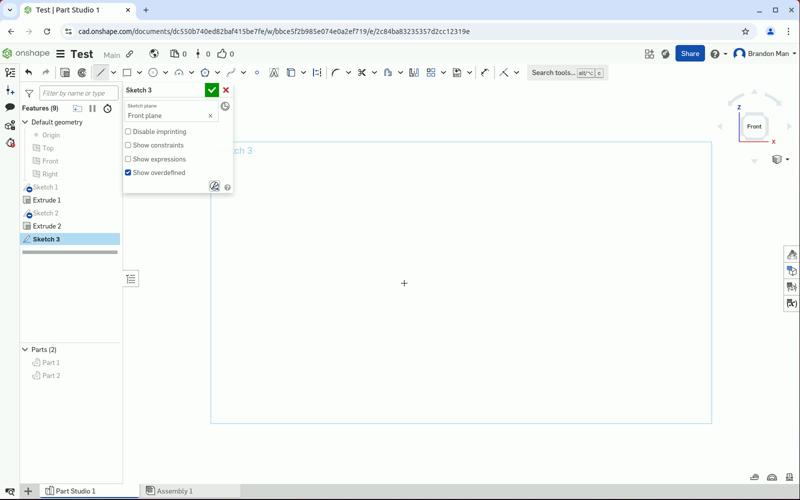
click(404, 282)
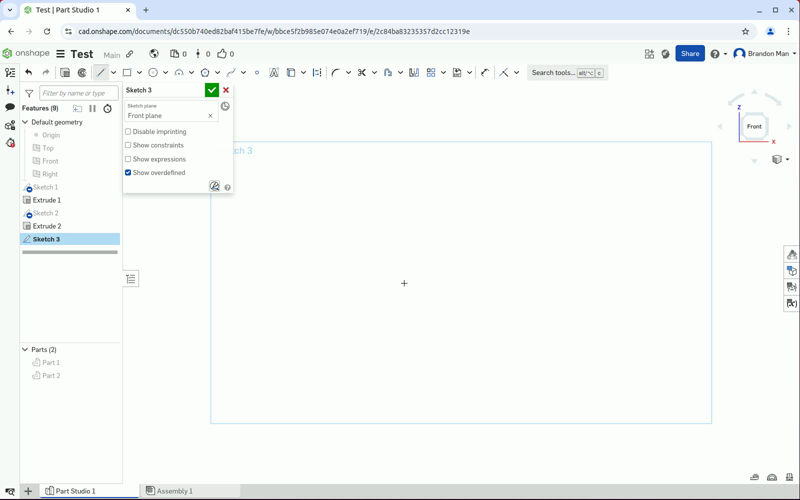
key_up(shift)
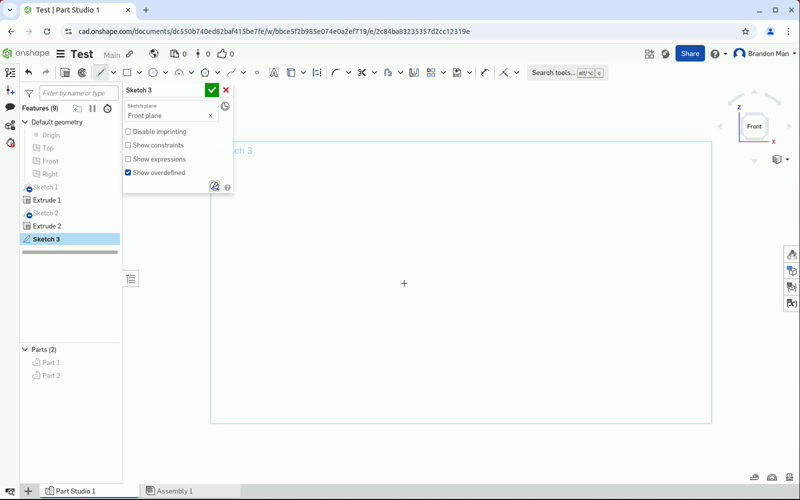
key_down(shift)
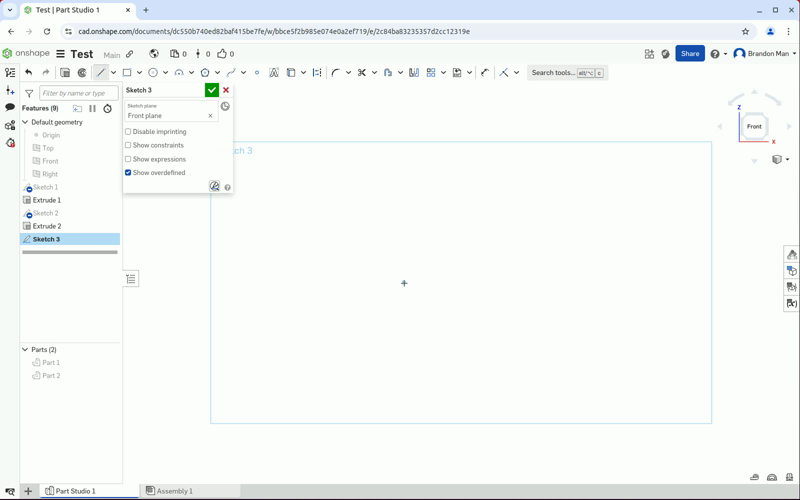
mouse_move(461, 339)
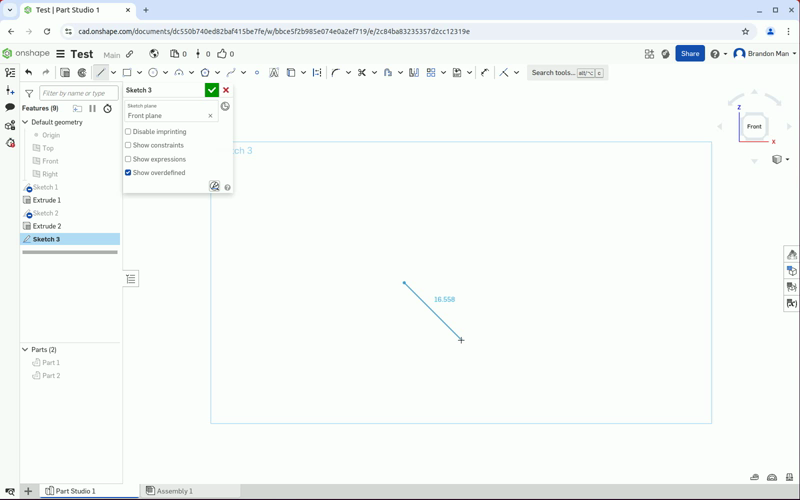
click(461, 339)
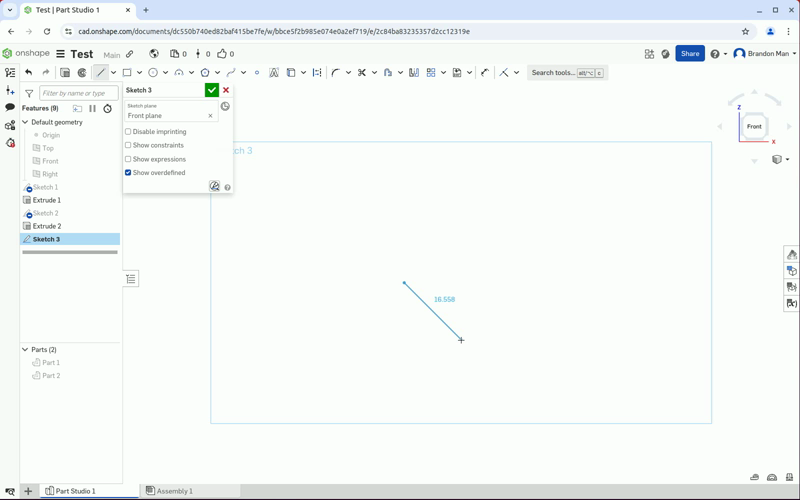
key_up(shift)
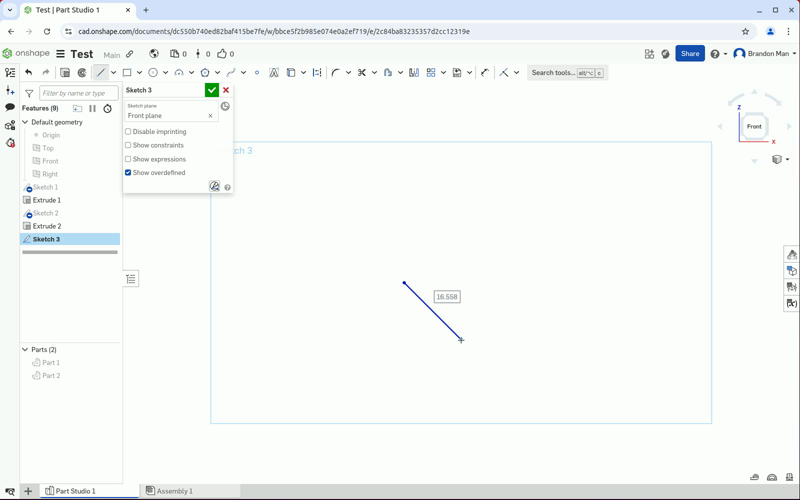
key_down(shift)
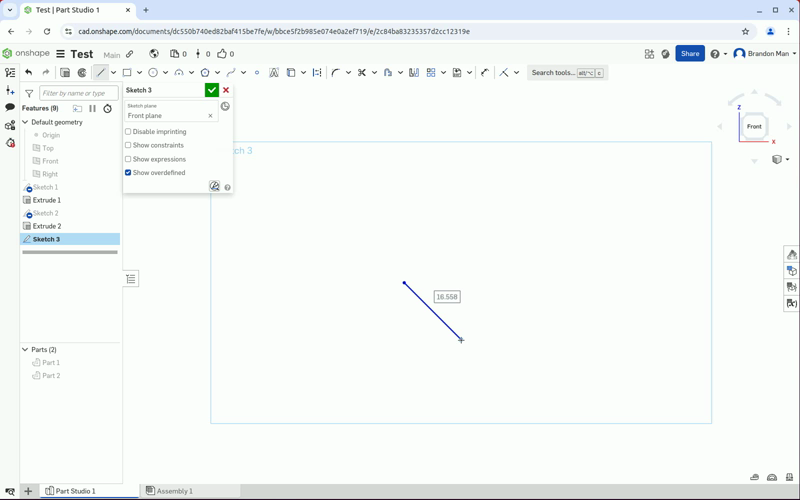
mouse_move(516, 282)
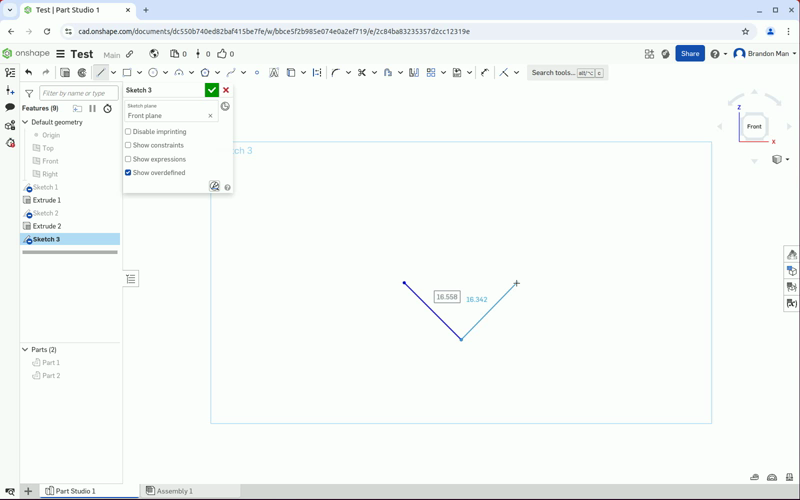
click(516, 282)
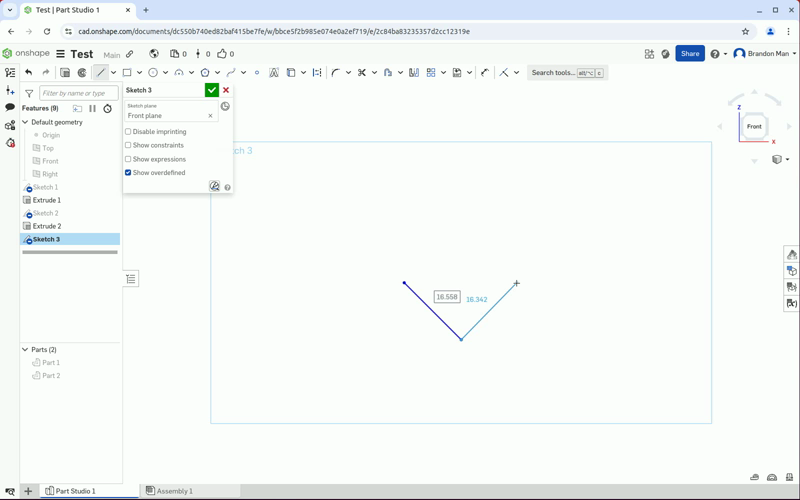
key_up(shift)
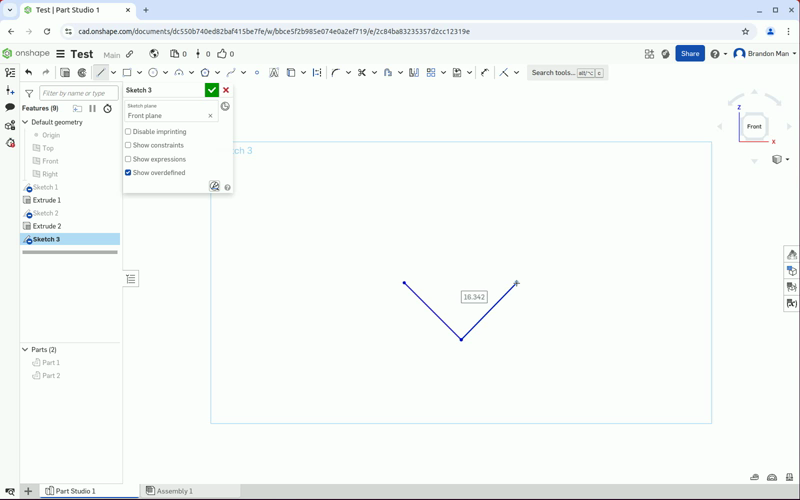
key_down(shift)
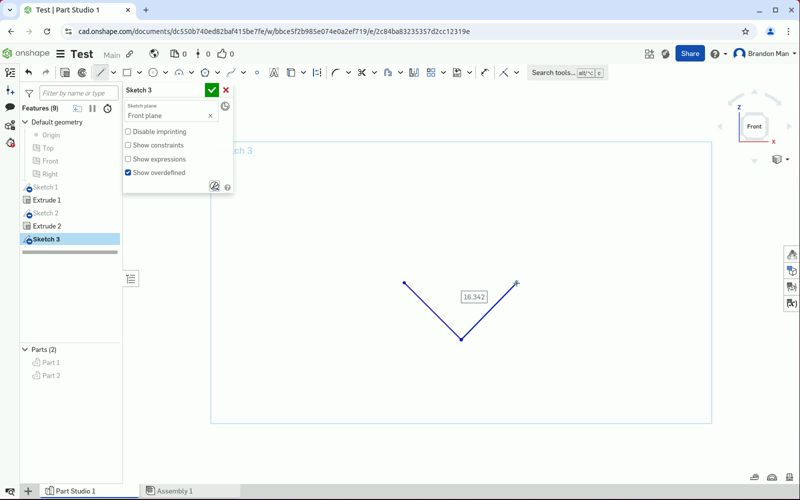
mouse_move(461, 226)
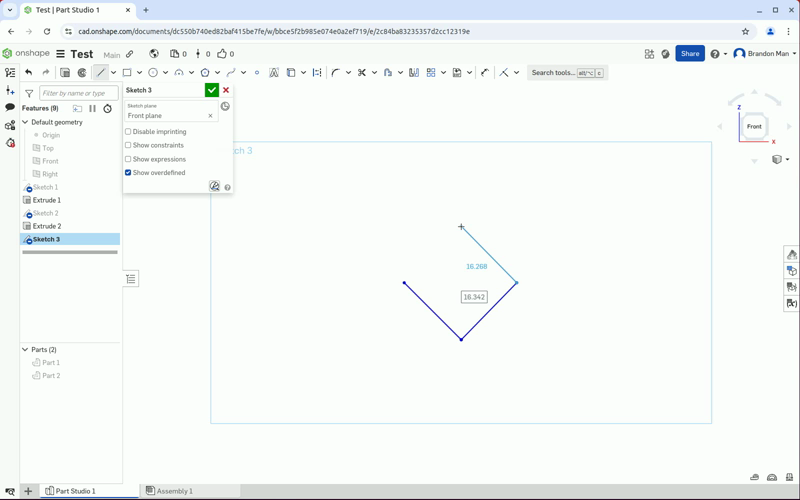
click(461, 226)
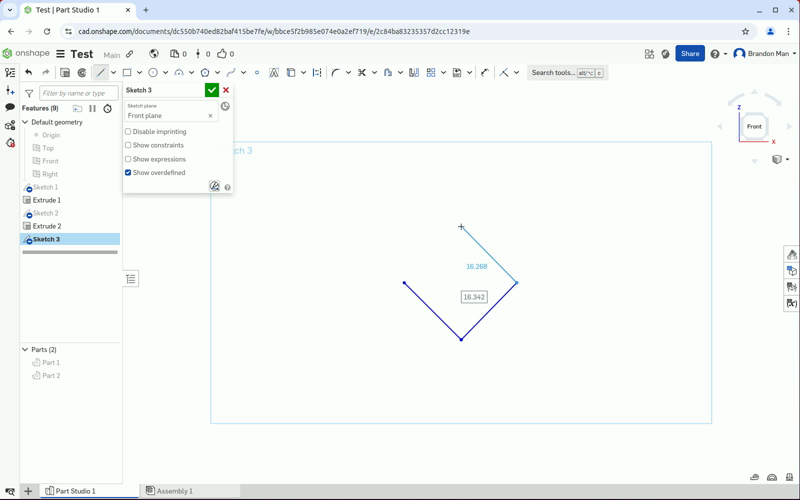
key_up(shift)
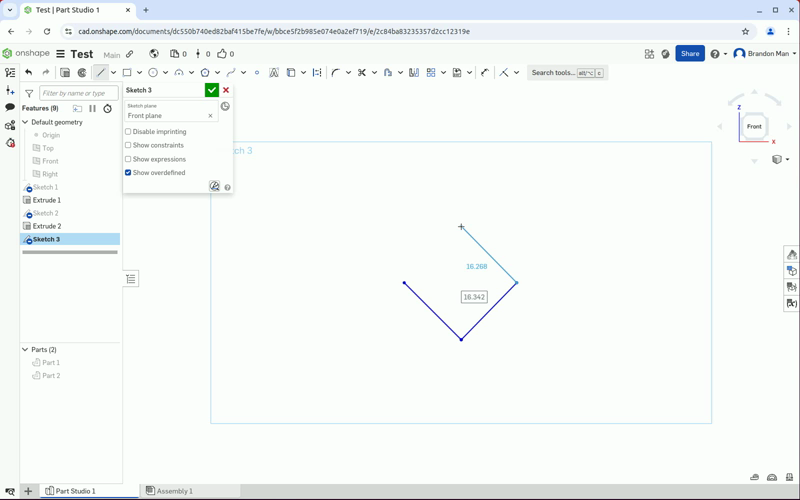
key_down(shift)
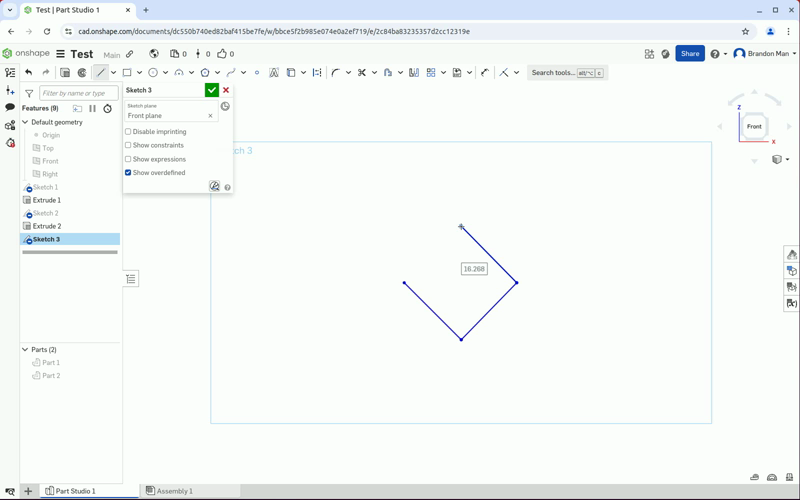
mouse_move(404, 282)
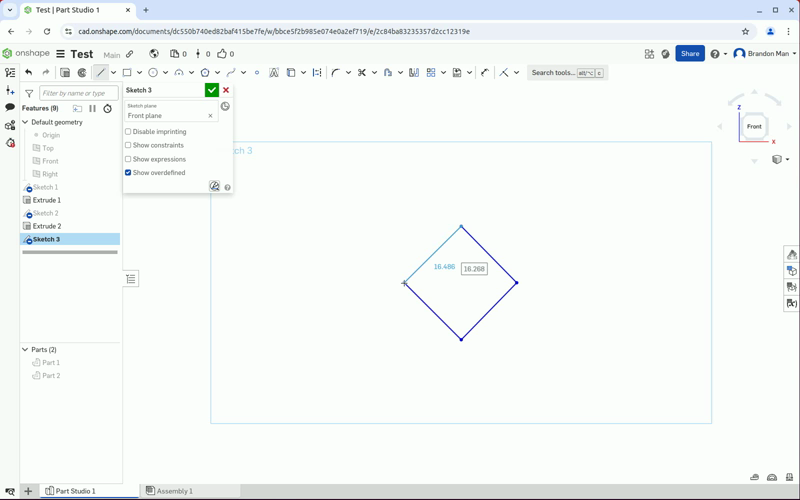
key_up(shift)
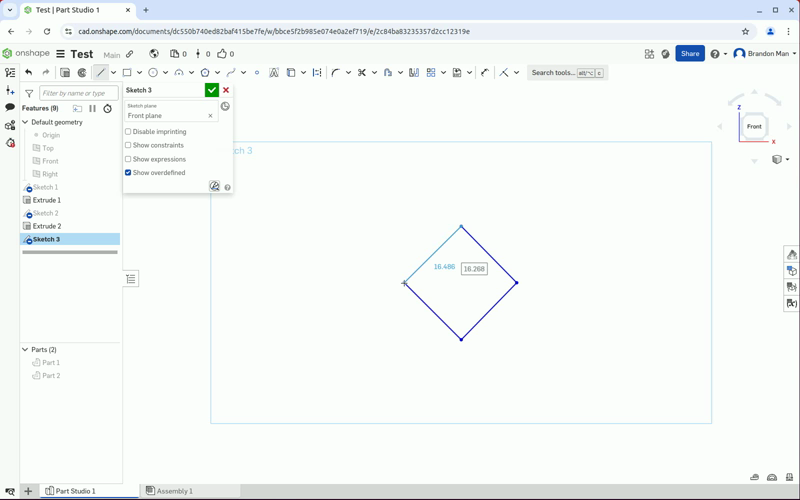
click(404, 282)
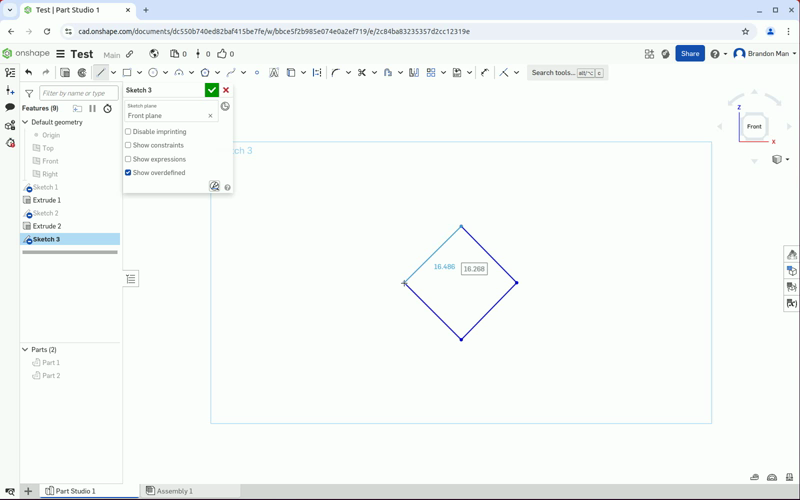
key(esc)
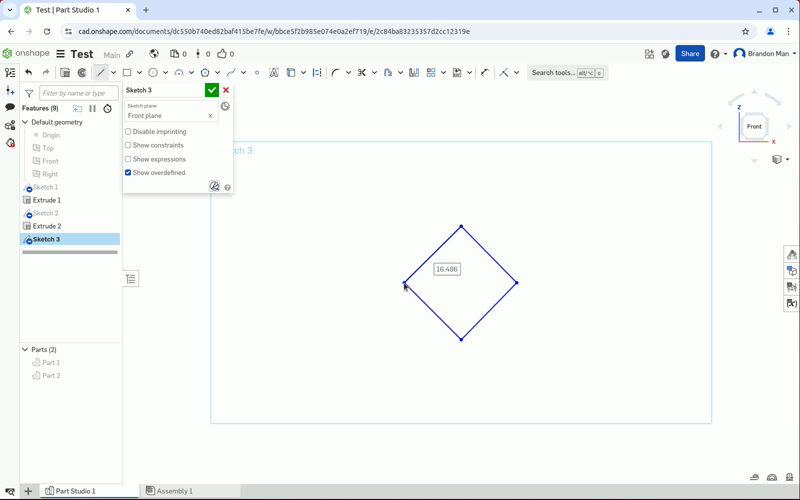
key(c)
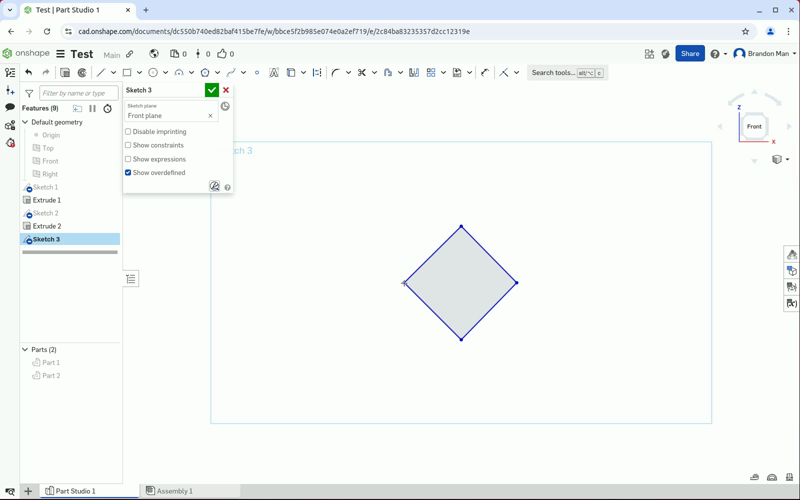
key_down(shift)
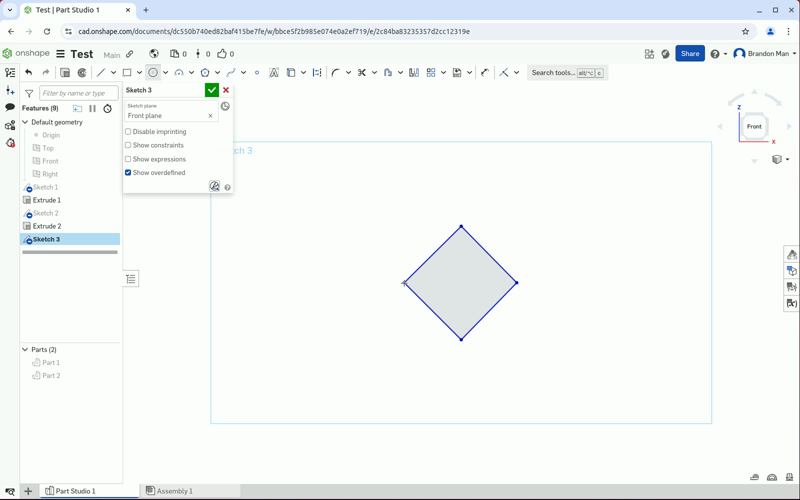
mouse_move(461, 282)
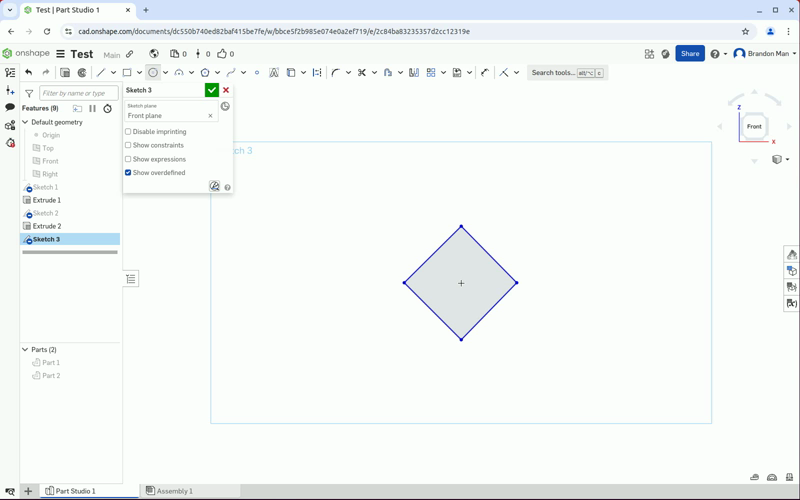
click(461, 282)
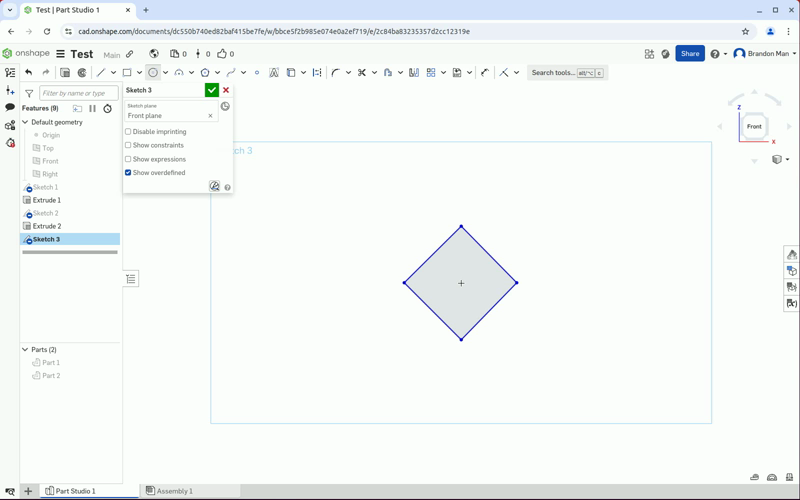
key_up(shift)
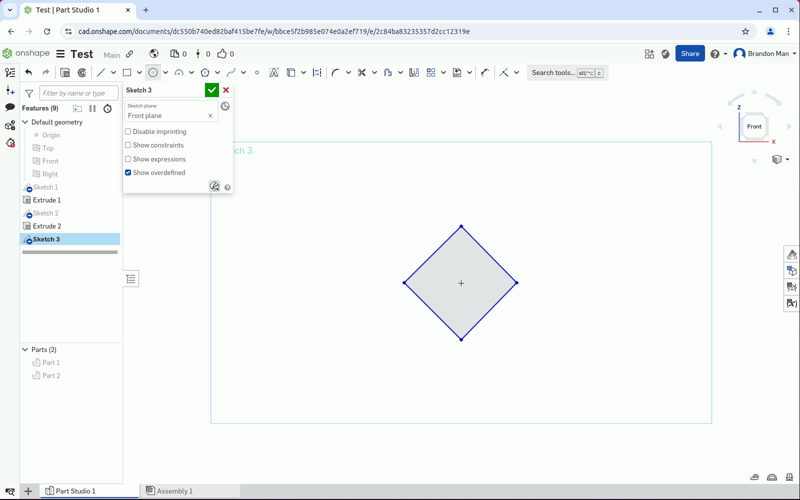
mouse_move(481, 282)
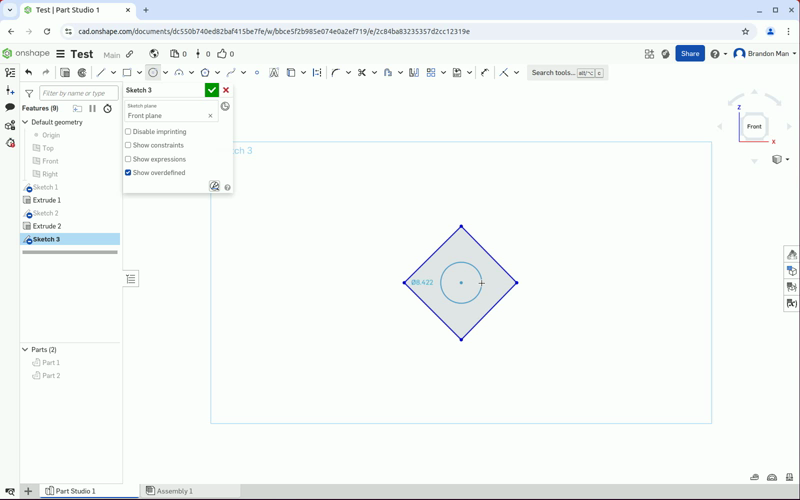
click(481, 282)
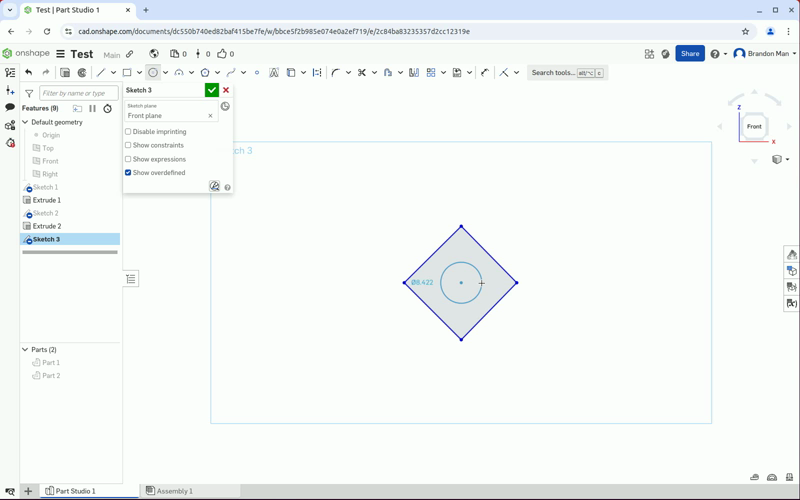
key(esc)
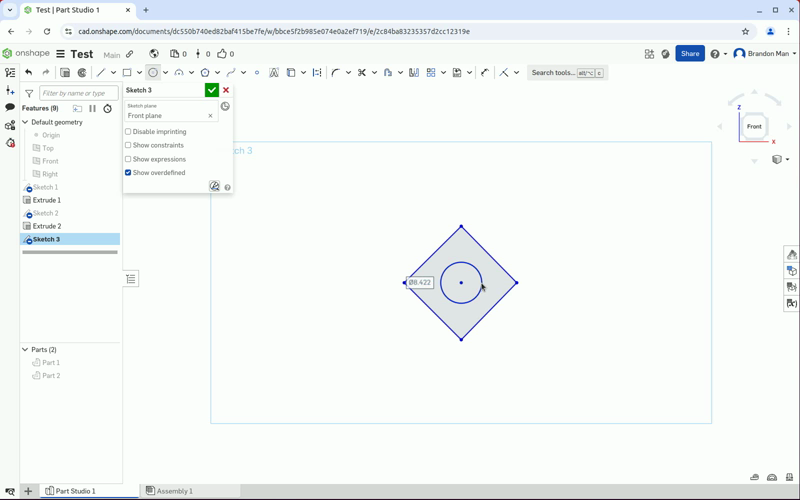
mouse_move(451, 305)
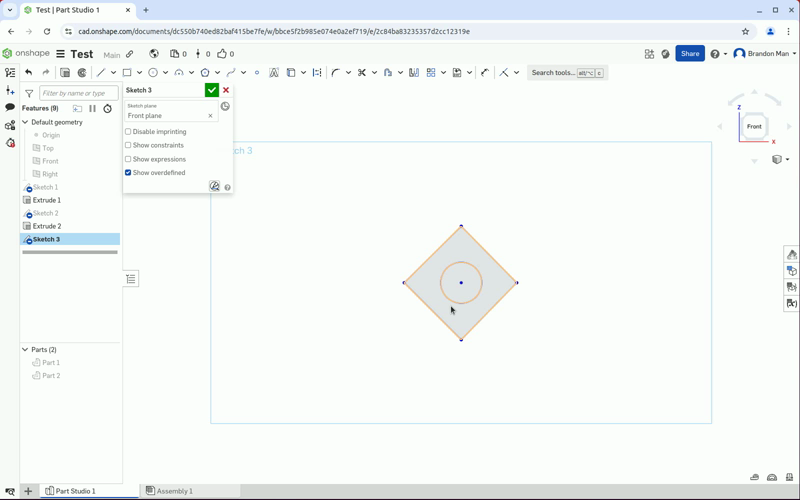
click(451, 305)
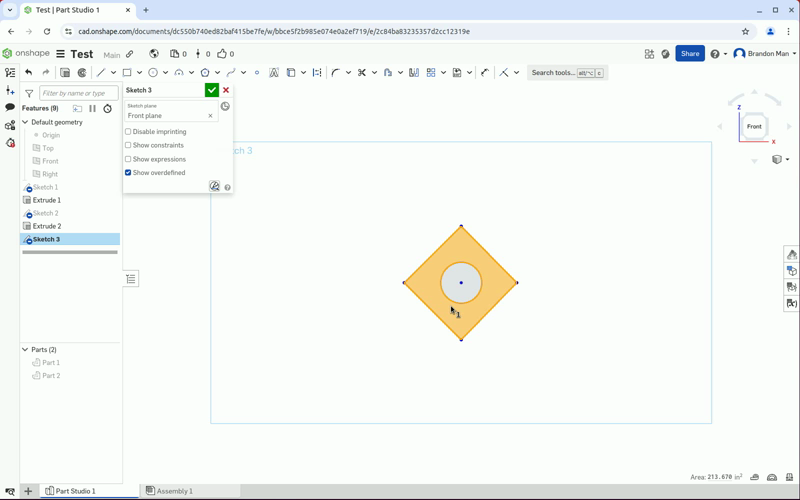
mouse_move(73, 352)
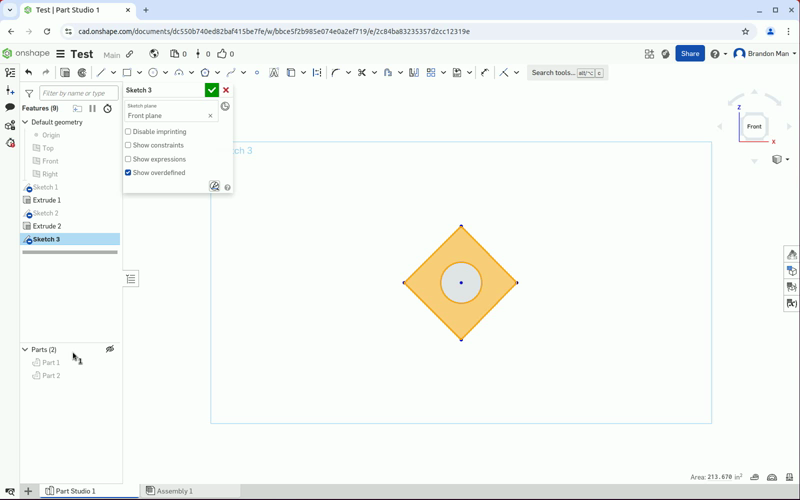
key(shift+y)
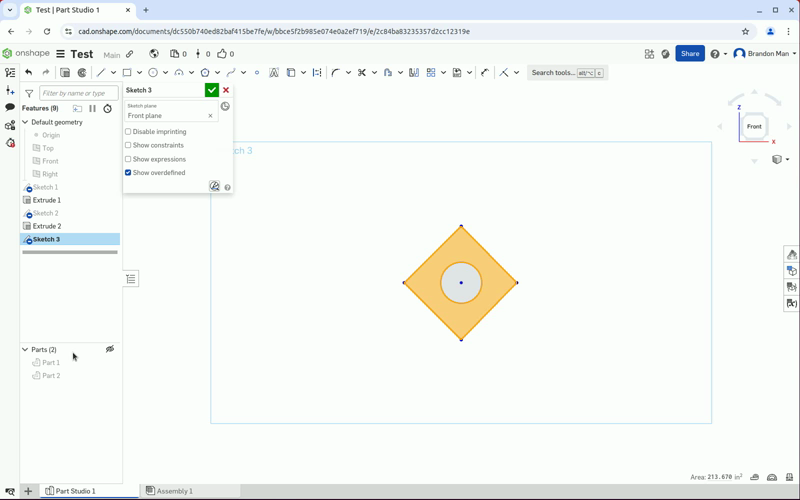
key(shift+e)
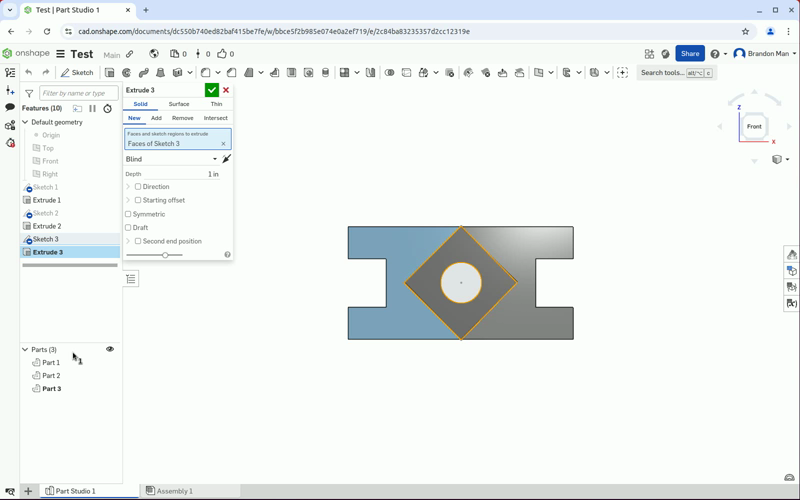
mouse_move(143, 106)
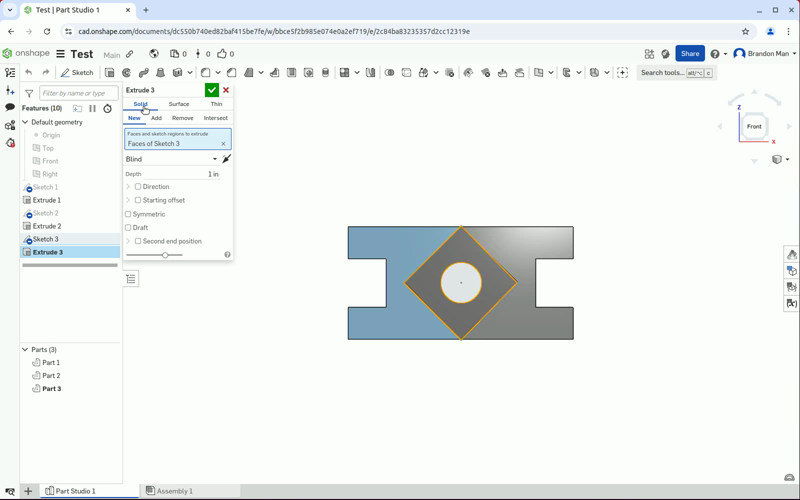
click(143, 106)
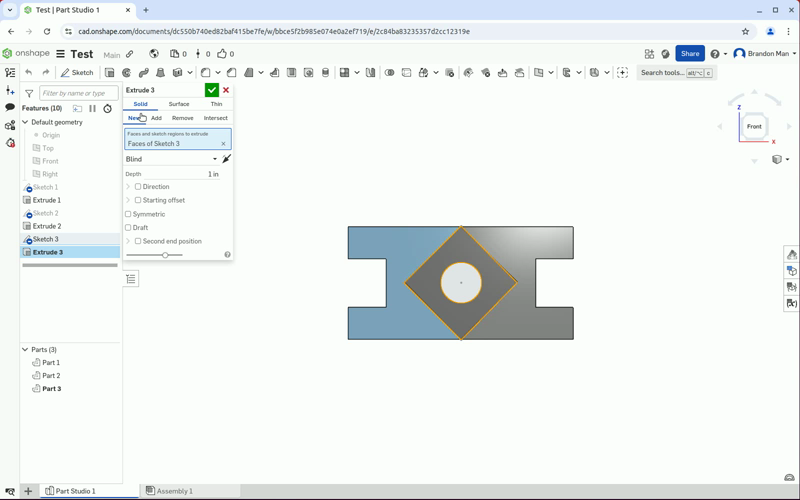
mouse_move(137, 120)
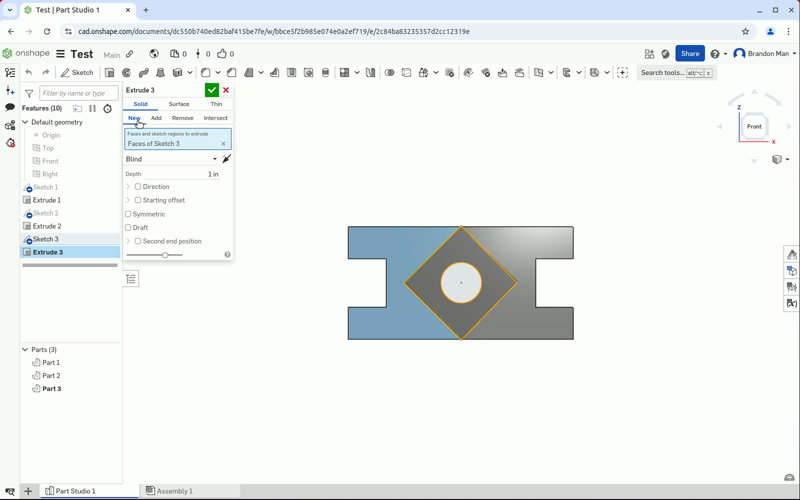
click(137, 120)
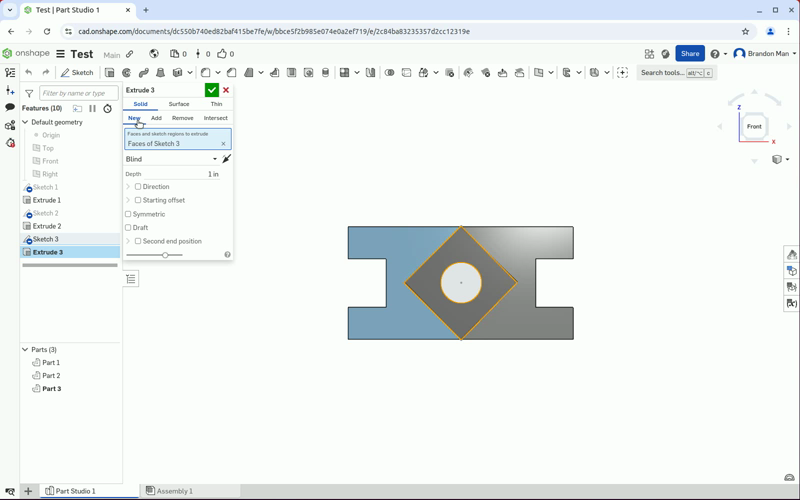
key(tab, 4)
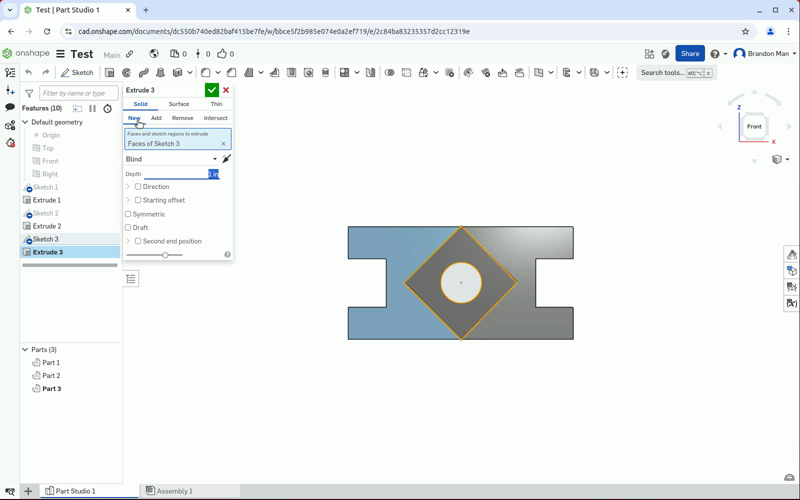
text(9.628)
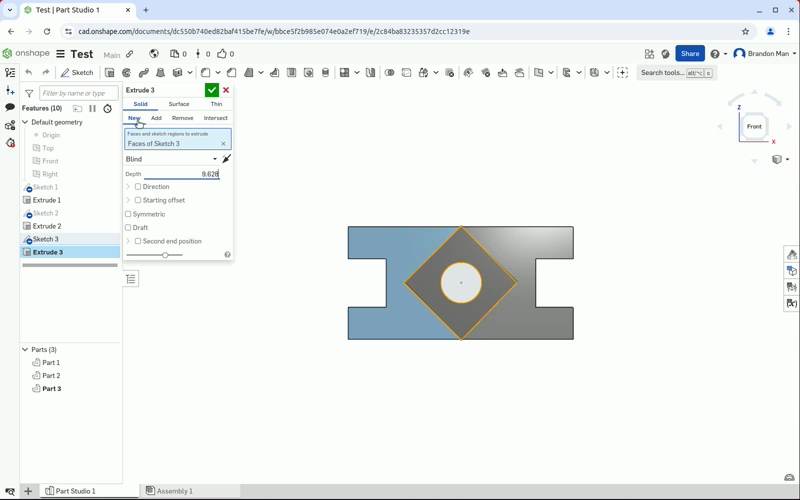
key(enter)
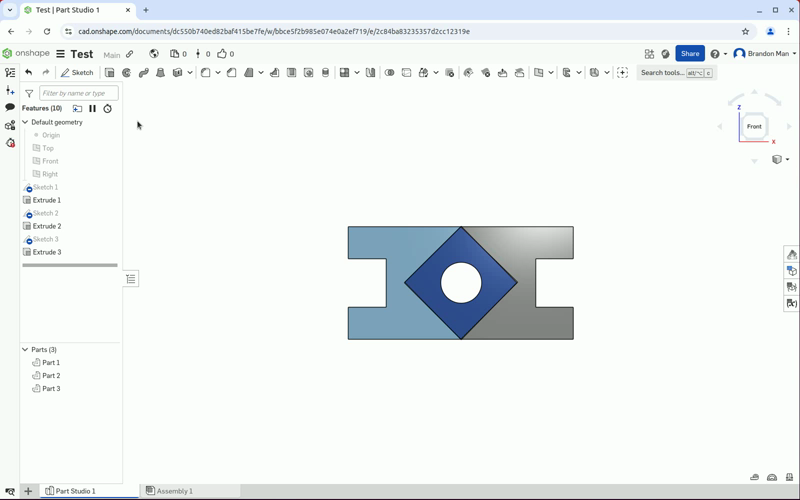
key(shift+h)
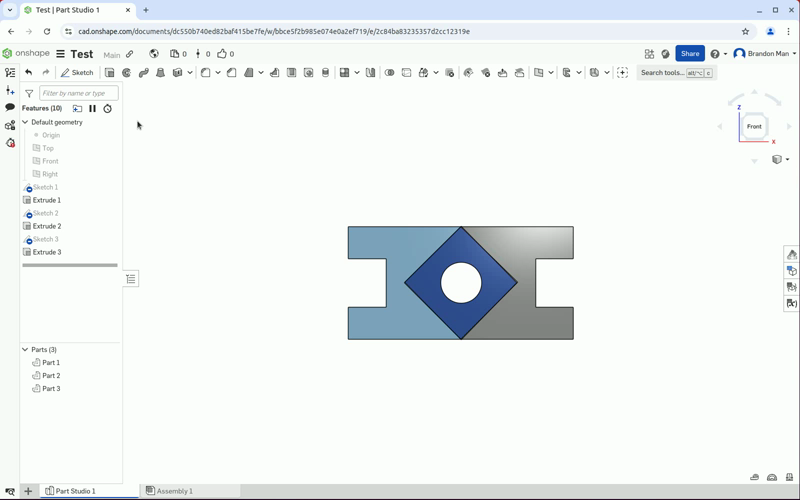
key(shift+h)
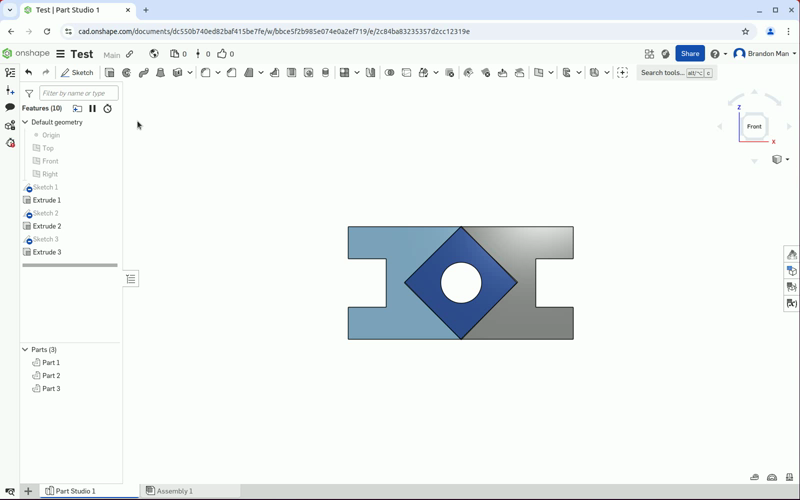
mouse_move(73, 189)
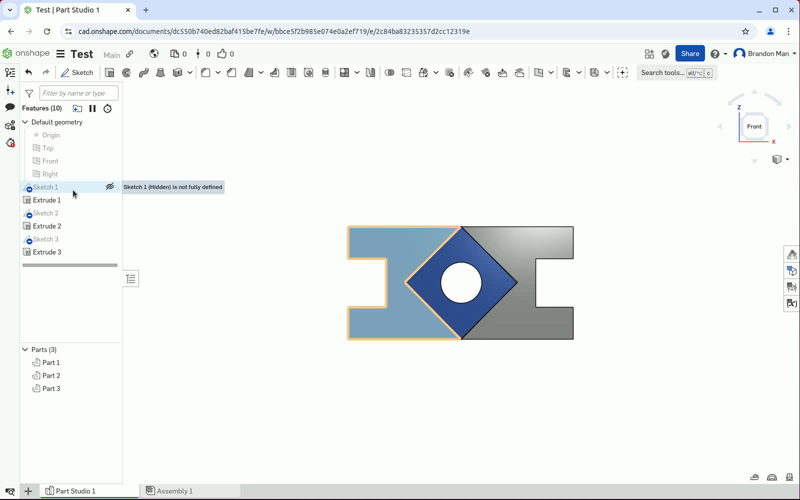
click(73, 189)
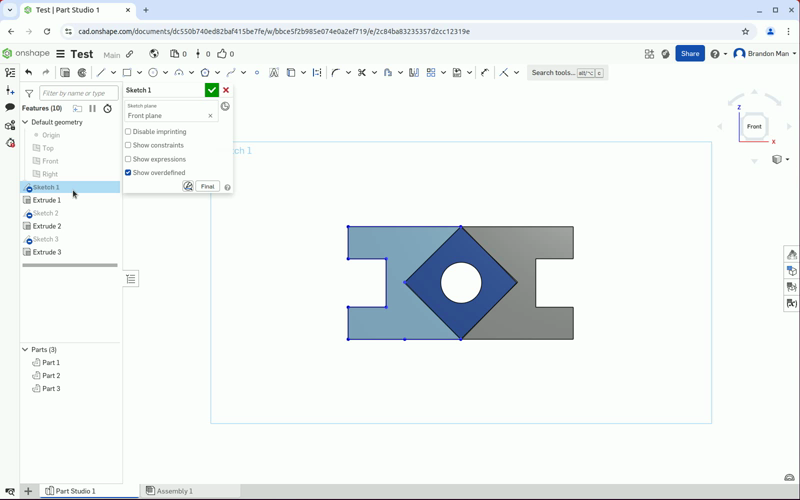
mouse_move(229, 92)
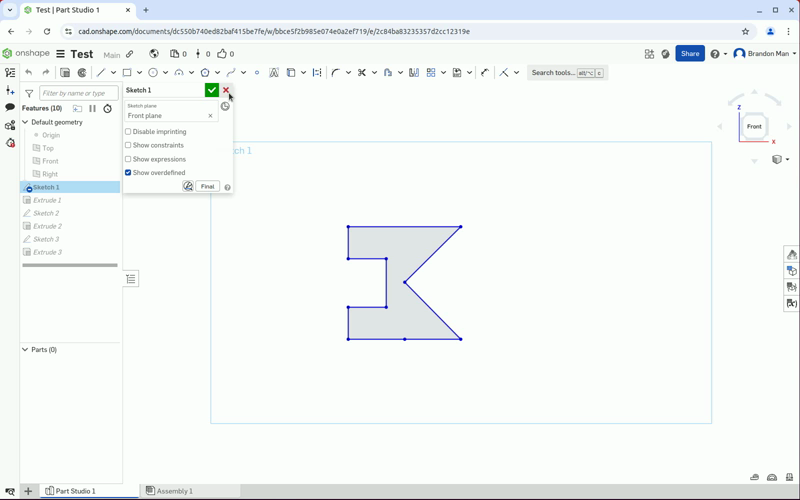
click(229, 92)
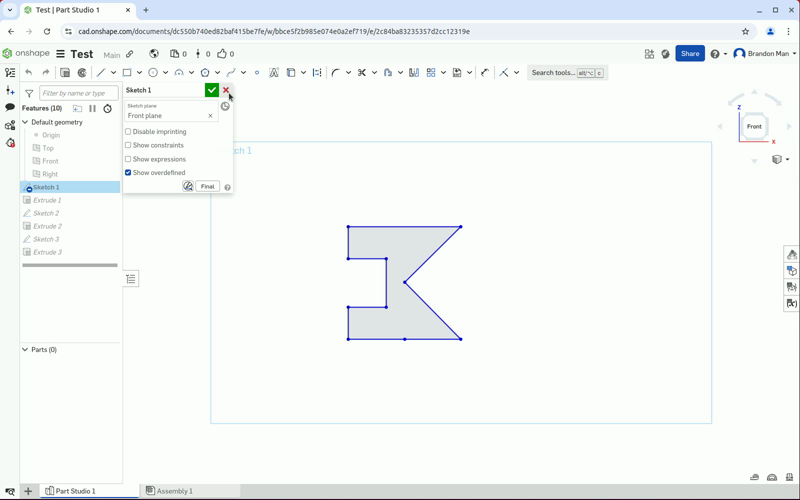
key(shift+s)
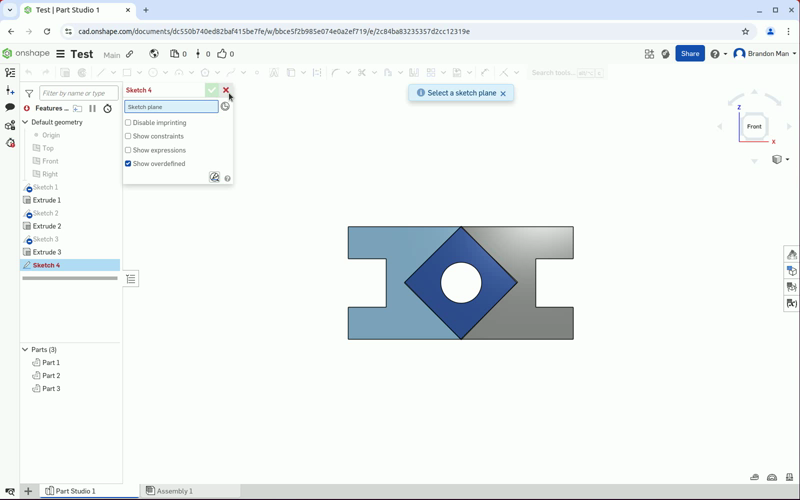
mouse_move(73, 163)
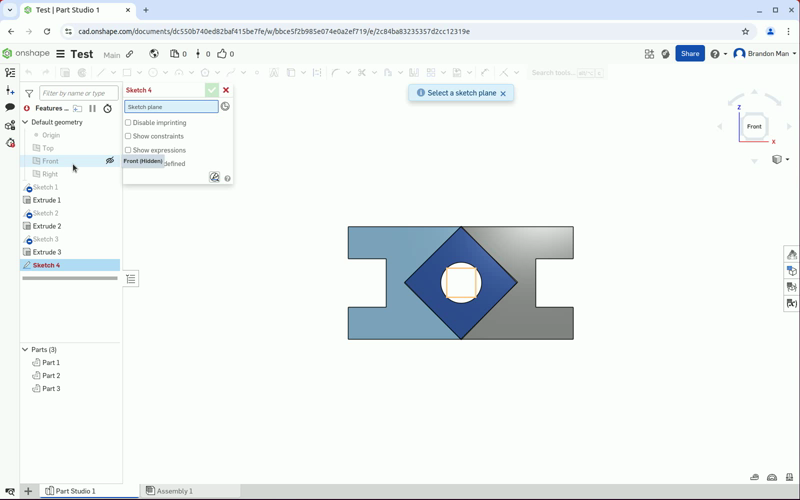
click(73, 163)
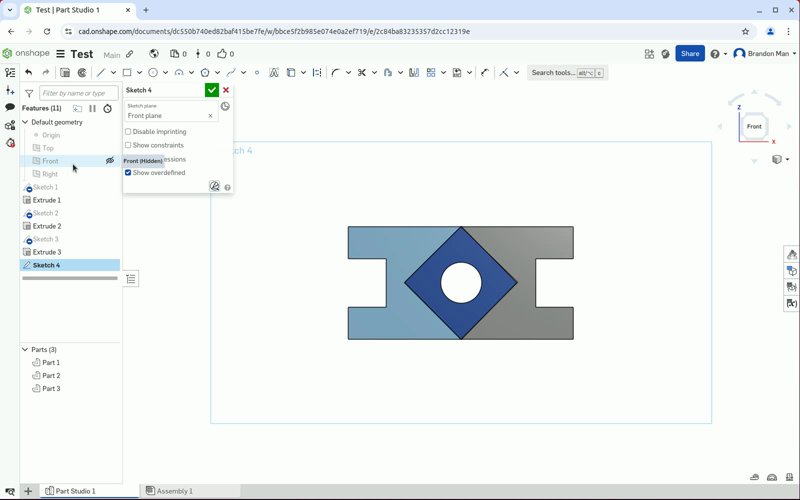
mouse_move(73, 352)
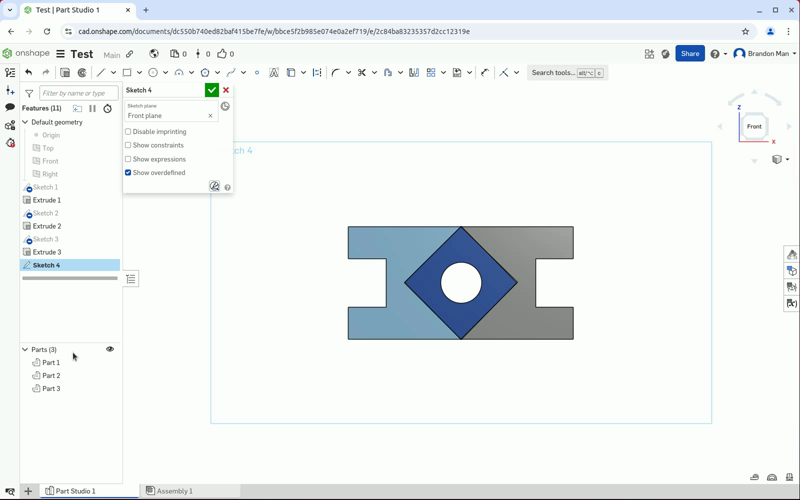
key(y)
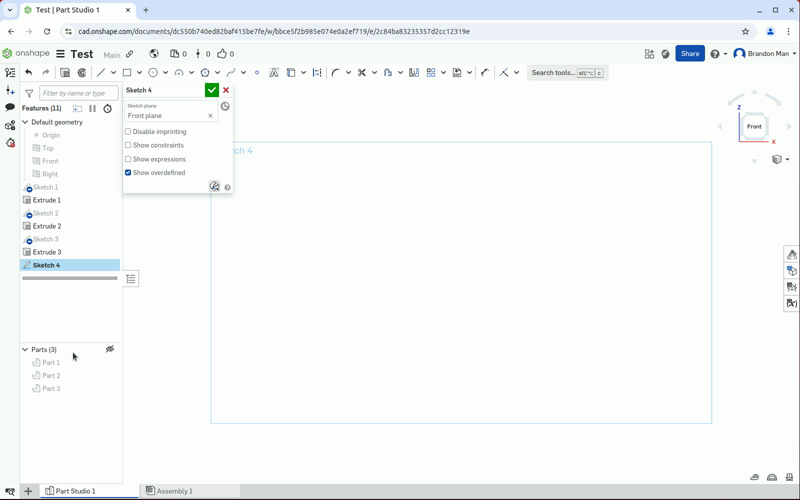
key(l)
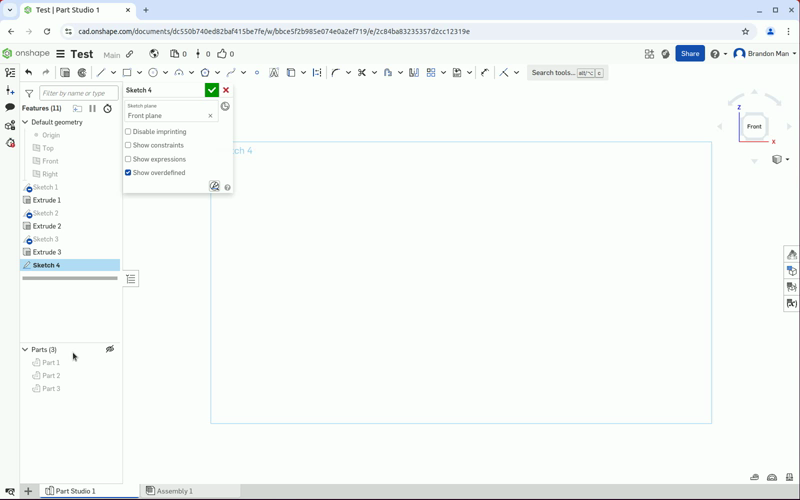
key_down(shift)
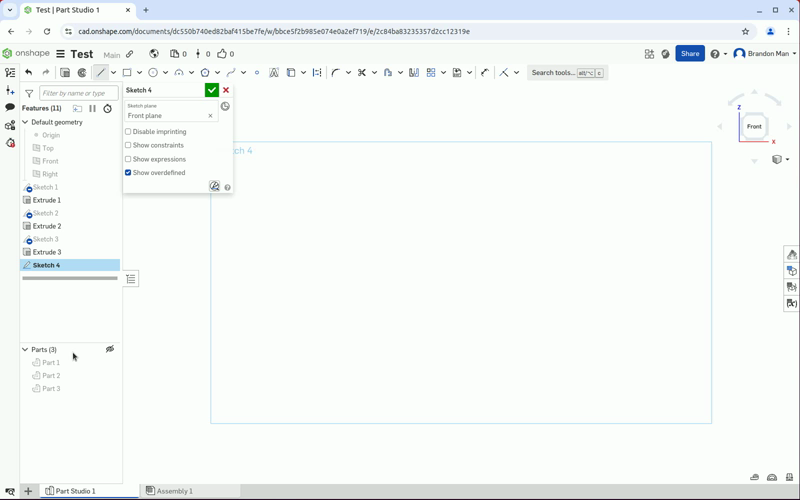
mouse_move(404, 282)
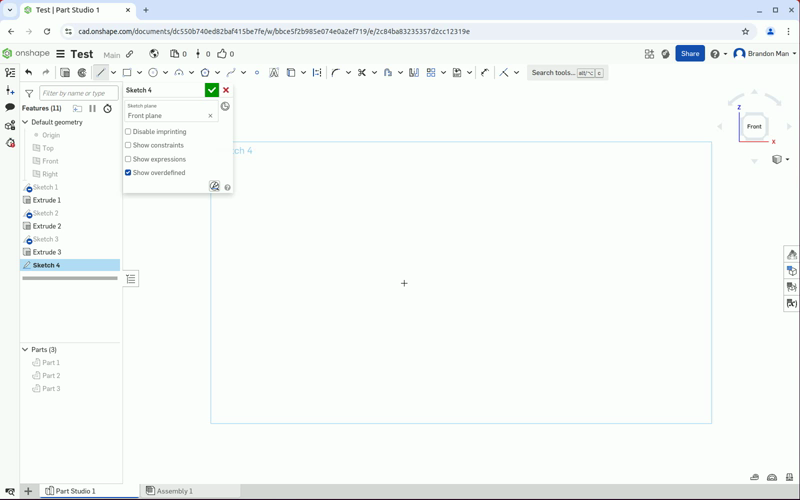
click(404, 282)
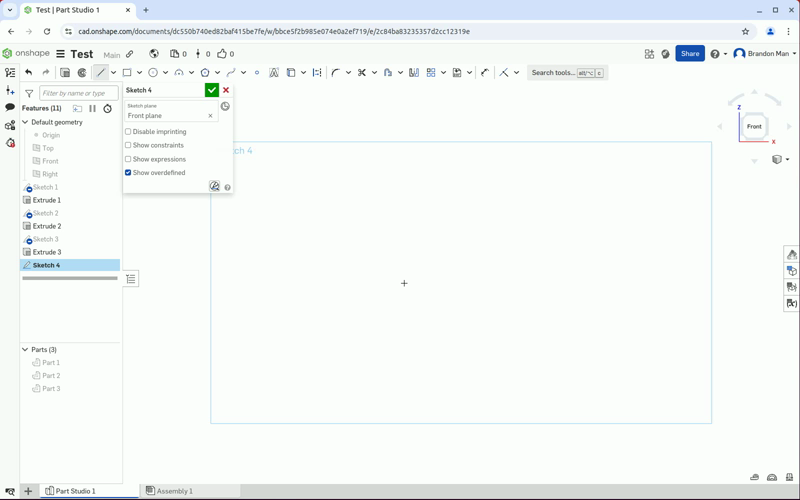
key_up(shift)
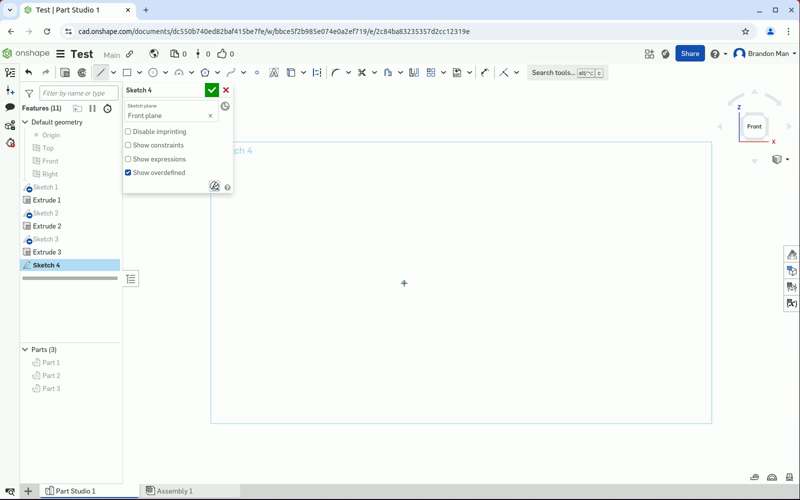
key_down(shift)
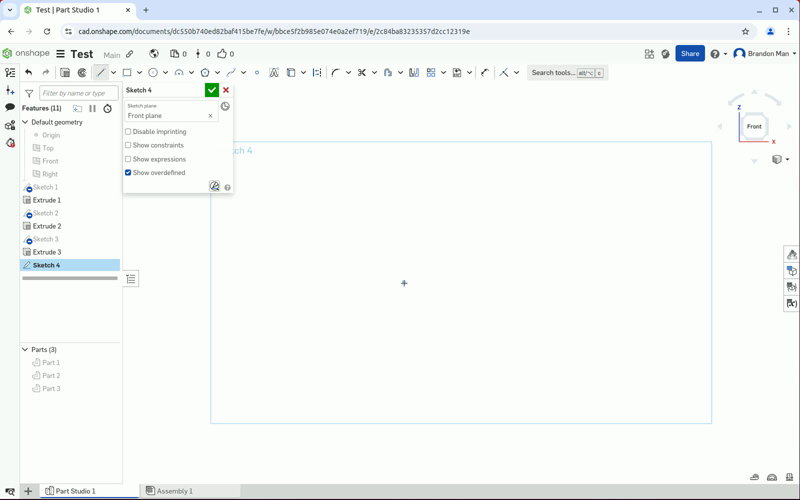
mouse_move(461, 339)
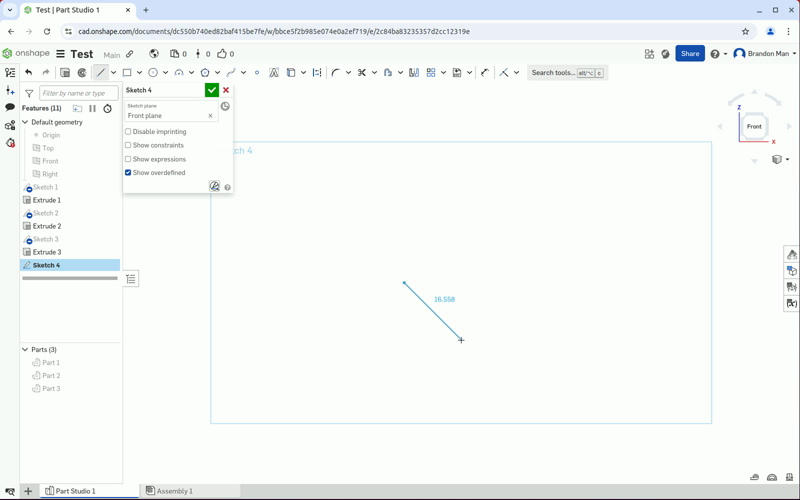
click(461, 339)
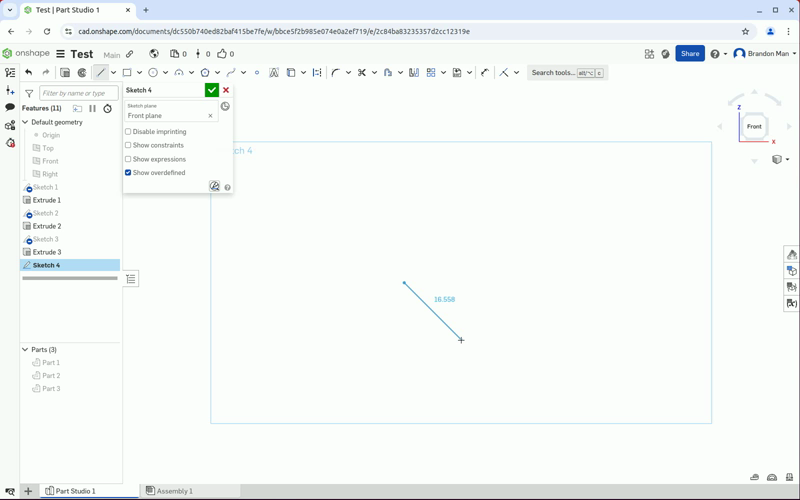
key_up(shift)
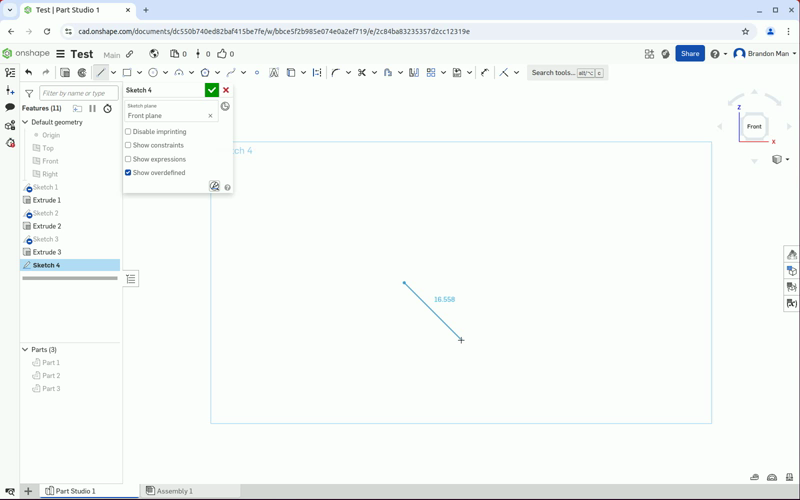
key_down(shift)
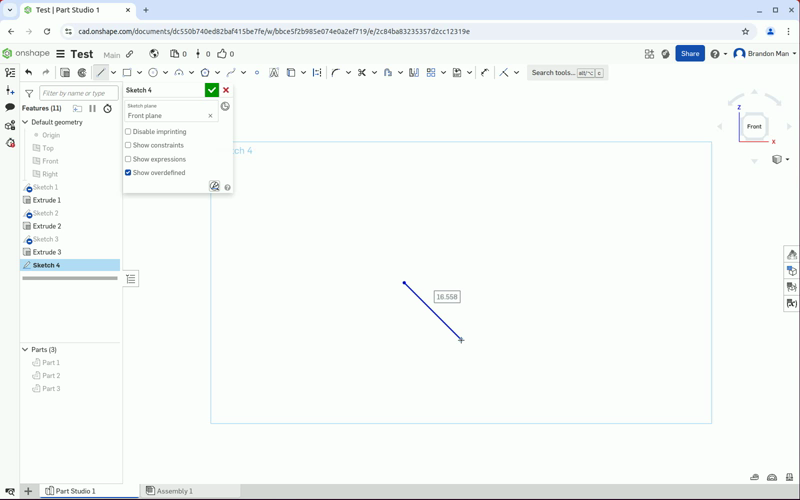
mouse_move(516, 282)
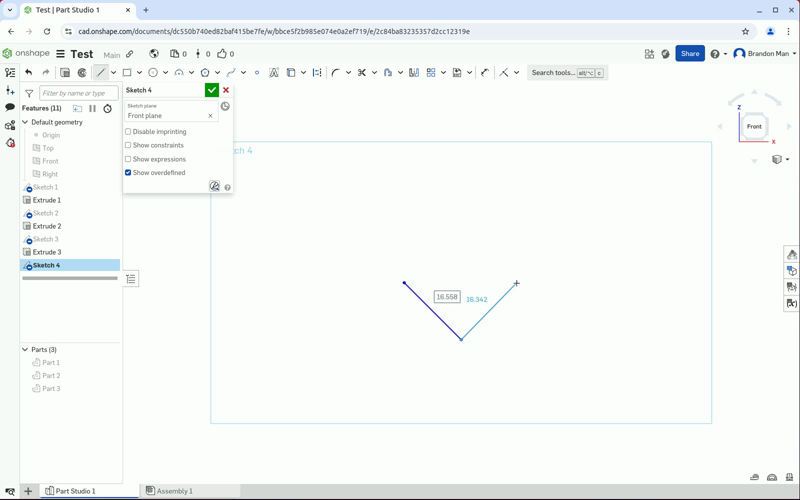
click(516, 282)
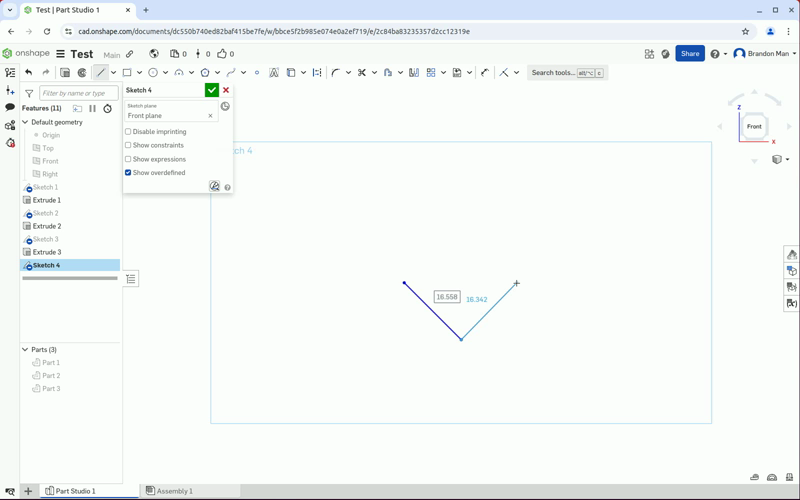
key_up(shift)
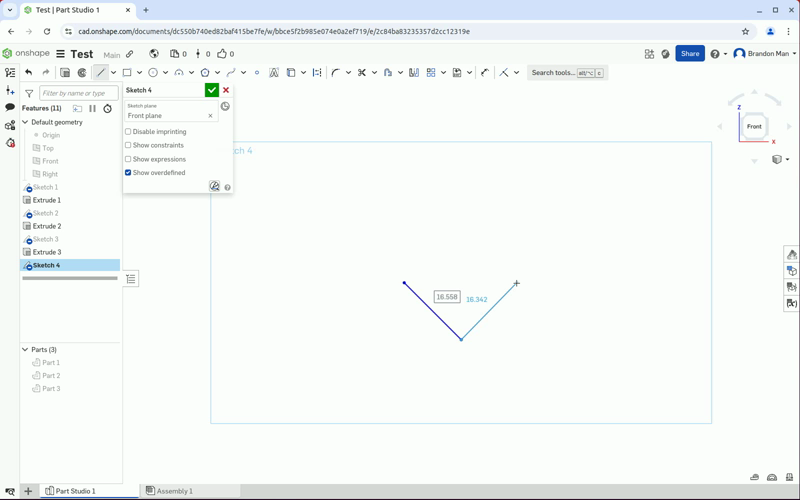
key_down(shift)
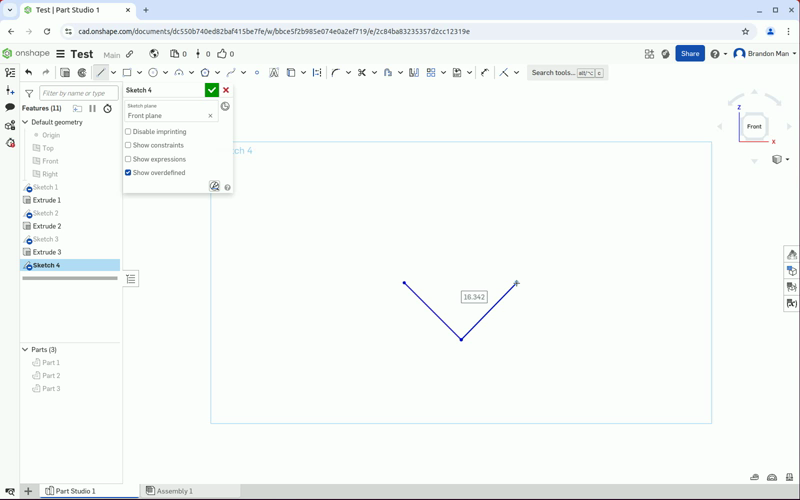
mouse_move(461, 226)
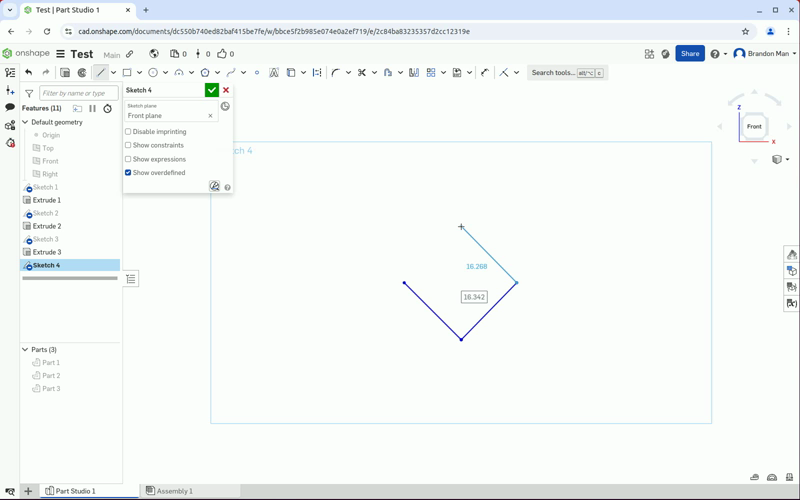
click(461, 226)
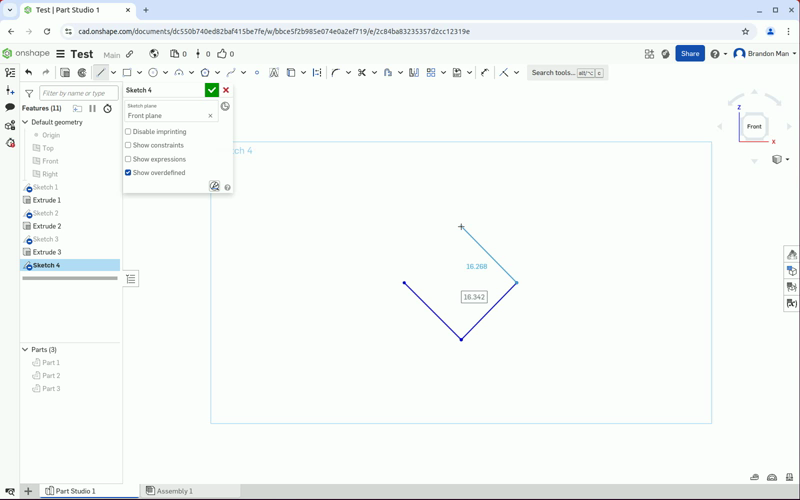
key_up(shift)
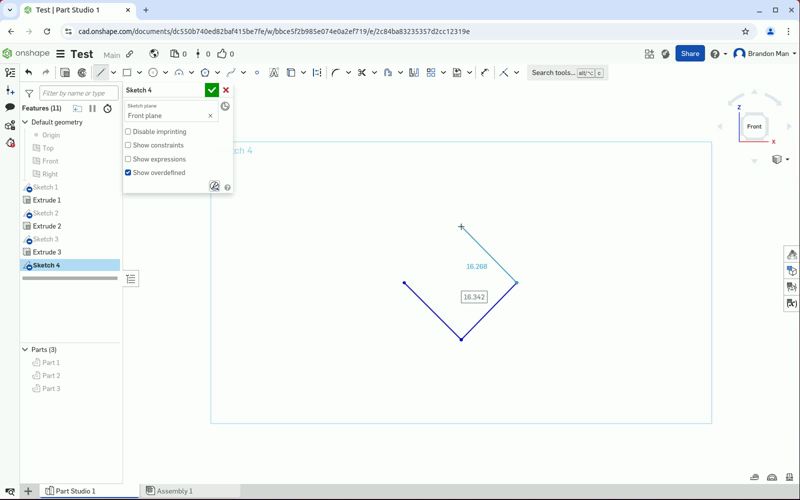
key_down(shift)
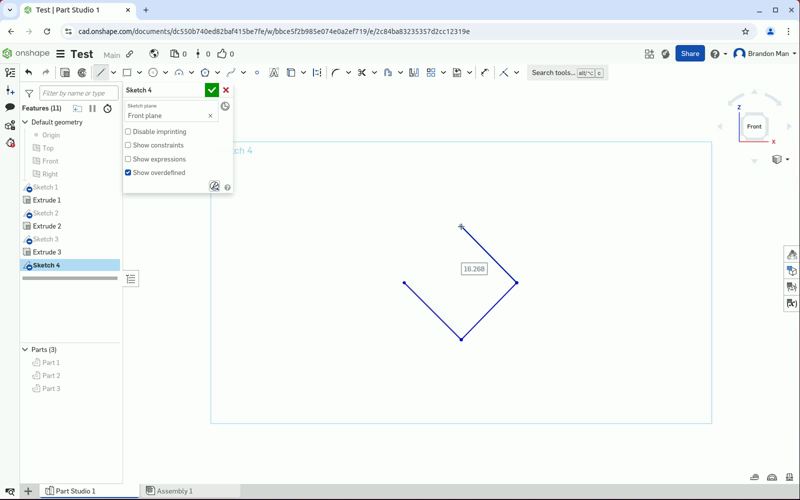
mouse_move(404, 282)
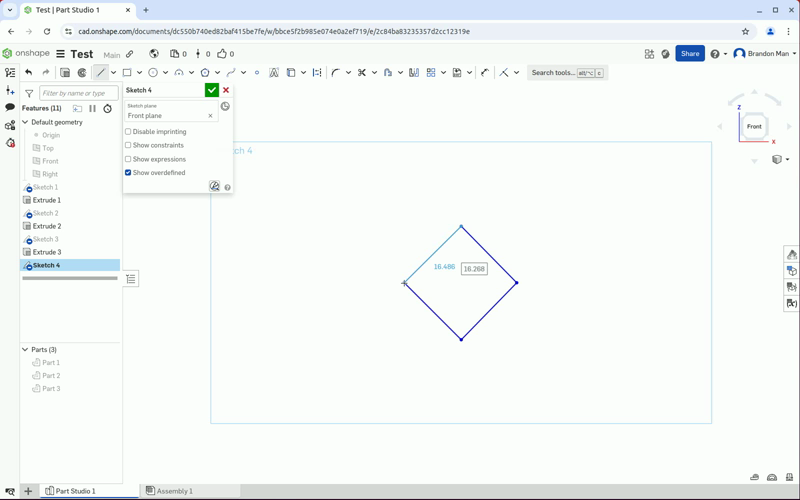
key_up(shift)
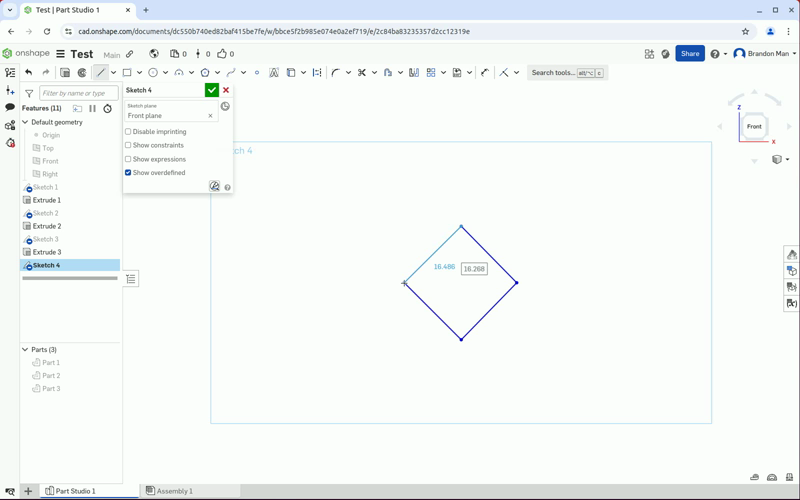
click(404, 282)
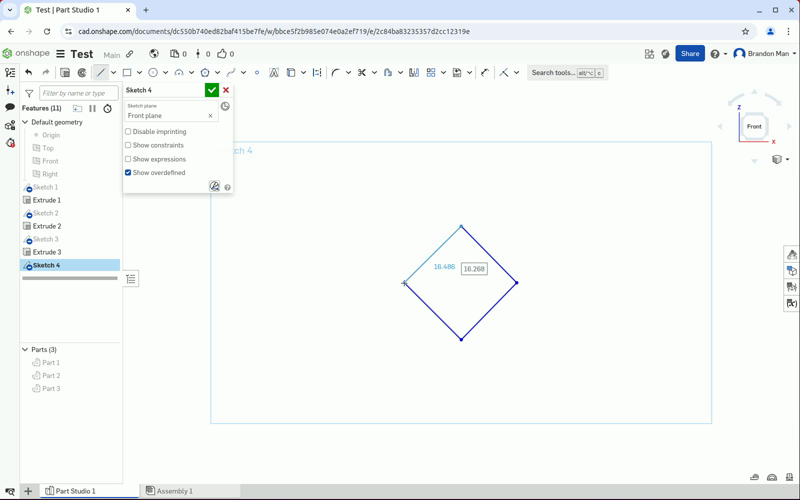
key(esc)
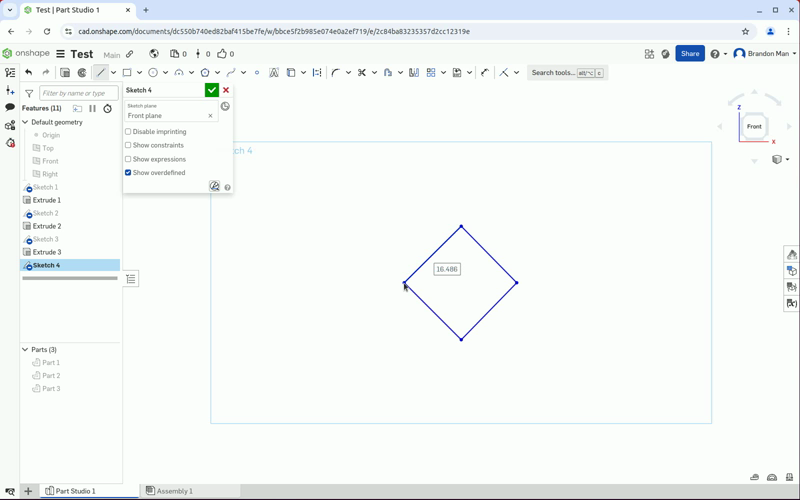
key(c)
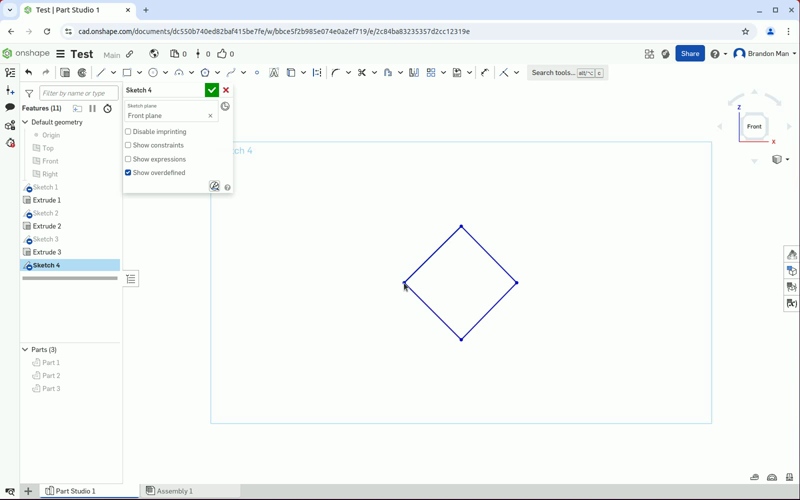
key_down(shift)
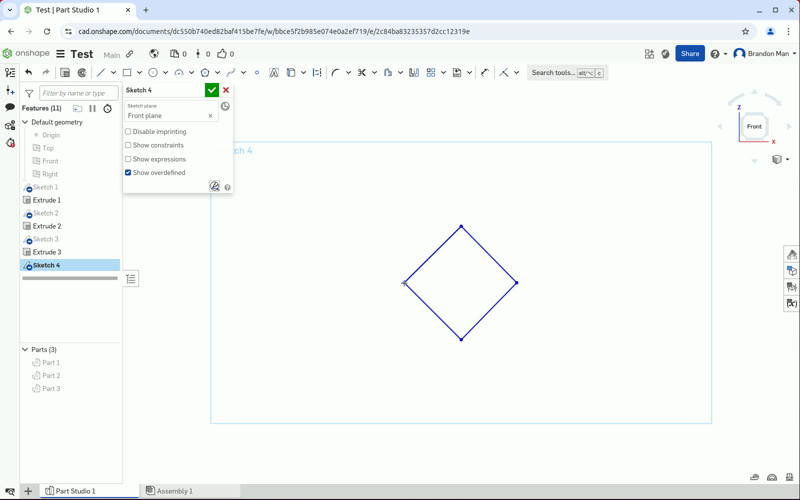
mouse_move(461, 282)
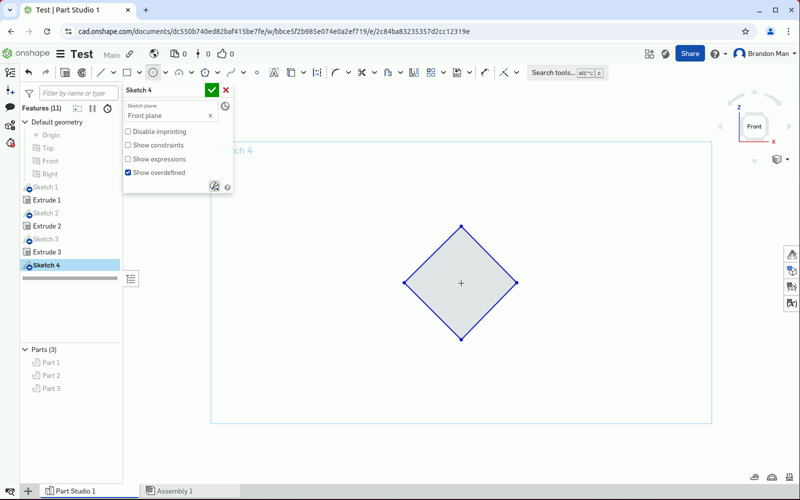
click(461, 282)
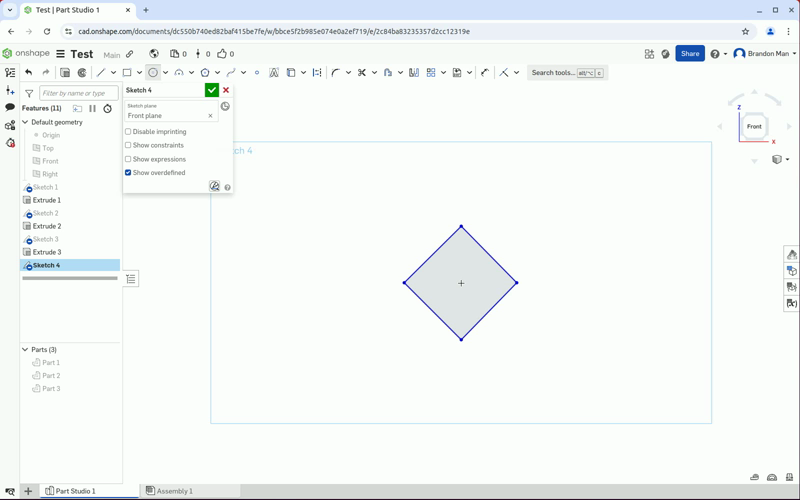
key_up(shift)
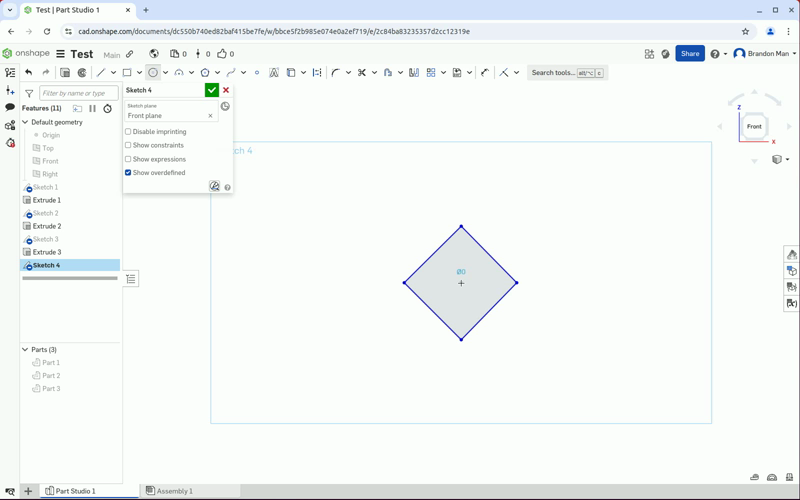
mouse_move(481, 282)
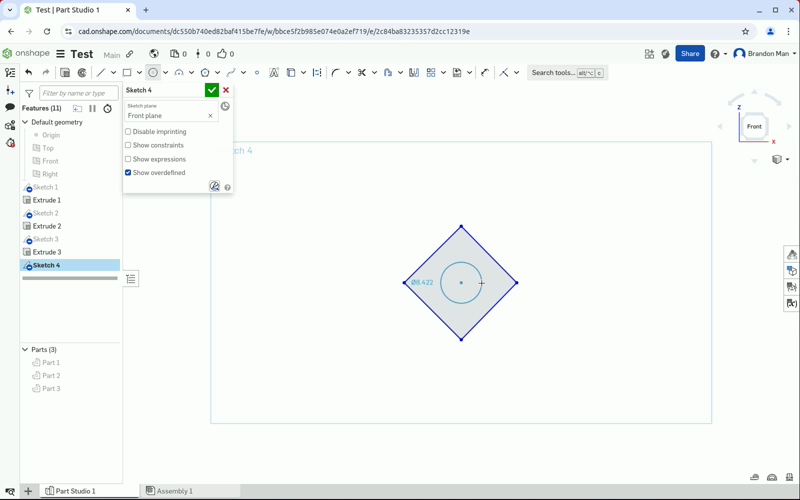
click(481, 282)
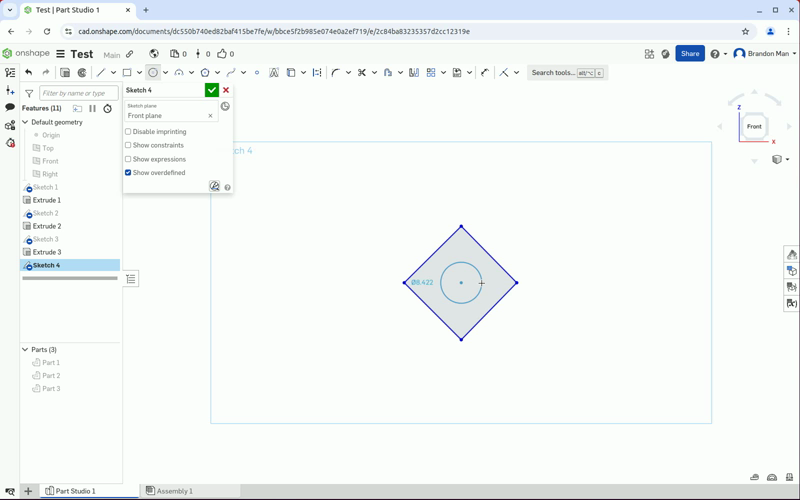
key(esc)
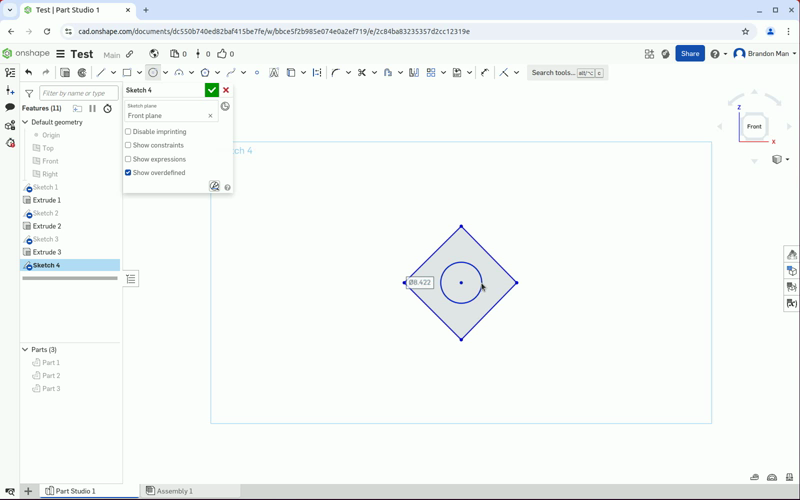
mouse_move(465, 329)
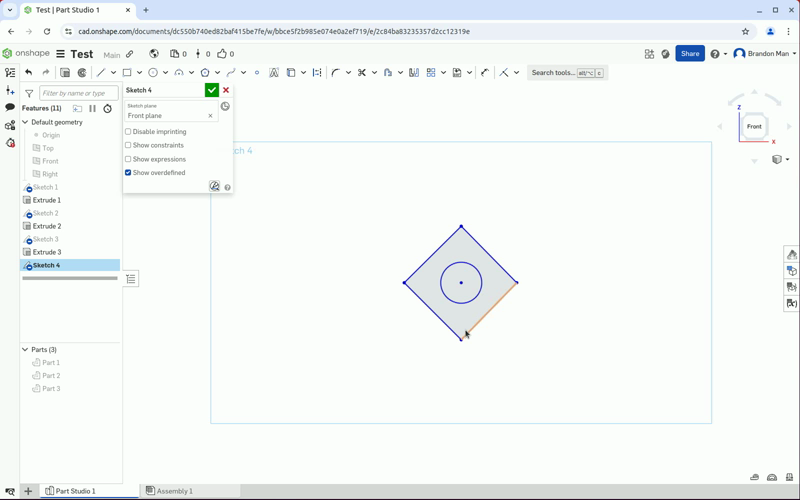
click(465, 329)
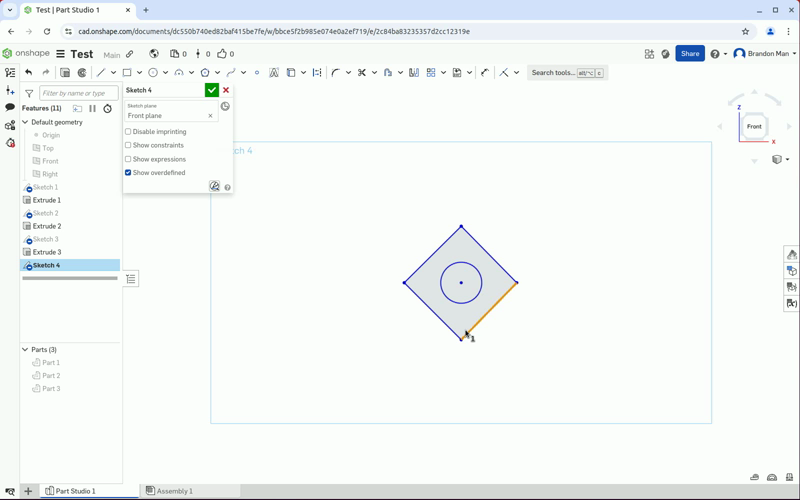
mouse_move(73, 352)
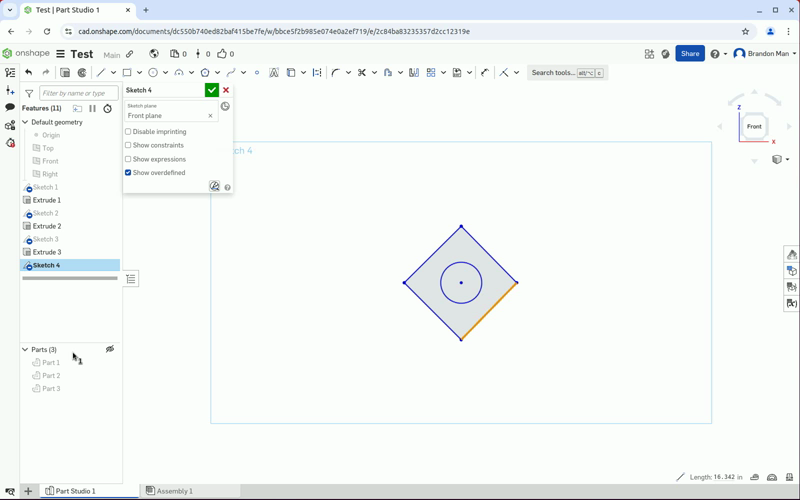
key(shift+y)
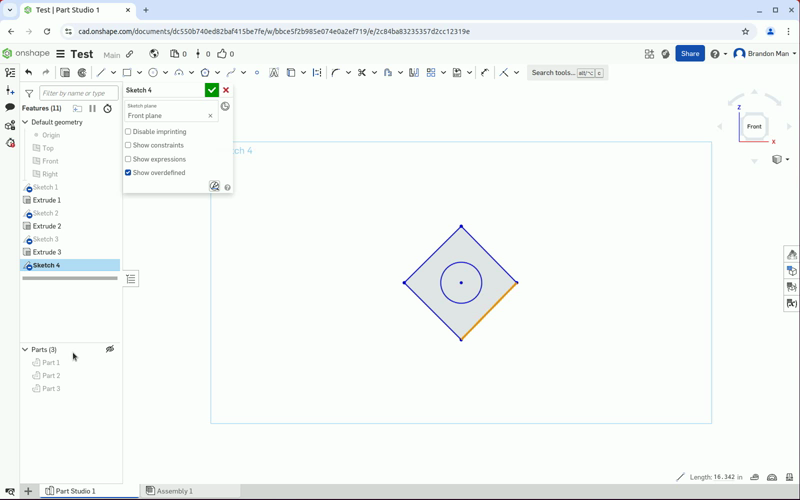
key(shift+e)
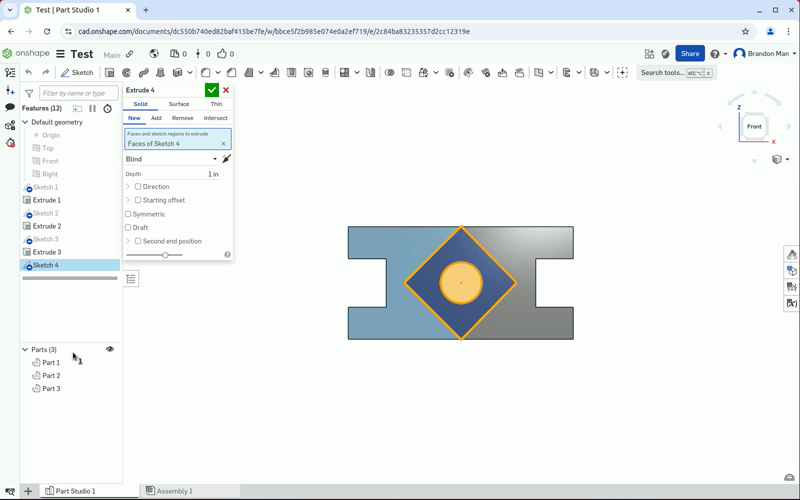
mouse_move(143, 106)
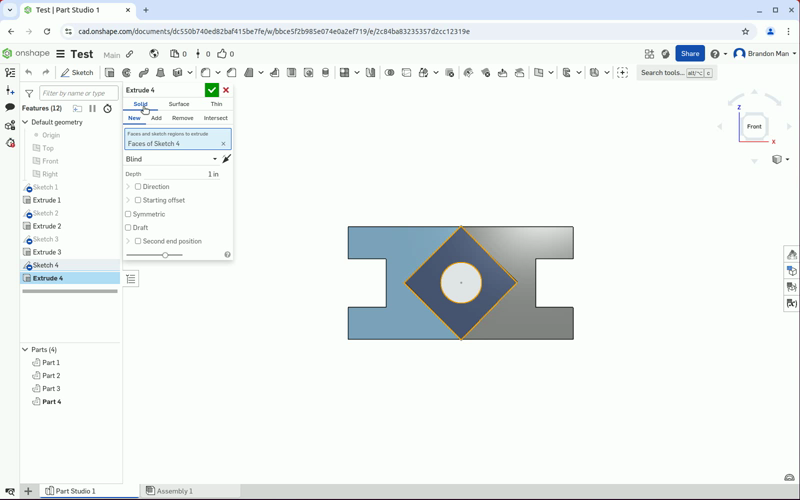
click(143, 106)
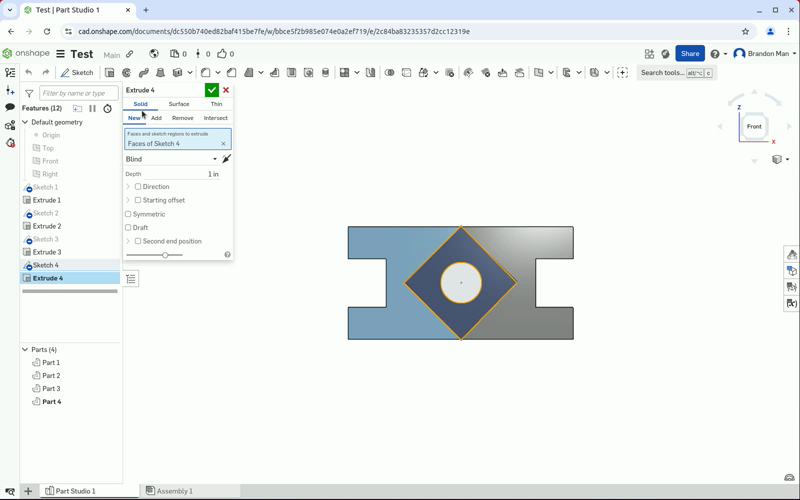
mouse_move(137, 120)
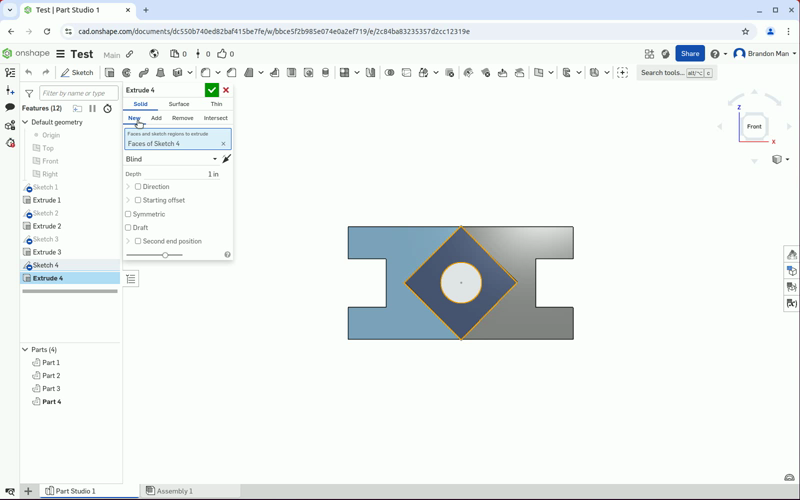
click(137, 120)
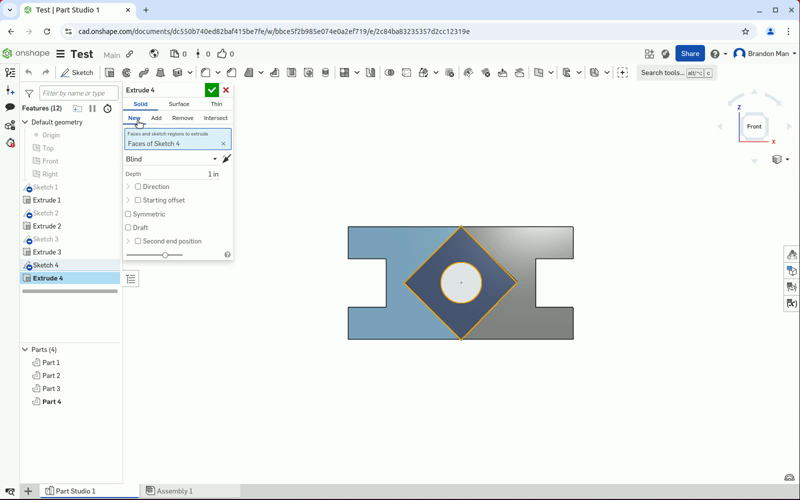
key(tab, 4)
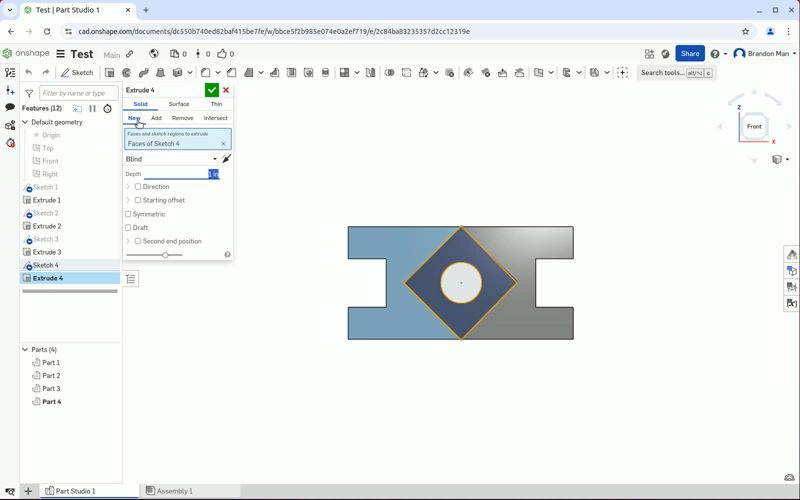
text(19.256)
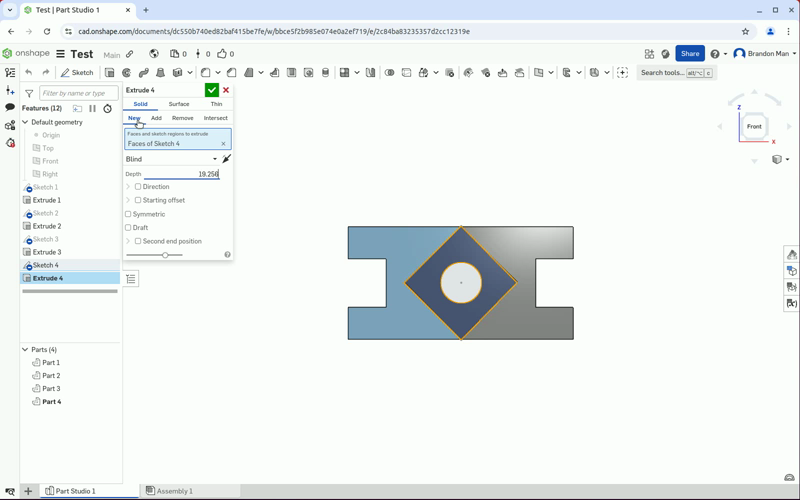
key(tab, 3)
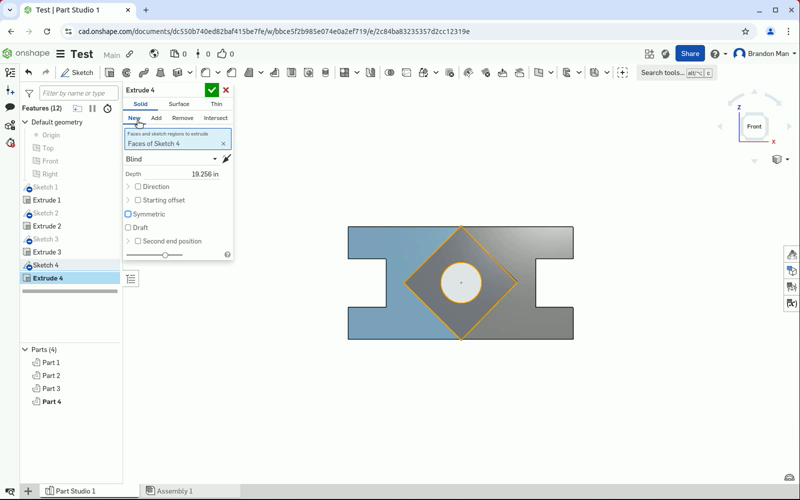
key(space)
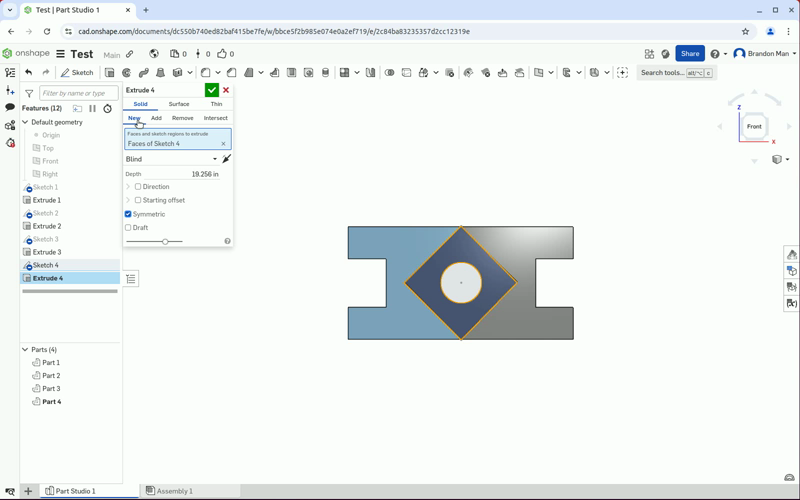
key(enter)
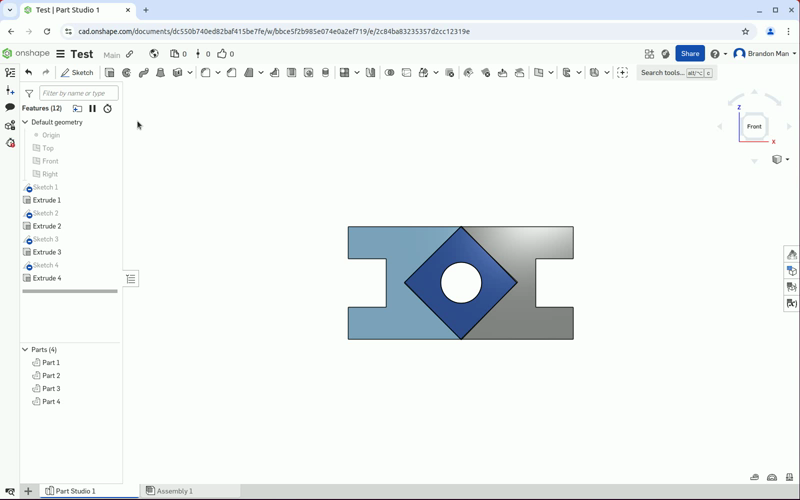
key(shift+h)
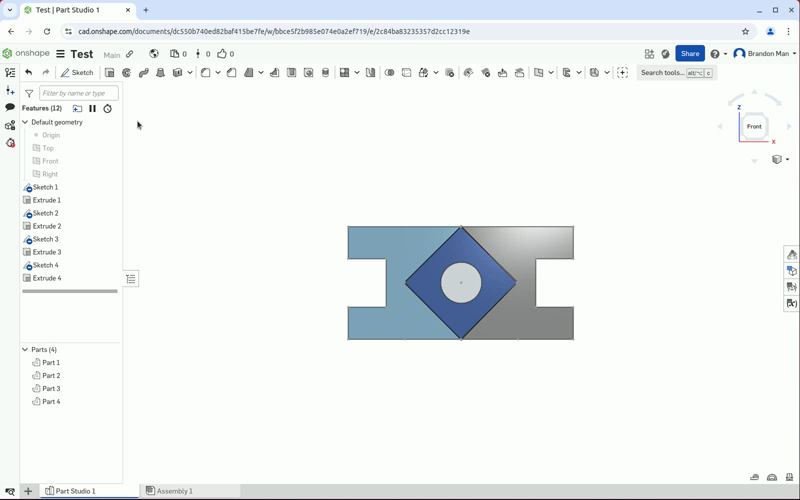
key(shift+h)
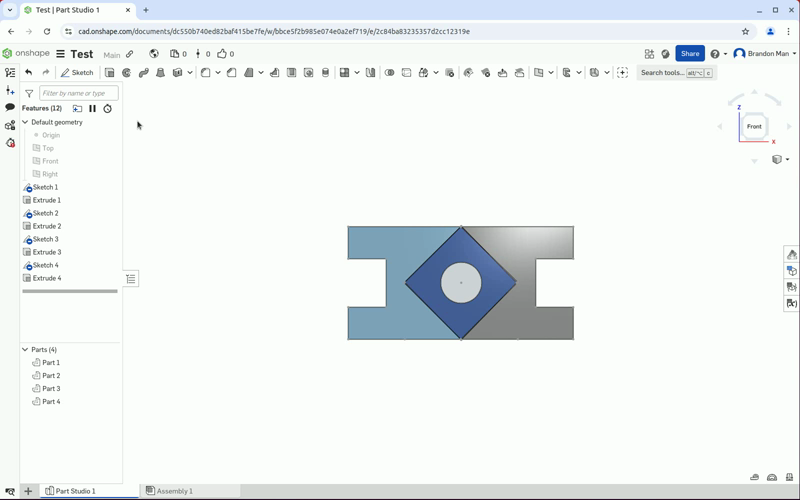
key(shift+7)
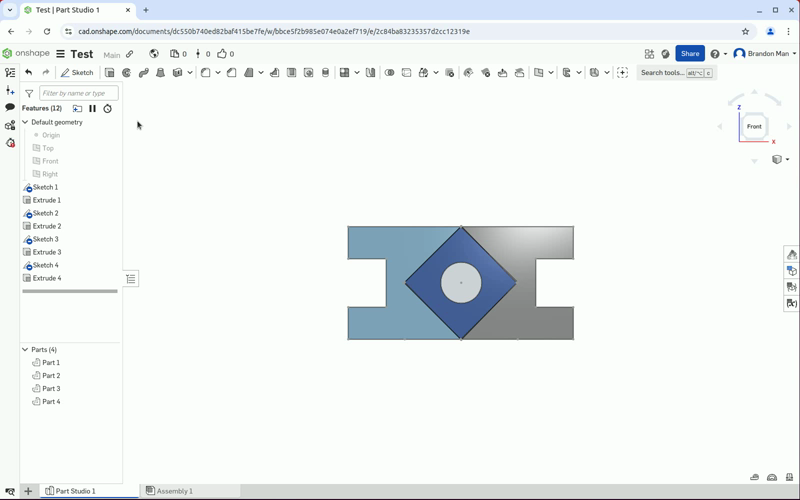
key(left, 2)
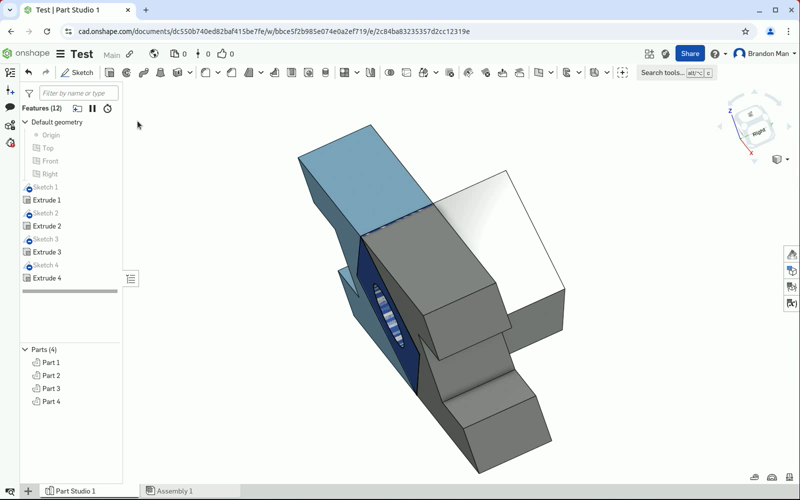
key(down, 2)
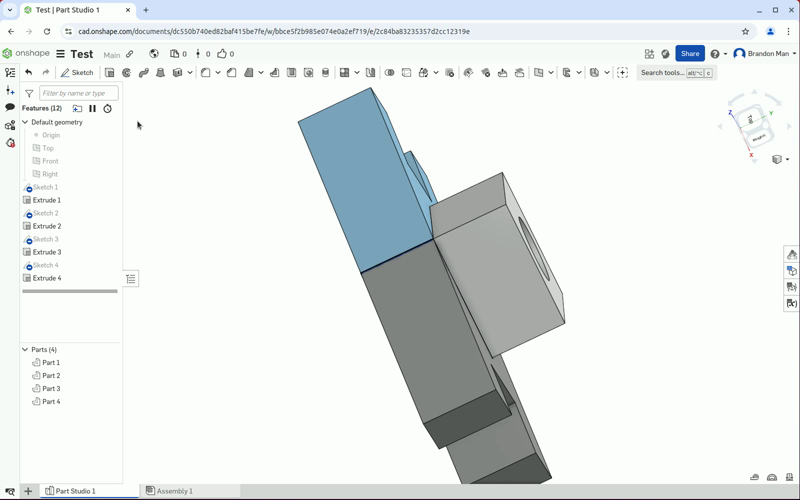
key(up, 2)
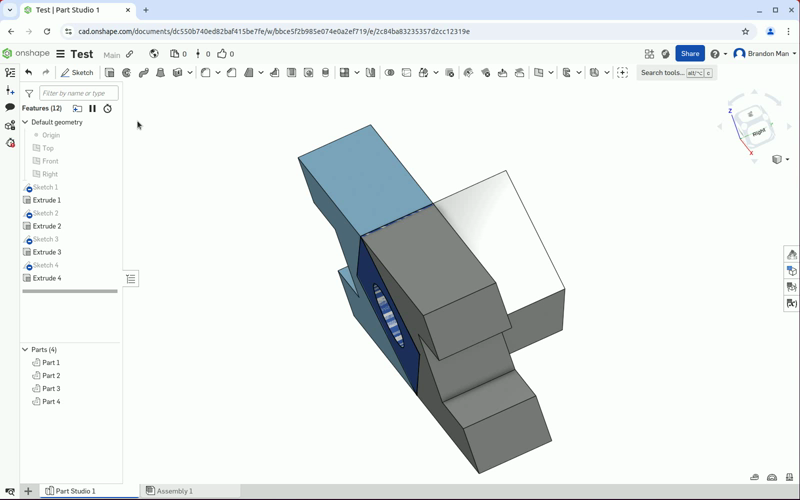
key(right, 2)
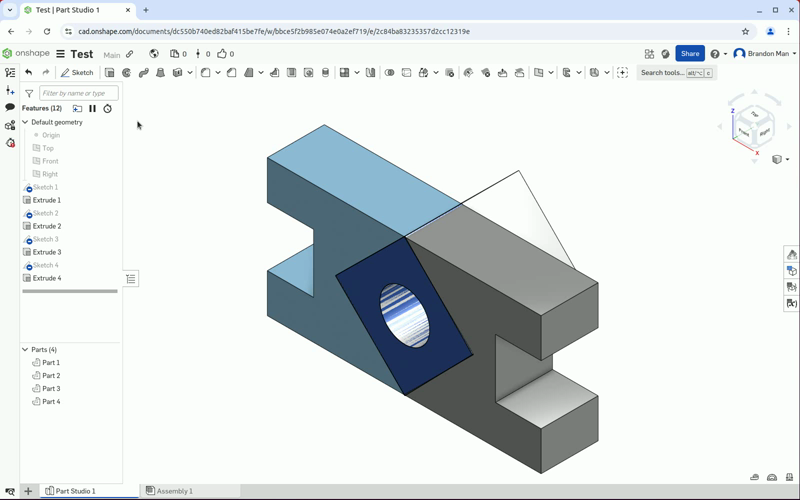
mouse_move(73, 189)
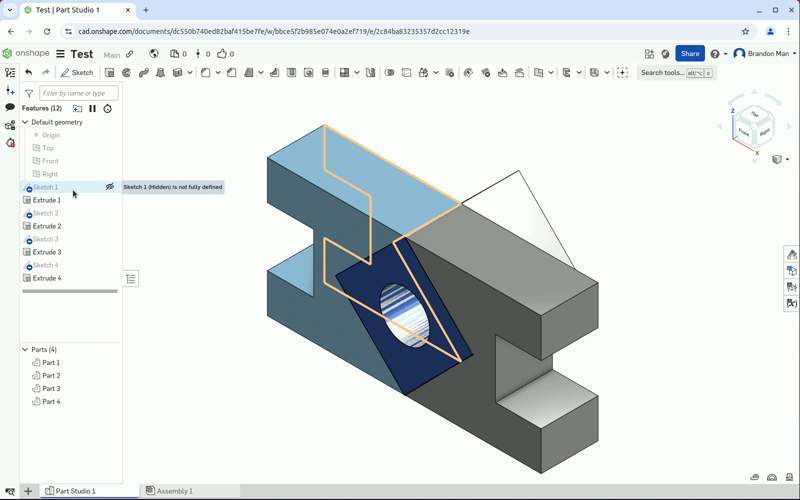
click(73, 189)